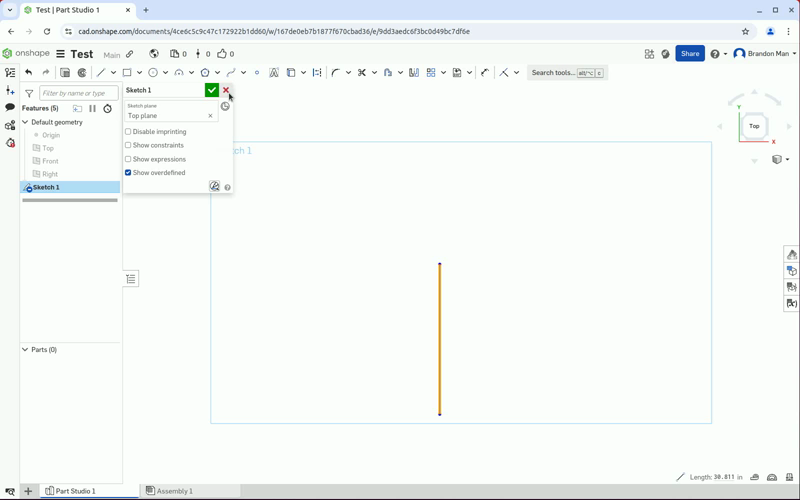
key(shift+h)
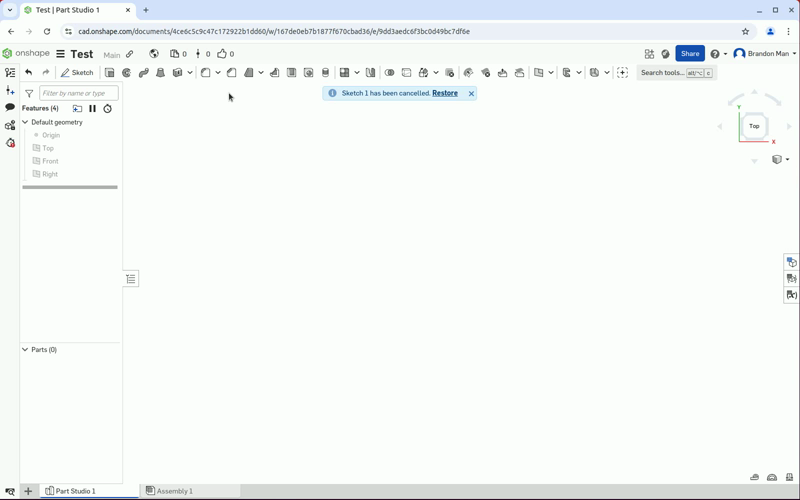
mouse_move(73, 352)
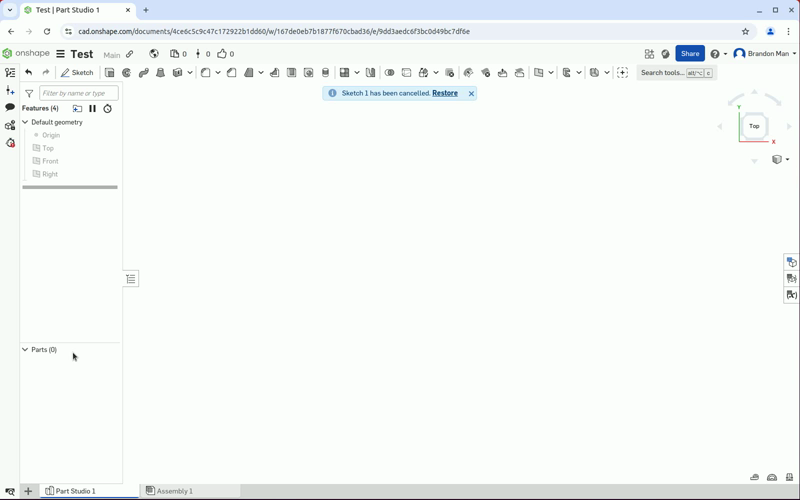
key(y)
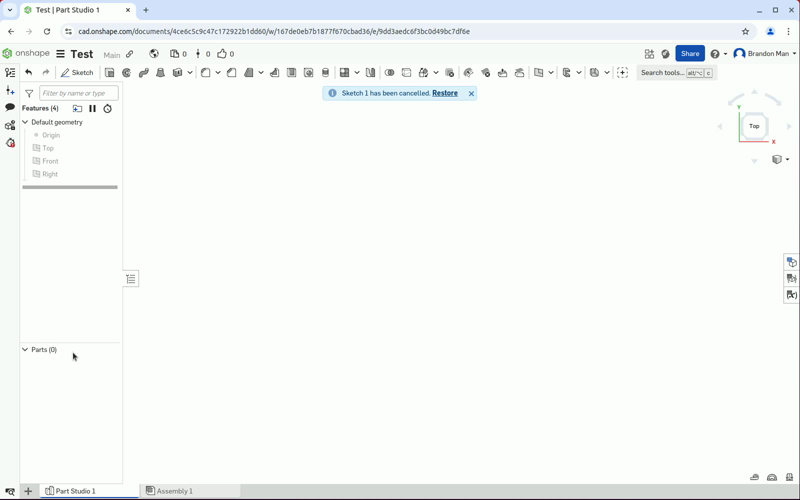
key(shift+p)
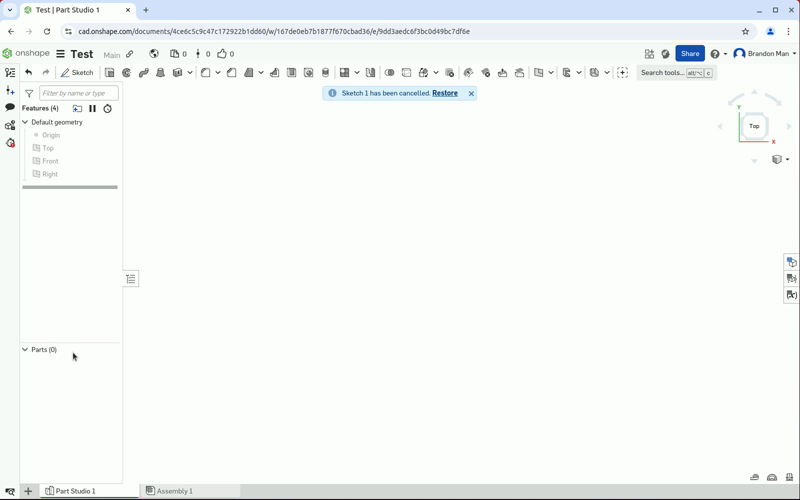
key(space)
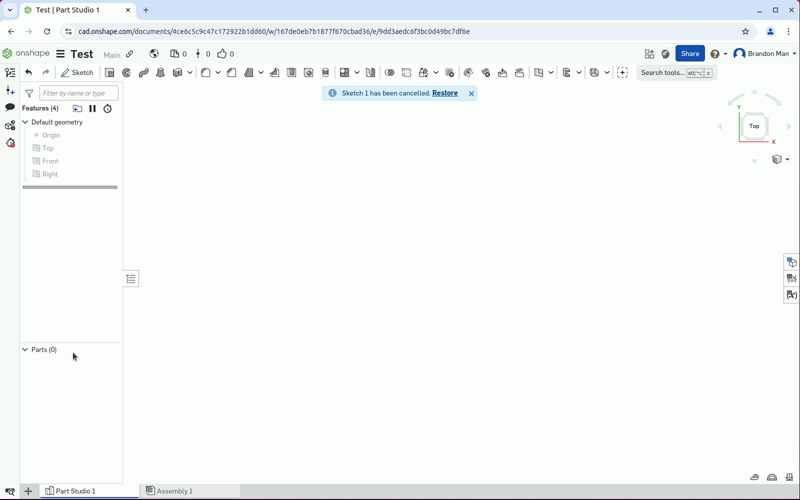
key_down(shift)
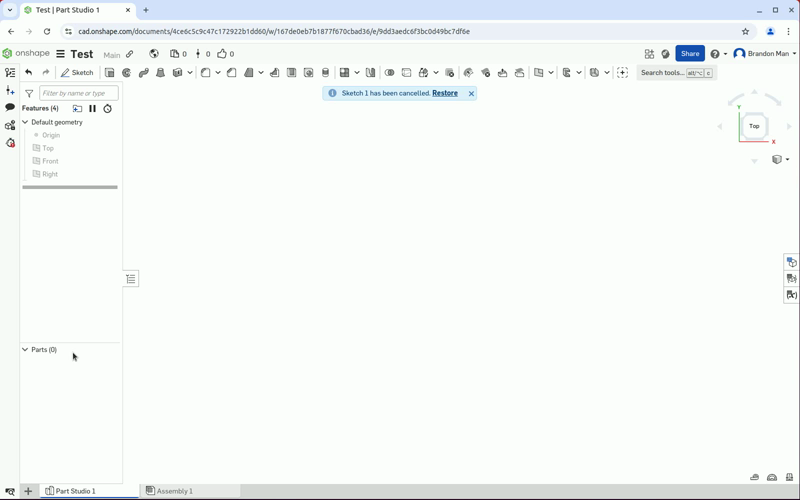
key(up)
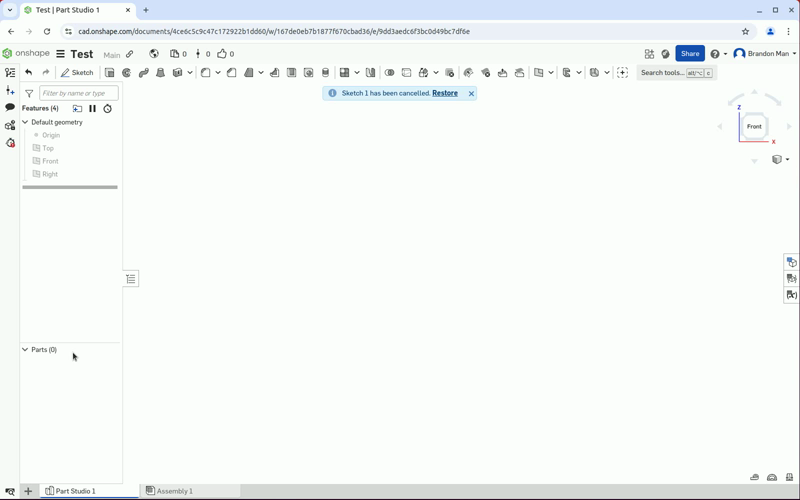
key_up(shift)
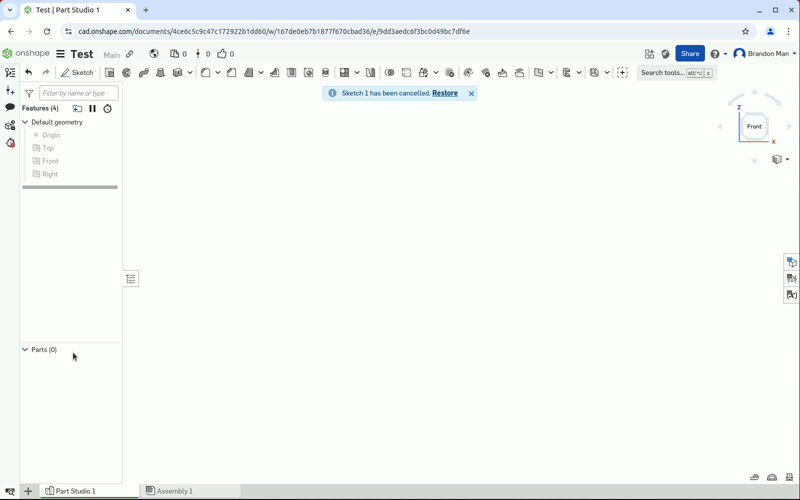
key(space)
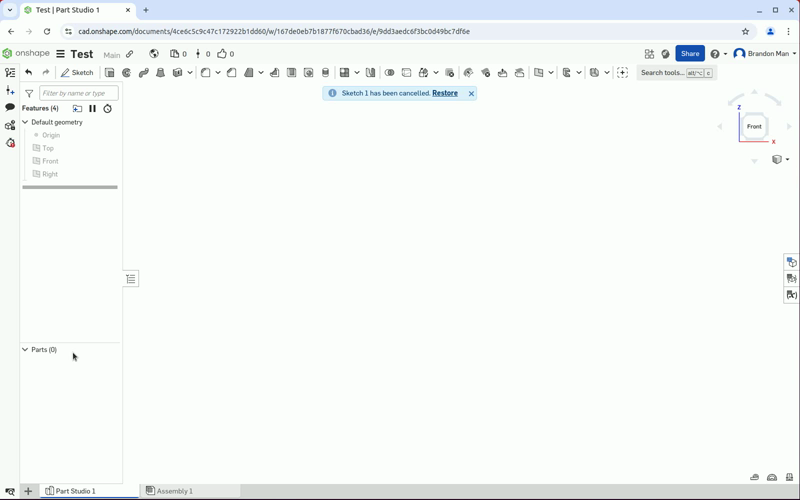
key_down(shift)
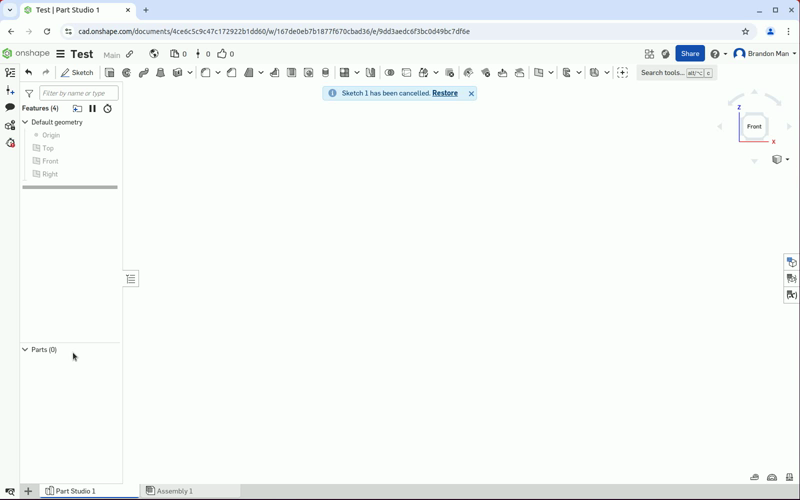
key(left)
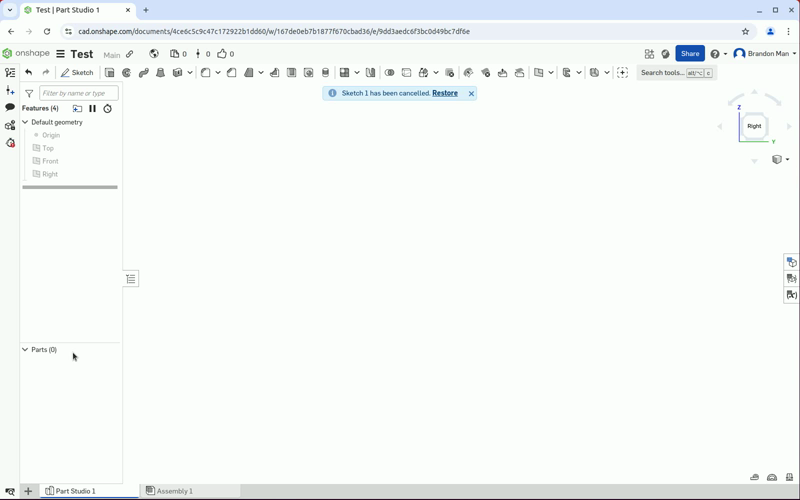
key_up(shift)
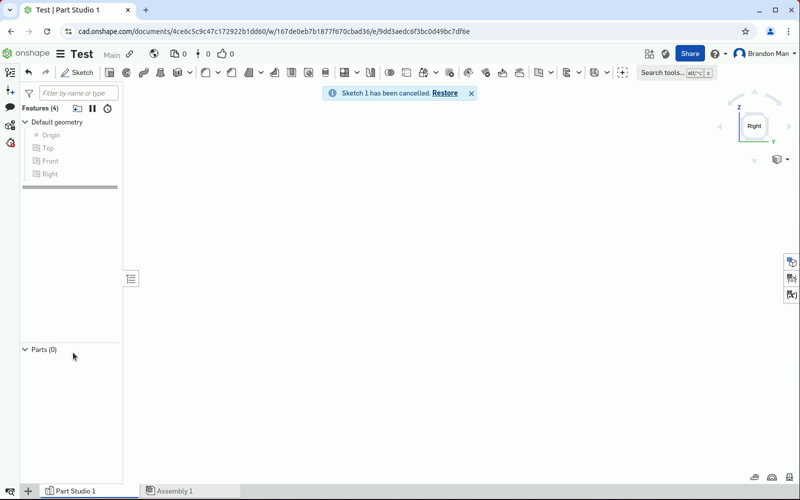
mouse_move(73, 352)
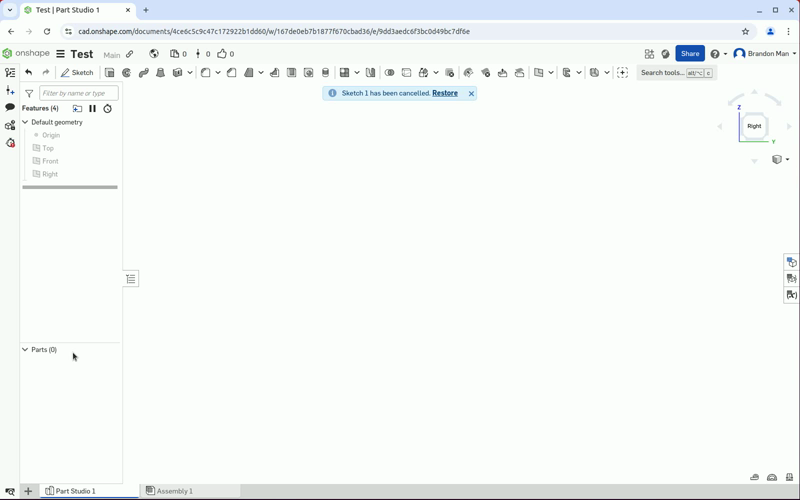
key(shift+y)
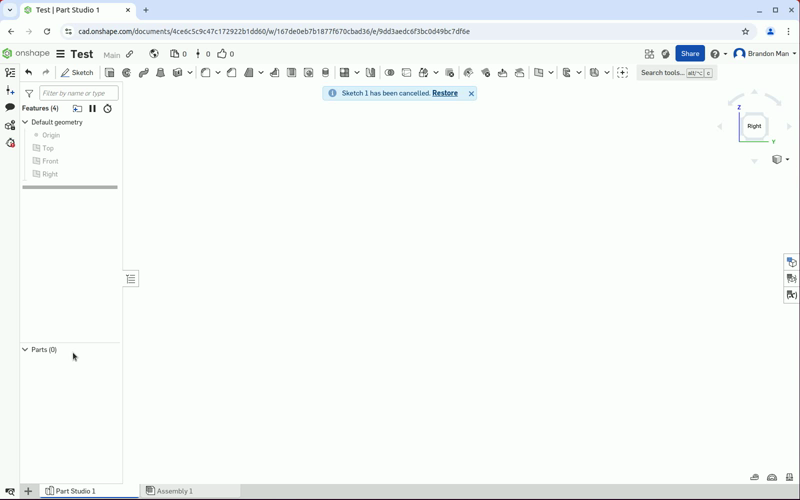
key(shift+s)
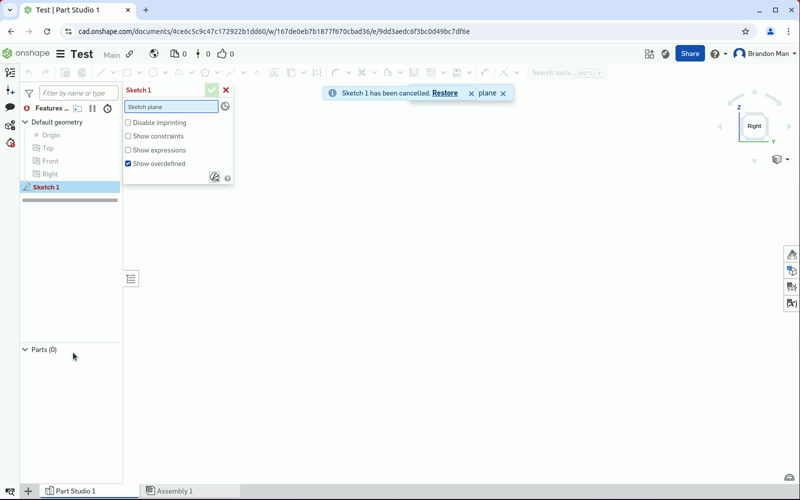
mouse_move(73, 176)
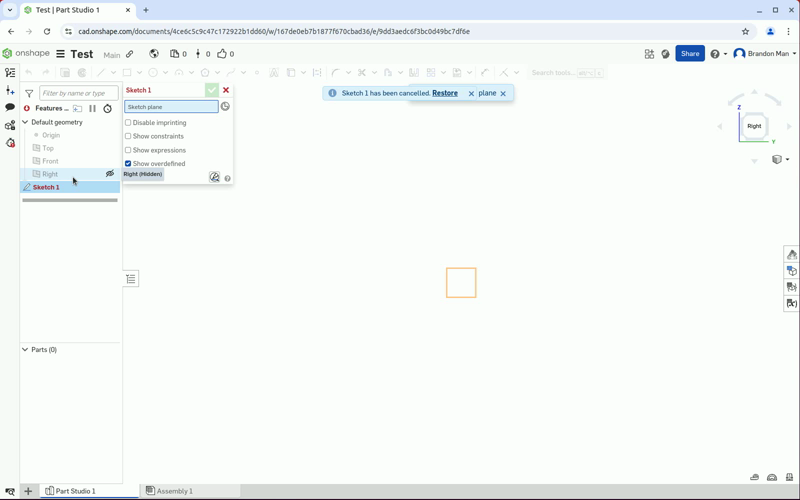
click(73, 176)
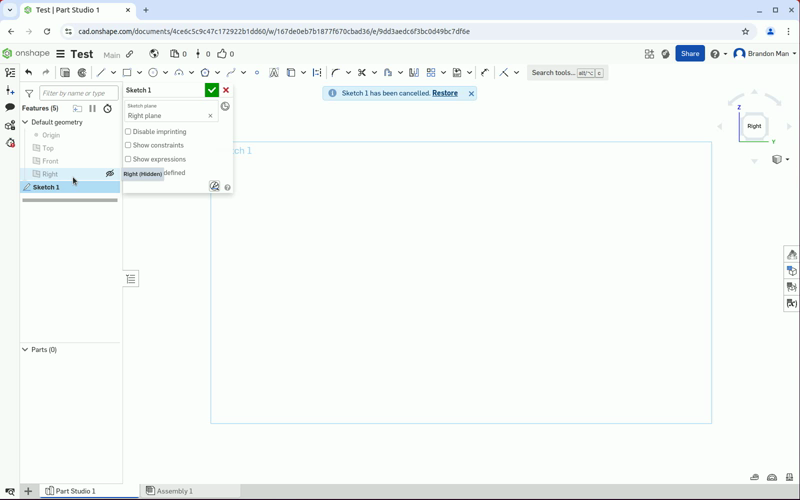
mouse_move(73, 352)
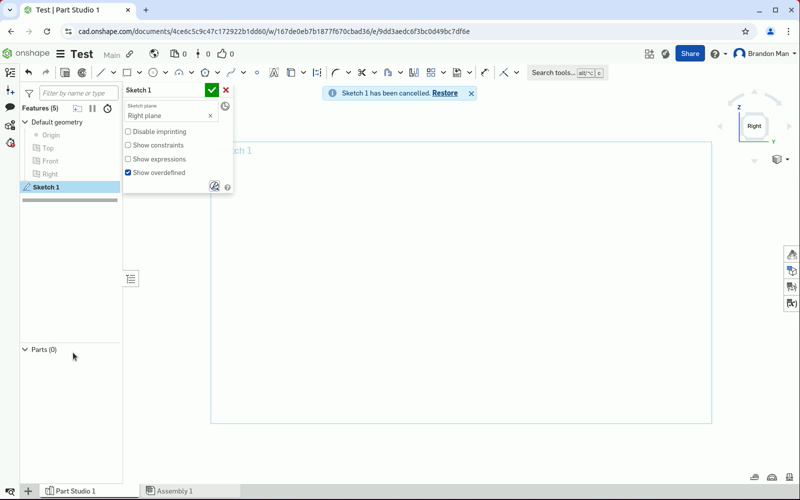
key(y)
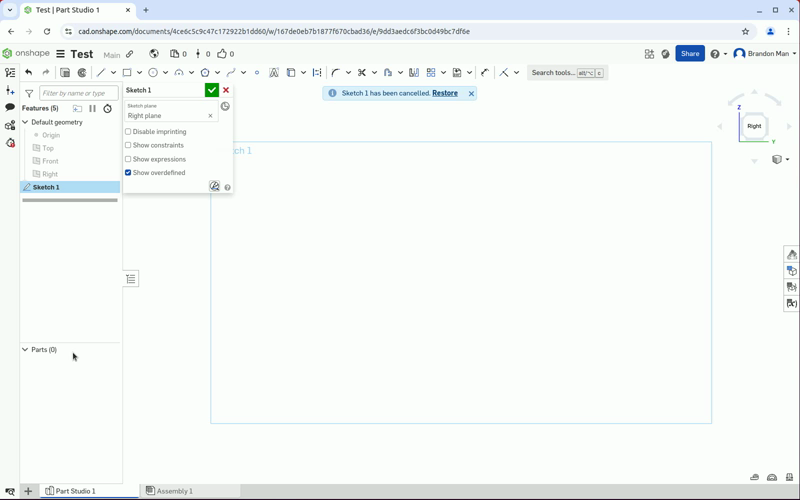
key(a)
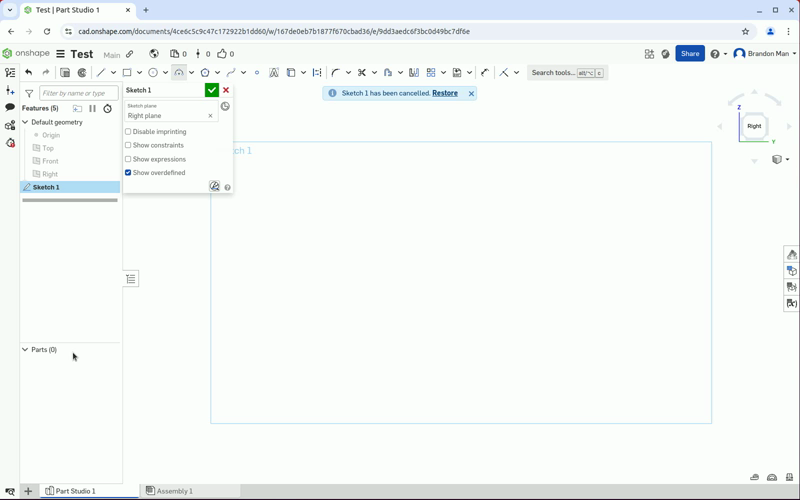
key_down(shift)
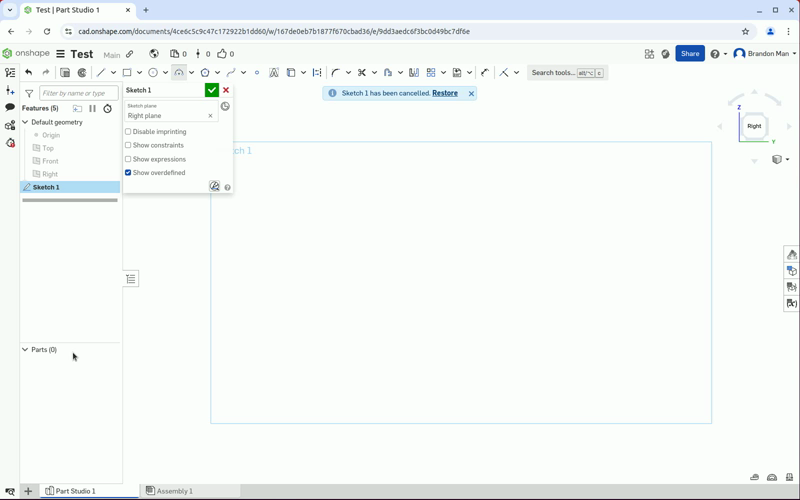
mouse_move(411, 341)
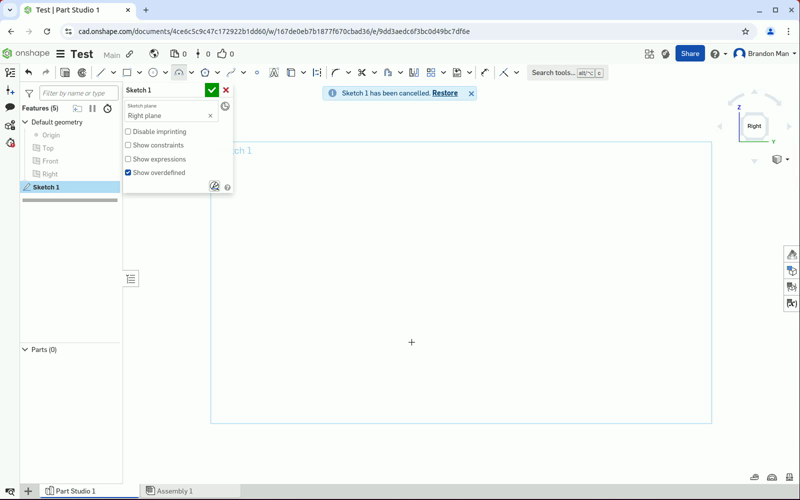
click(411, 341)
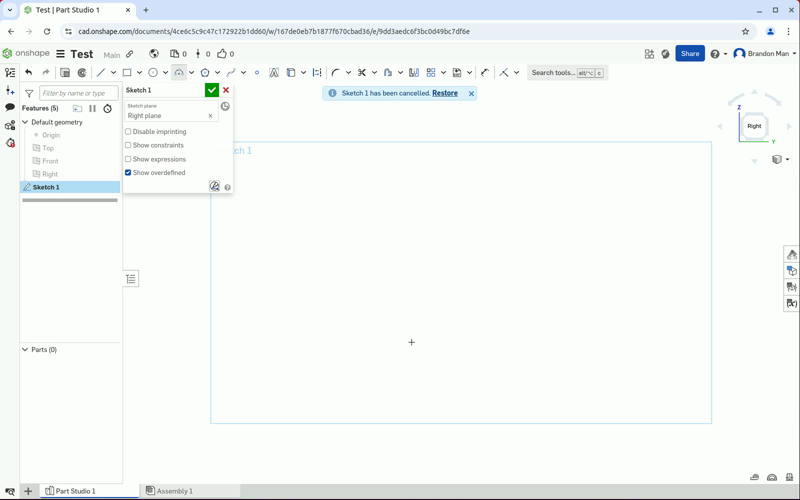
key_up(shift)
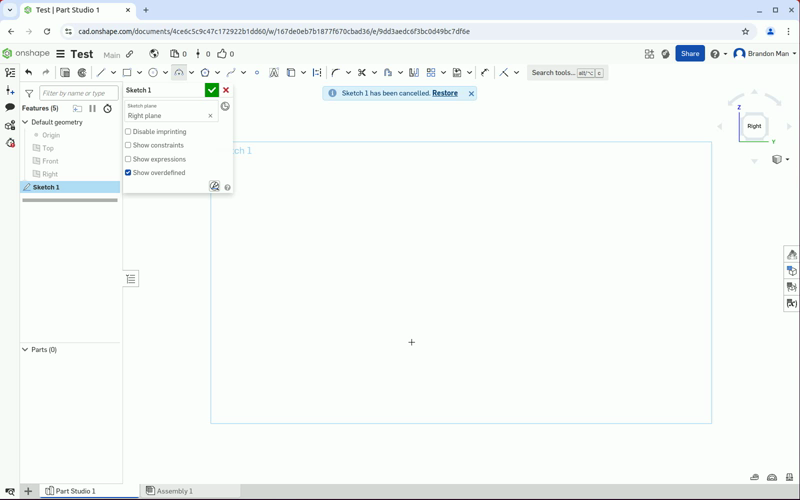
key_down(shift)
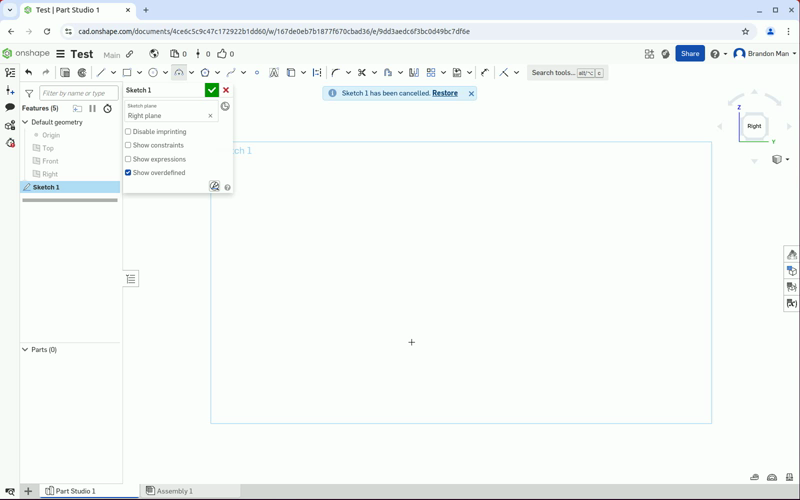
mouse_move(509, 341)
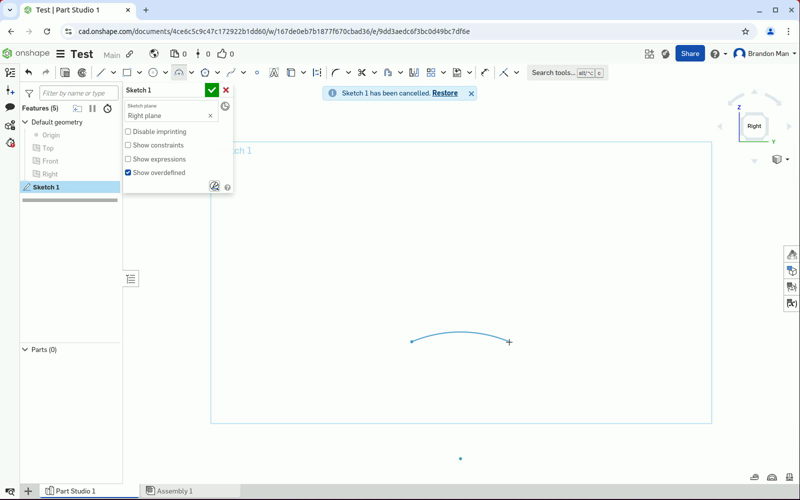
click(509, 341)
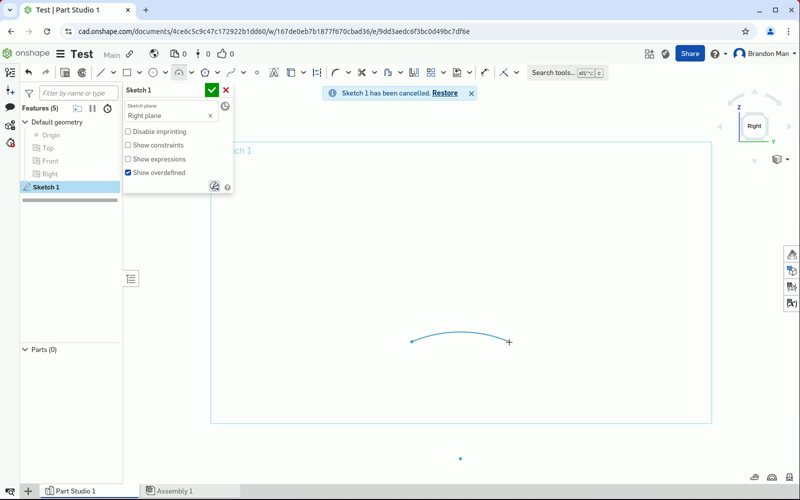
mouse_move(460, 390)
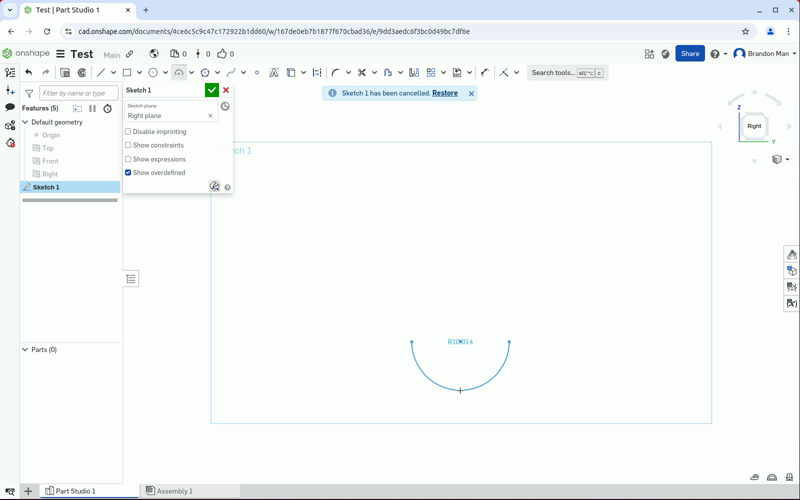
click(460, 390)
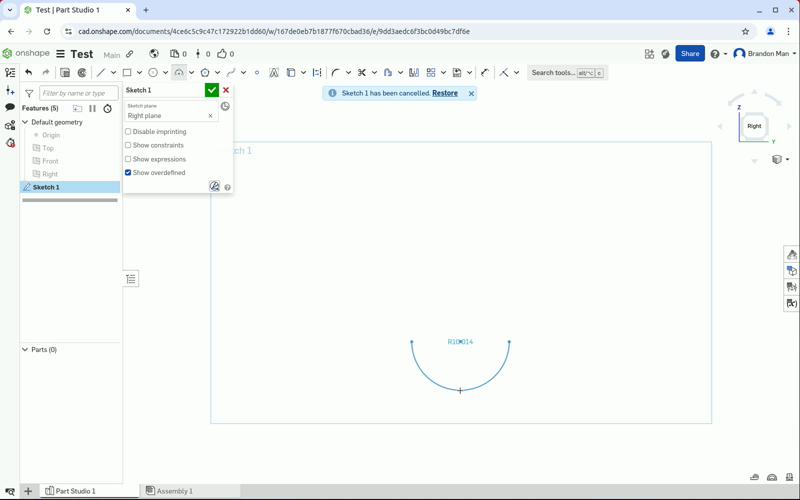
key_up(shift)
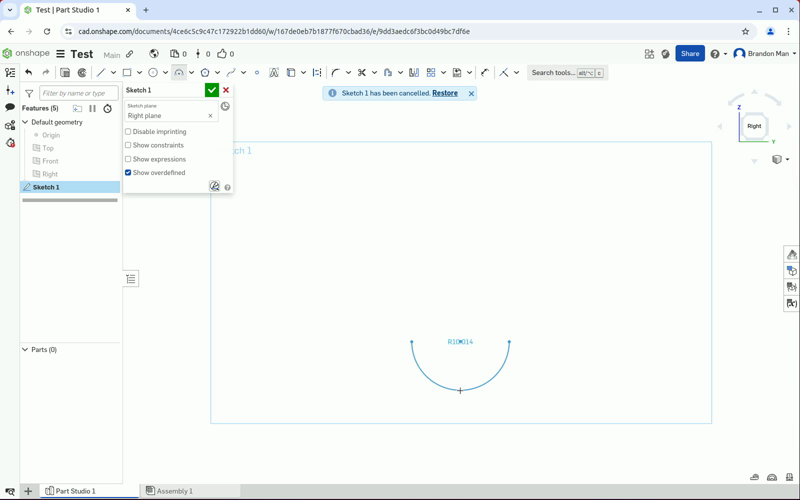
key(esc)
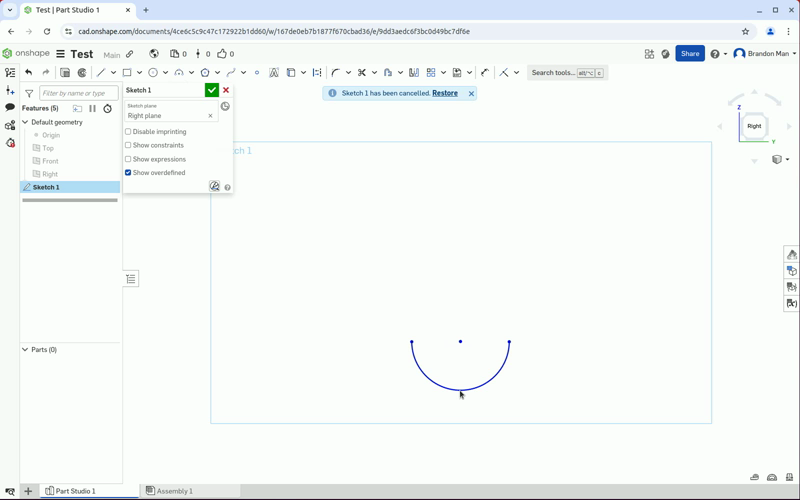
key(l)
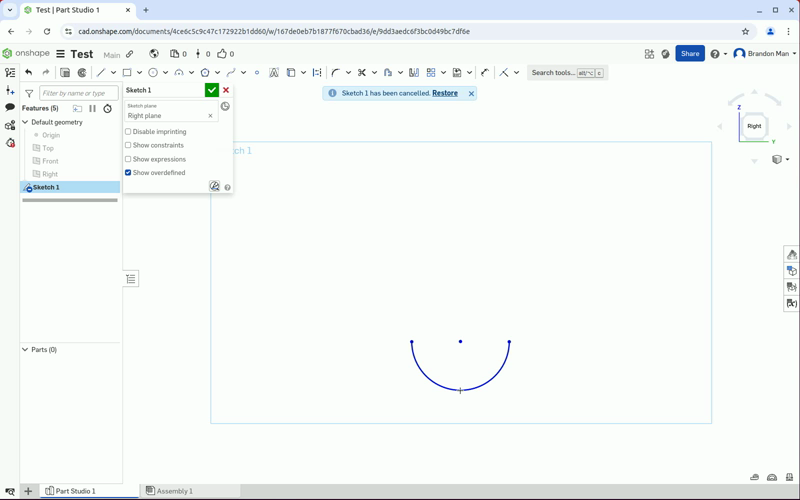
mouse_move(509, 341)
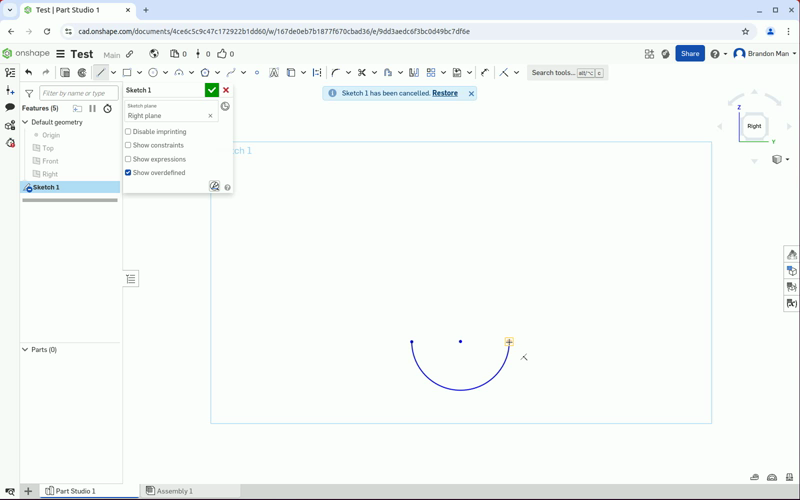
click(509, 341)
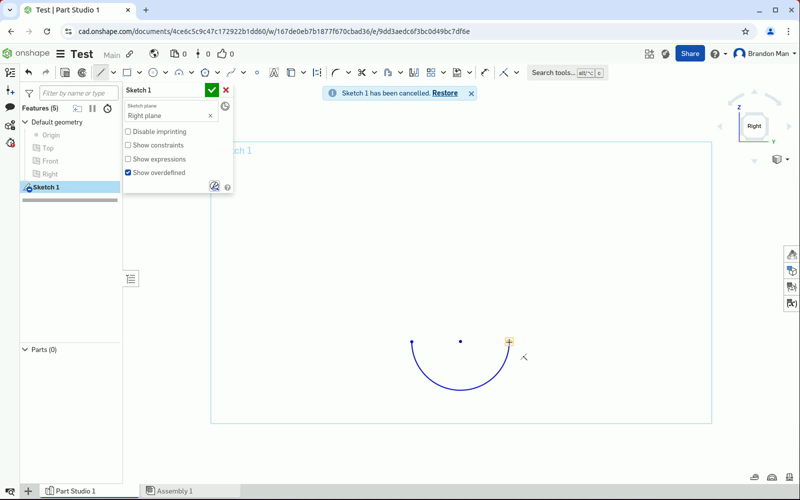
key_down(shift)
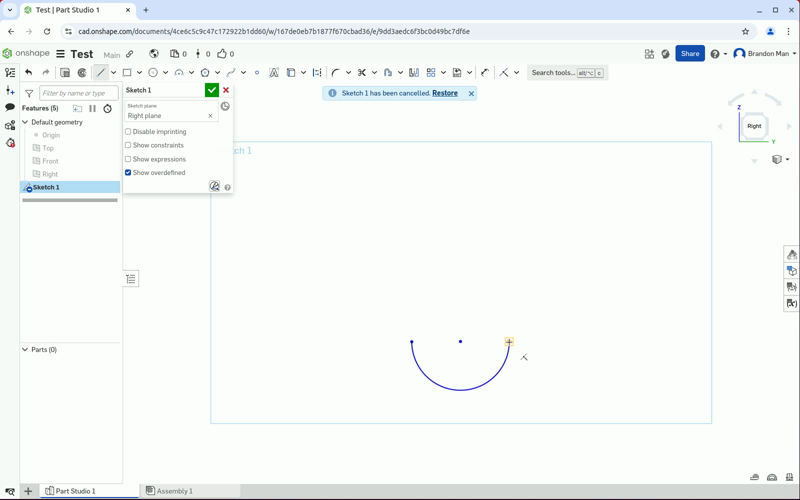
mouse_move(539, 341)
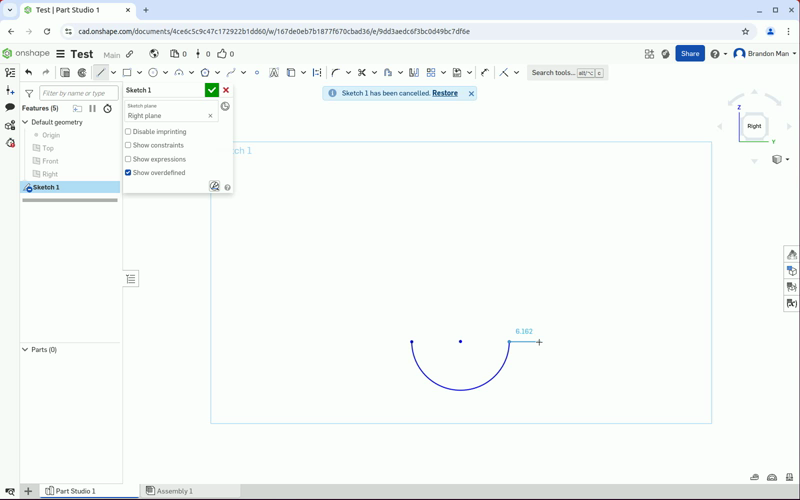
mouse_move(492, 341)
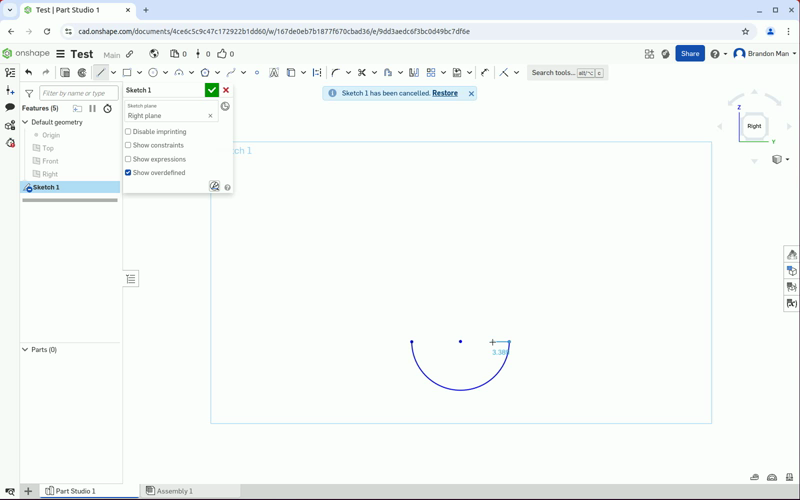
click(492, 341)
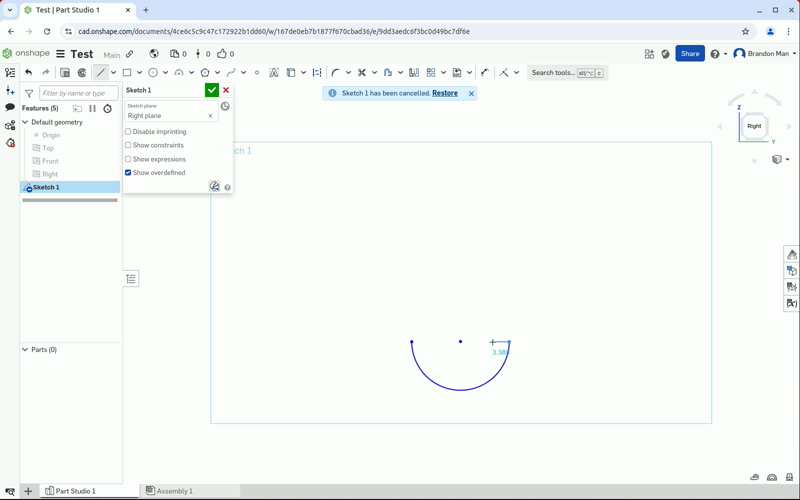
key_up(shift)
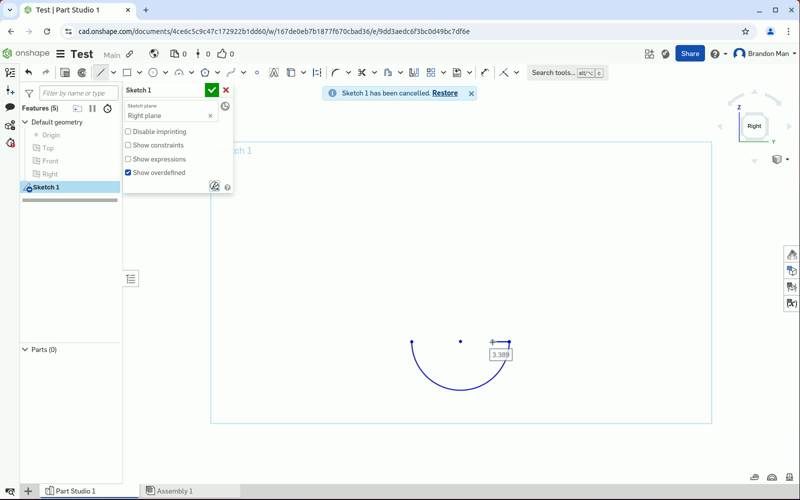
key(esc)
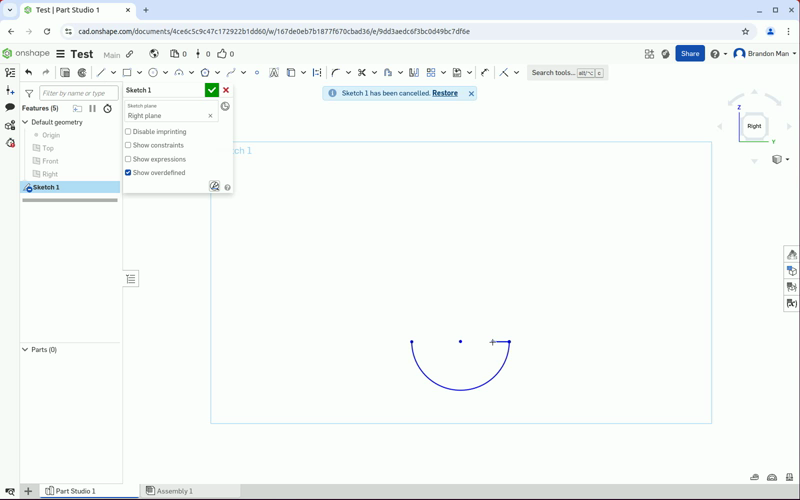
key(a)
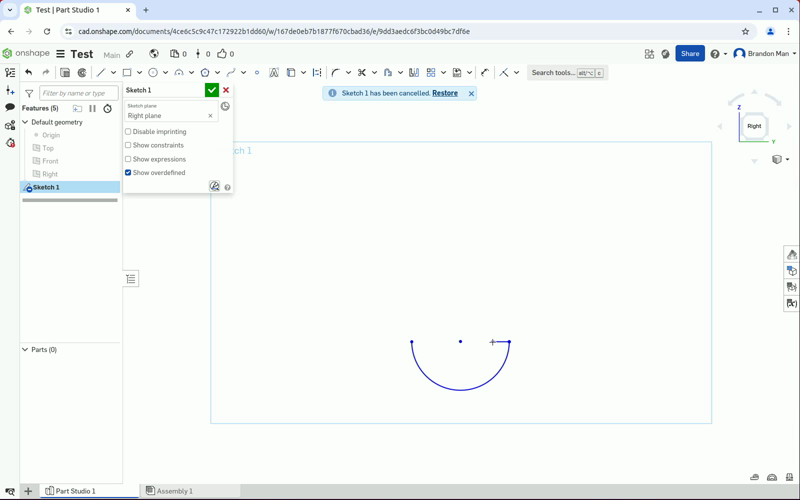
mouse_move(492, 341)
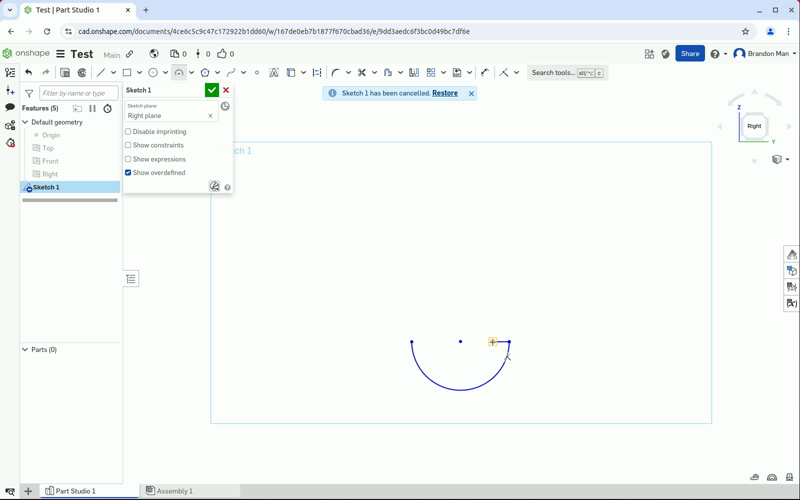
click(492, 341)
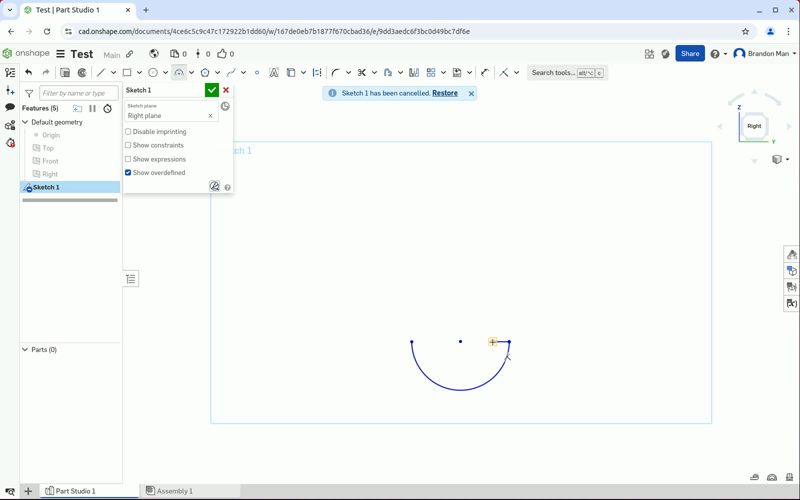
key_down(shift)
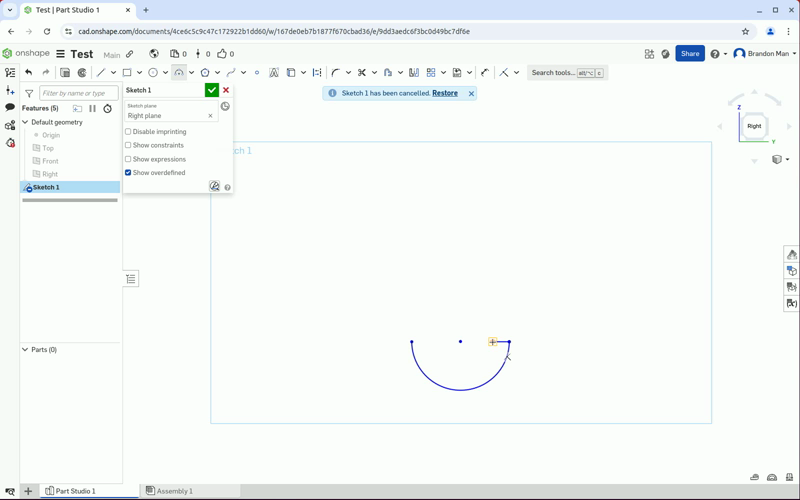
mouse_move(428, 341)
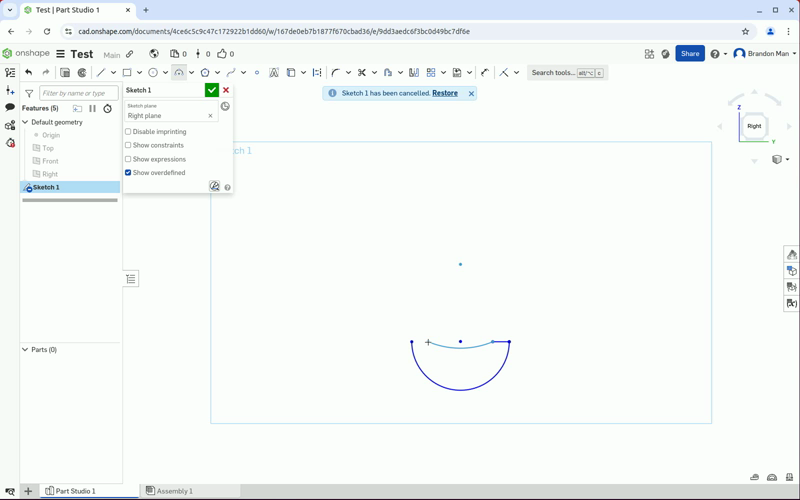
click(428, 341)
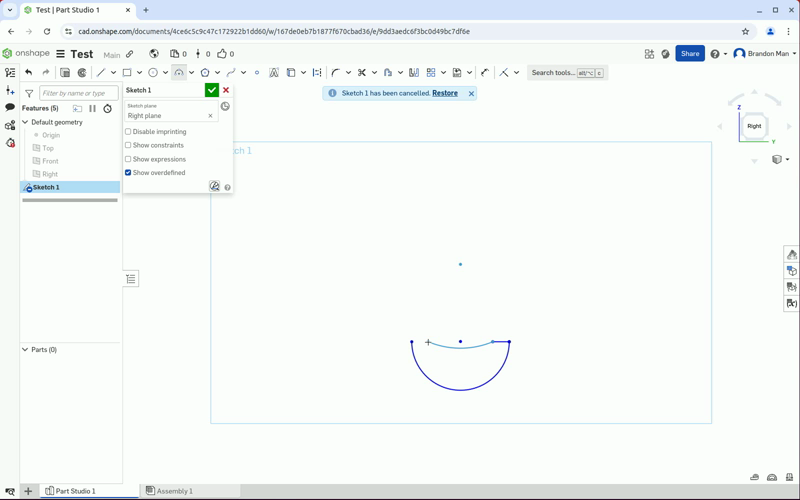
mouse_move(460, 373)
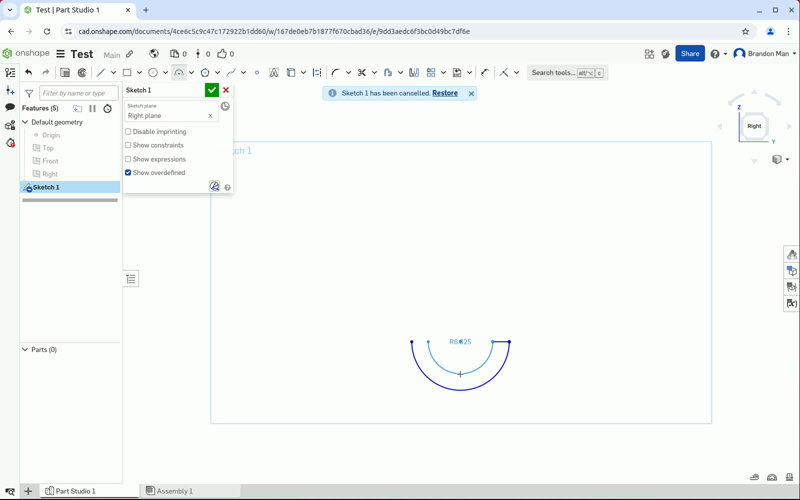
click(460, 373)
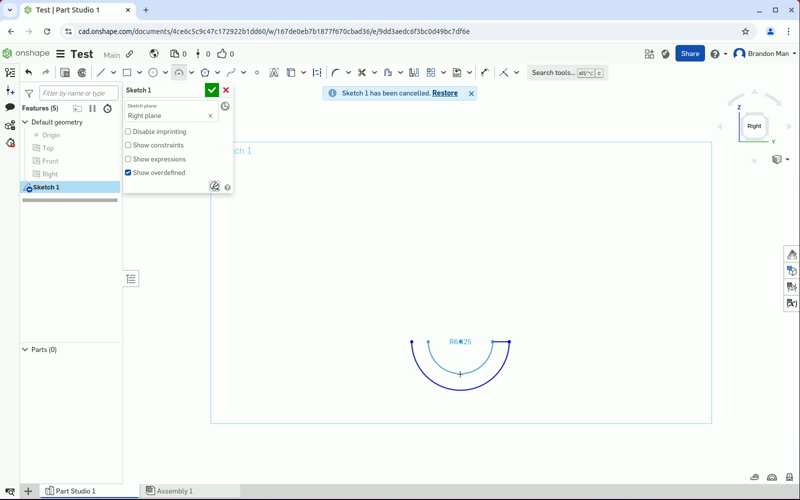
key_up(shift)
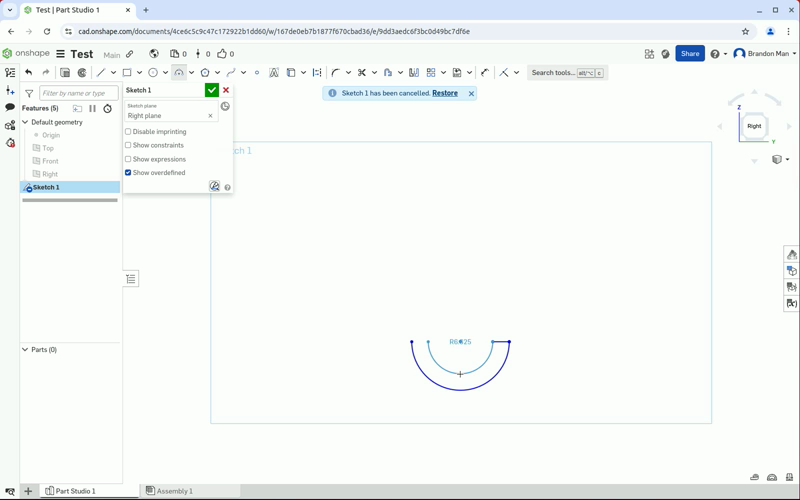
key(esc)
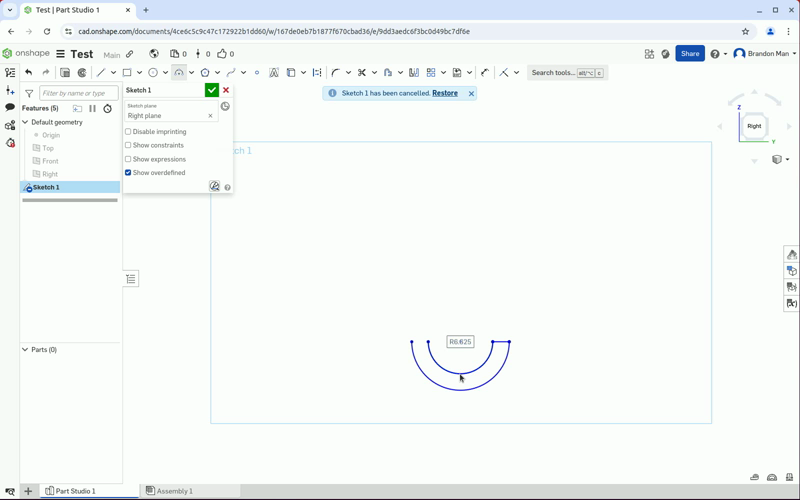
key(l)
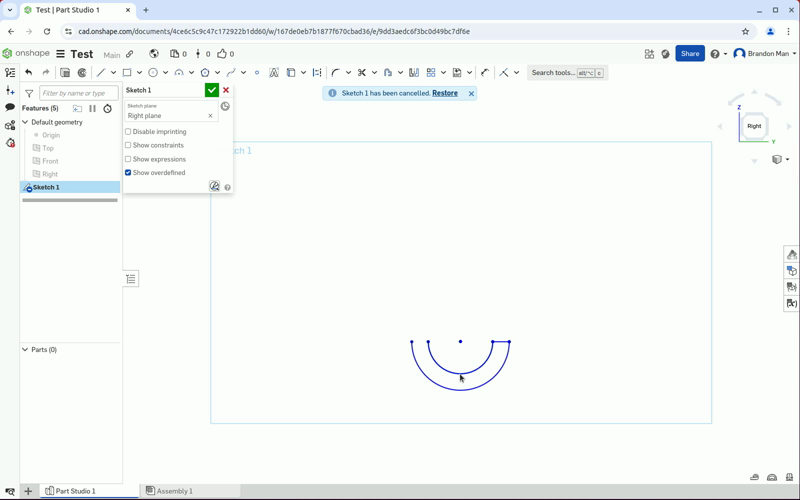
mouse_move(428, 341)
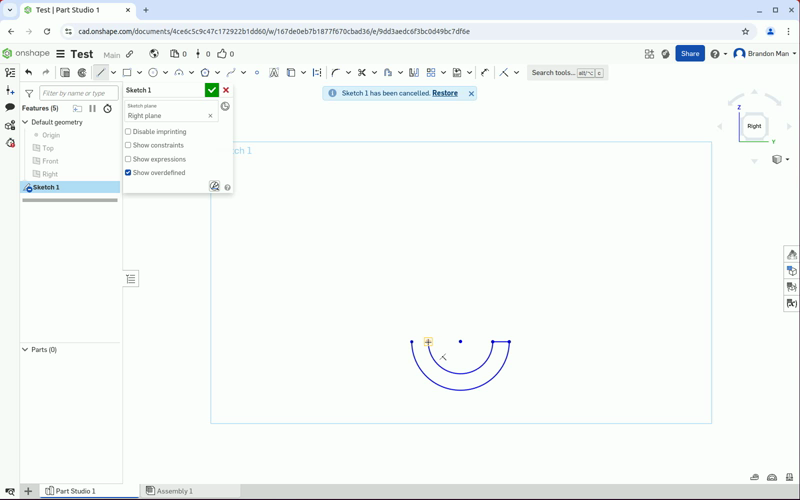
click(428, 341)
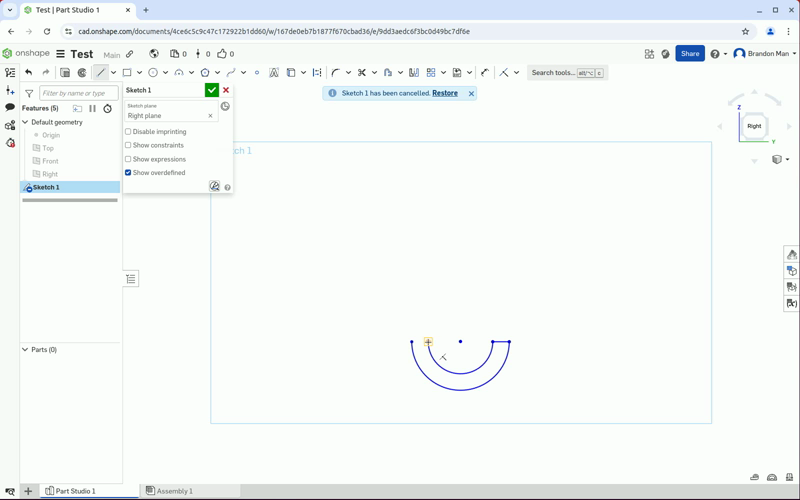
mouse_move(458, 341)
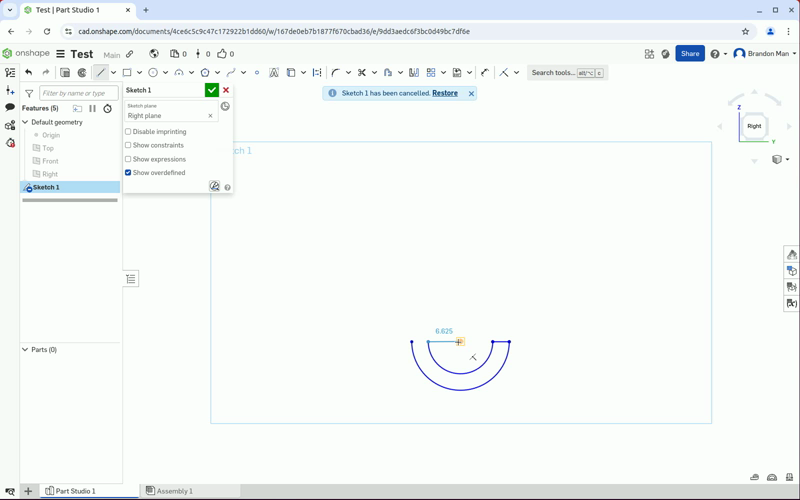
key_down(shift)
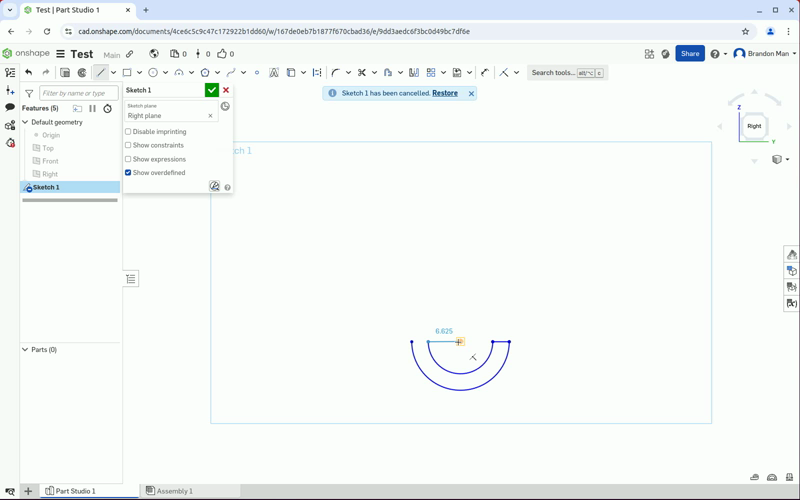
mouse_move(411, 341)
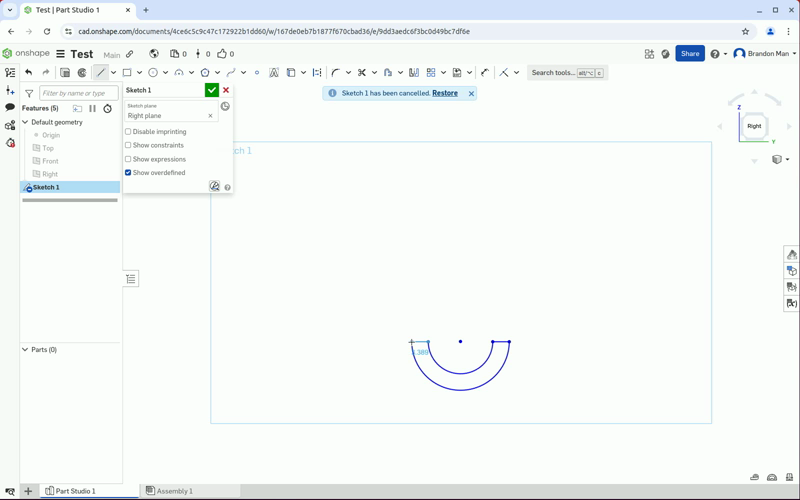
key_up(shift)
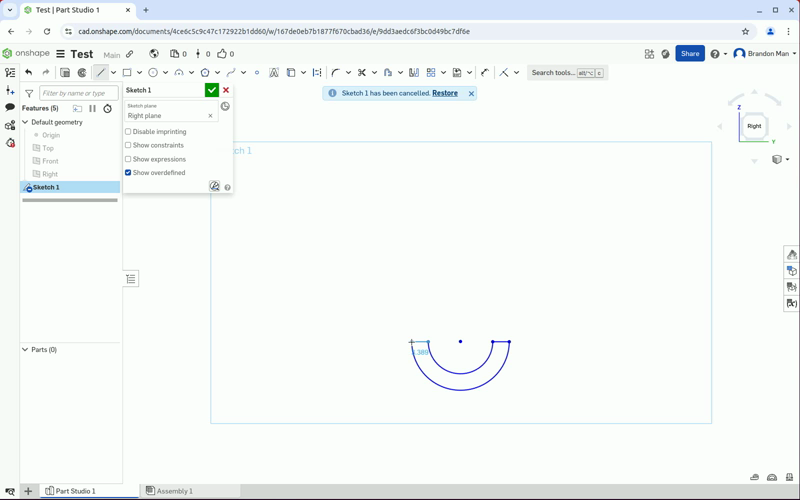
click(411, 341)
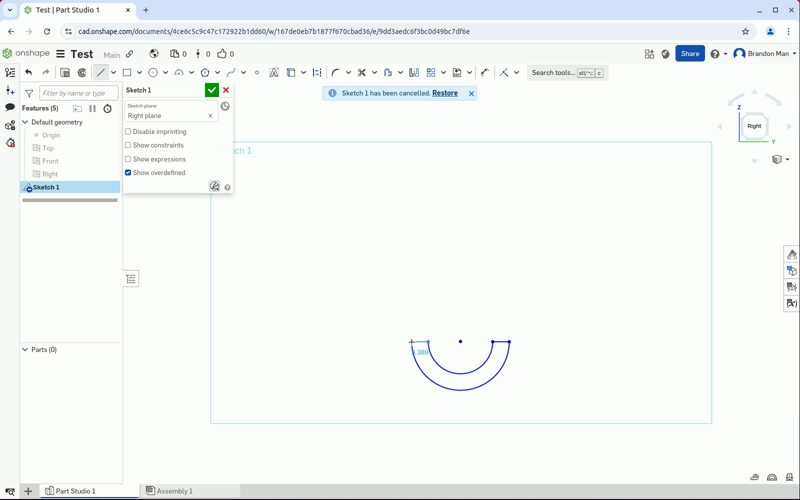
key(esc)
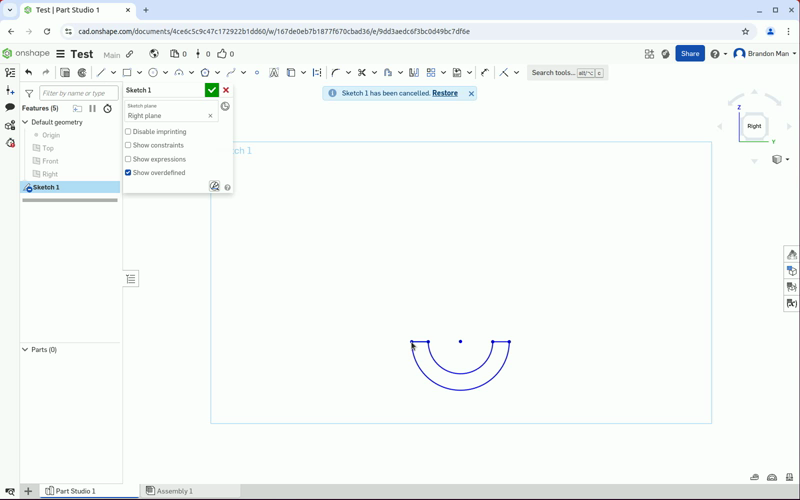
mouse_move(471, 344)
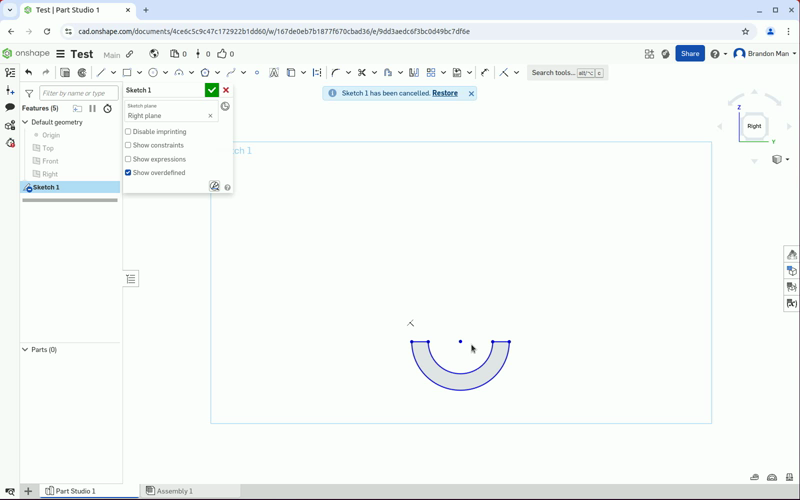
scroll(6)
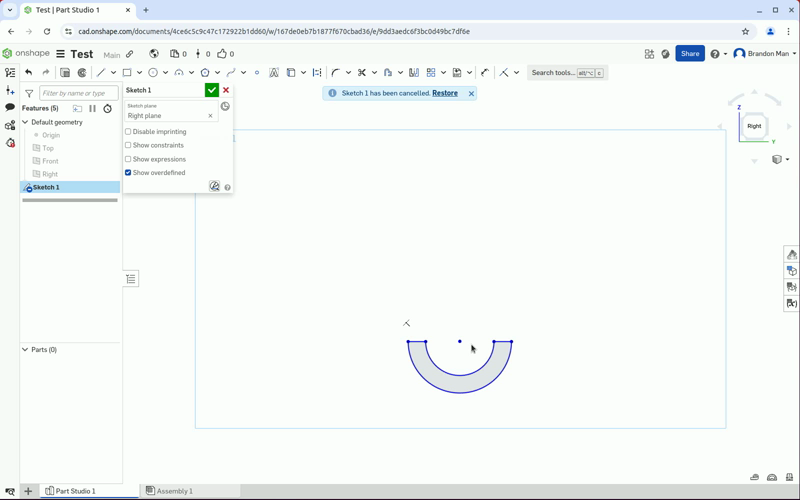
scroll(6)
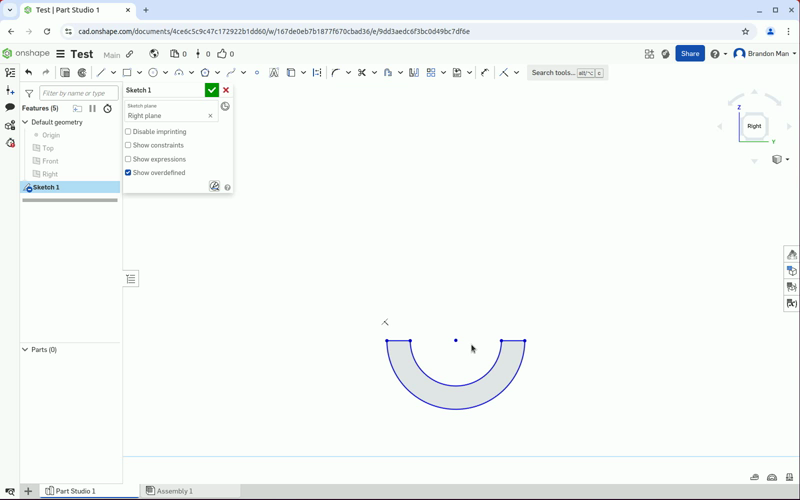
scroll(6)
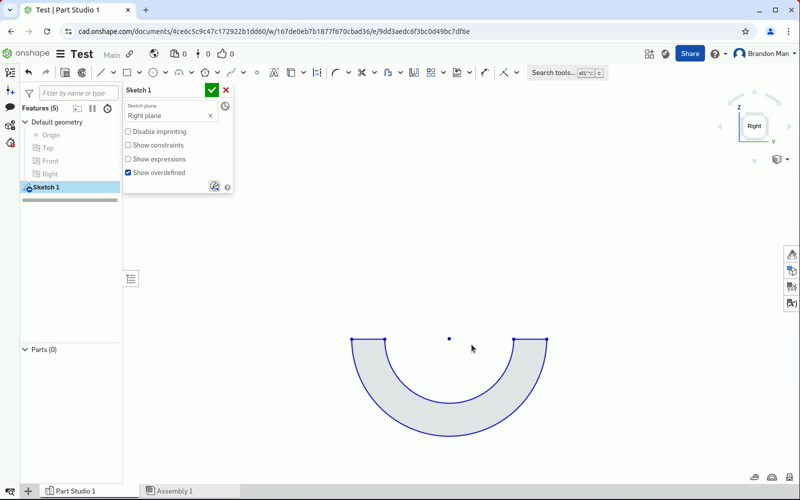
scroll(6)
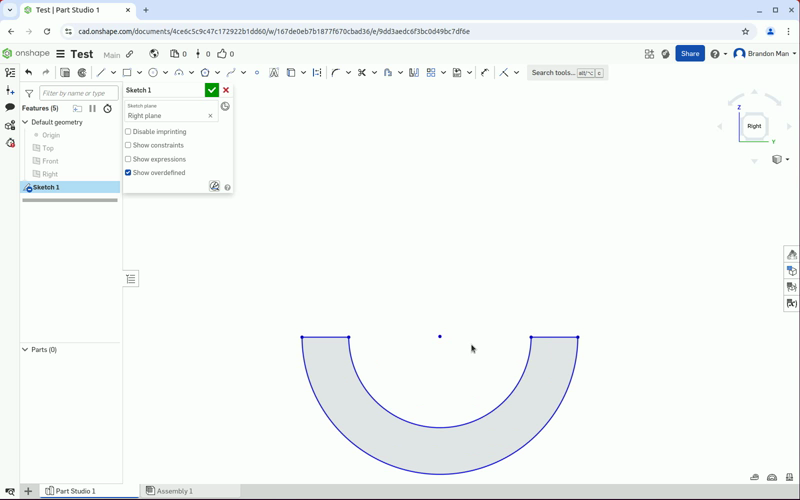
scroll(6)
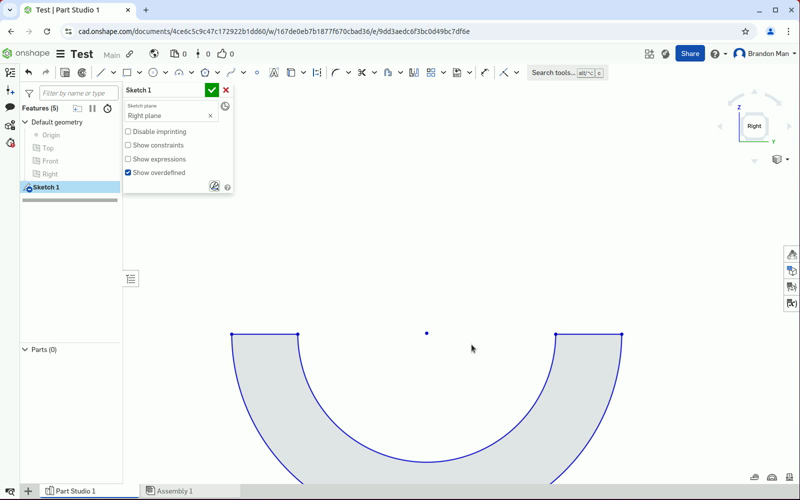
scroll(6)
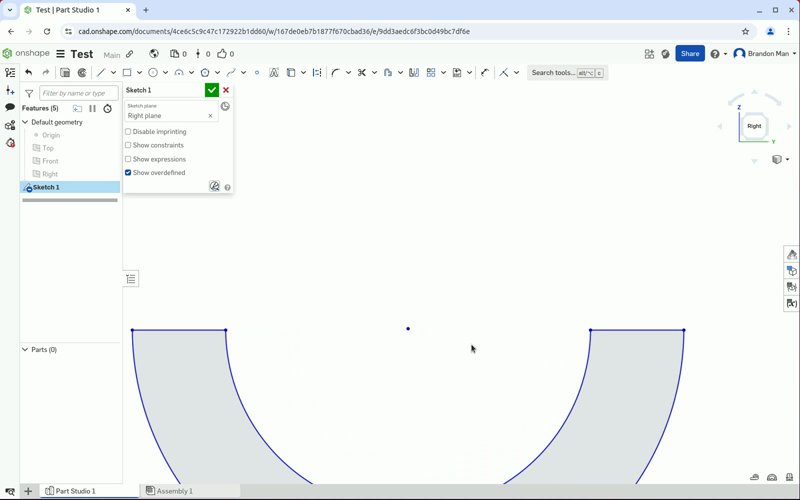
scroll(6)
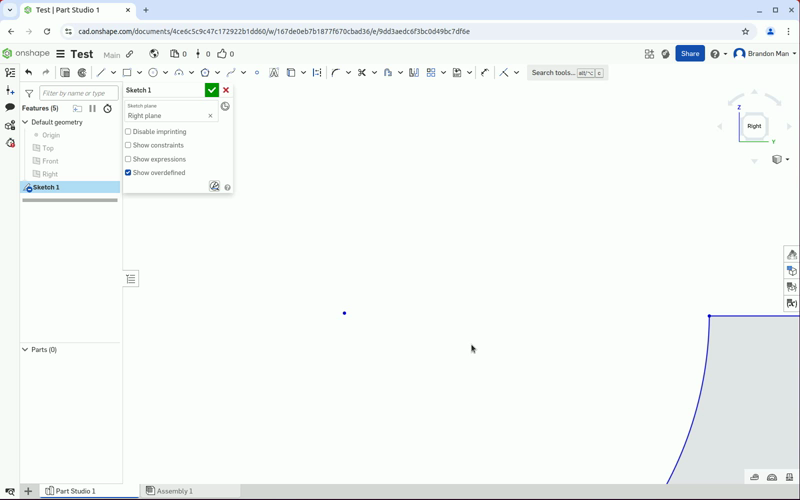
click(471, 344)
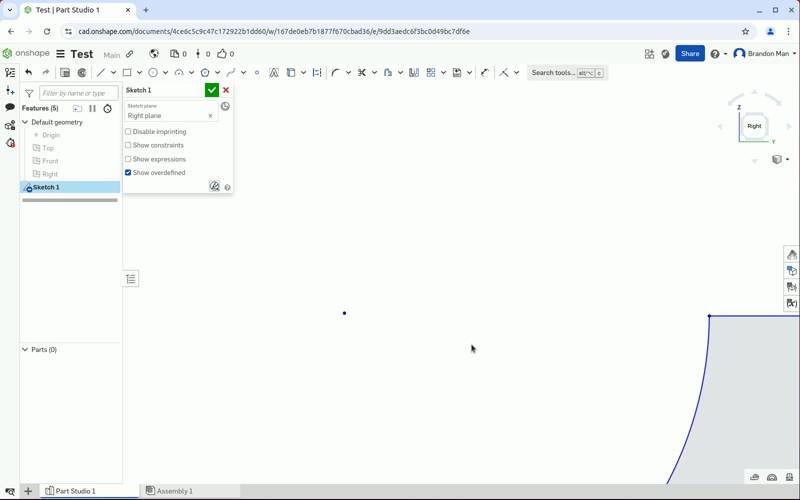
scroll(-6)
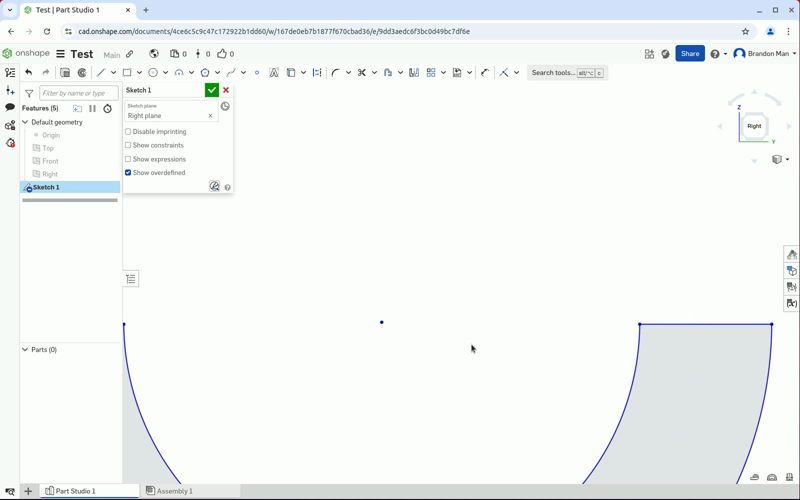
scroll(-6)
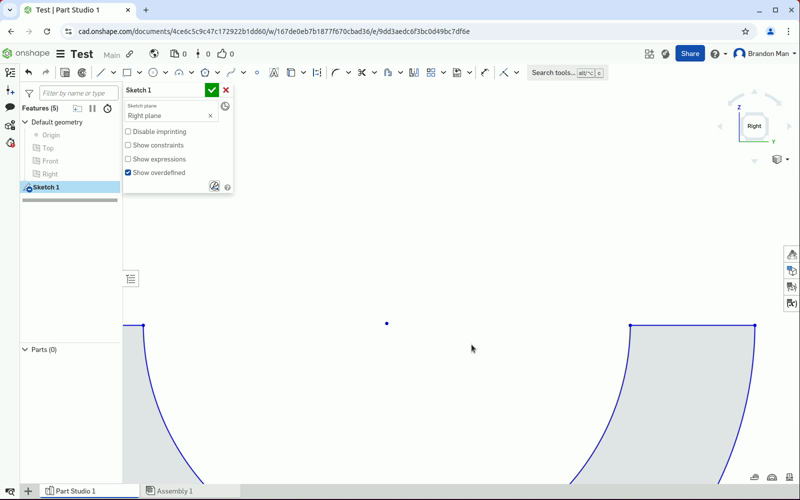
scroll(-6)
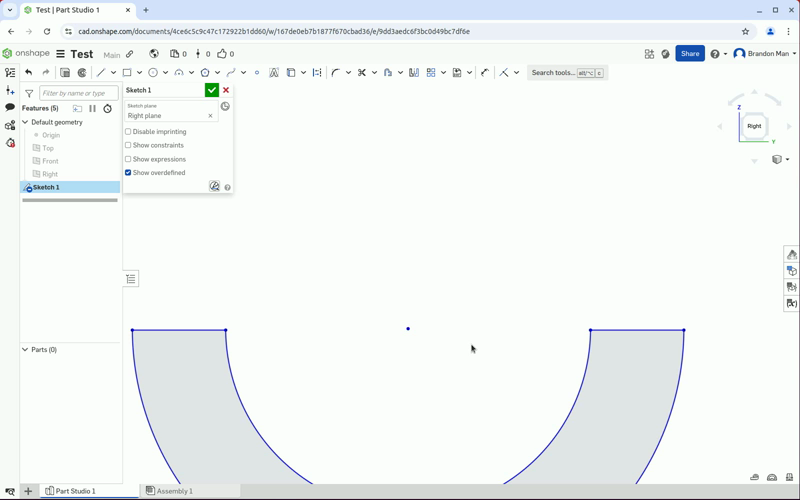
scroll(-6)
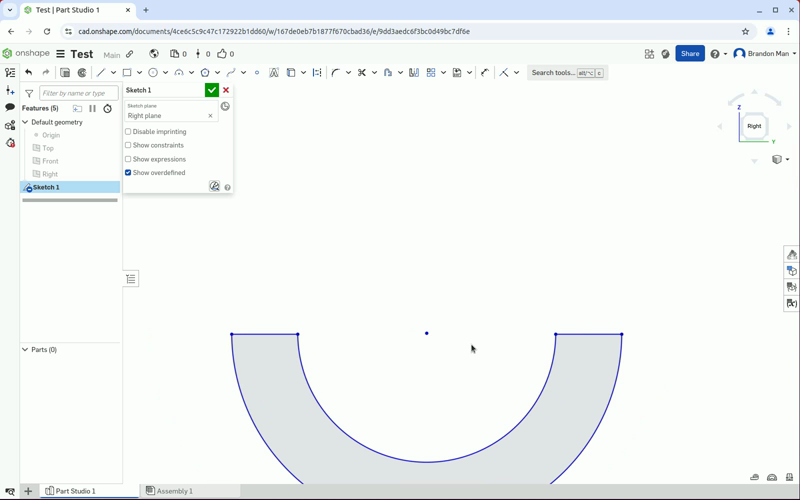
scroll(-6)
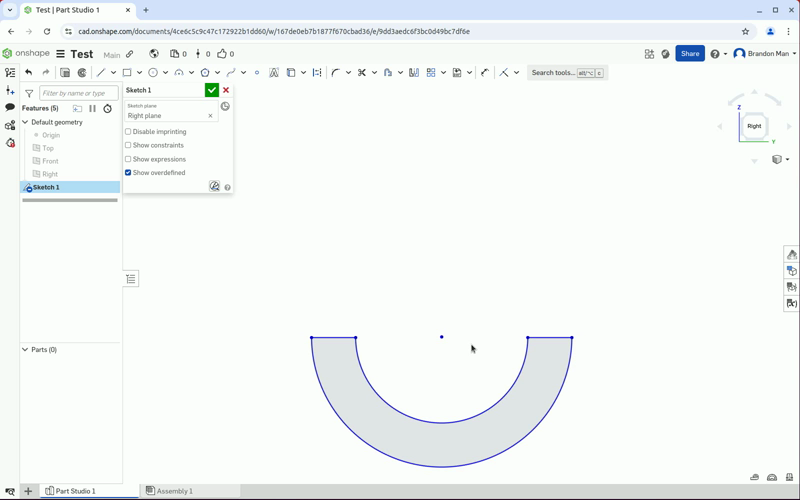
scroll(-6)
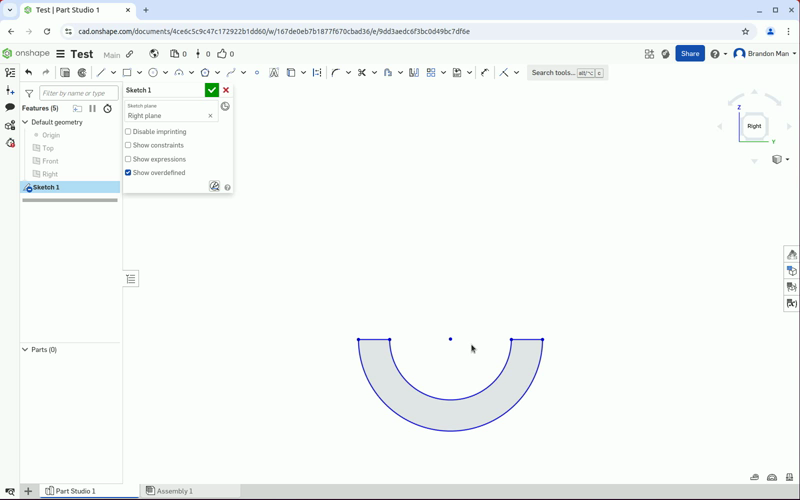
scroll(-6)
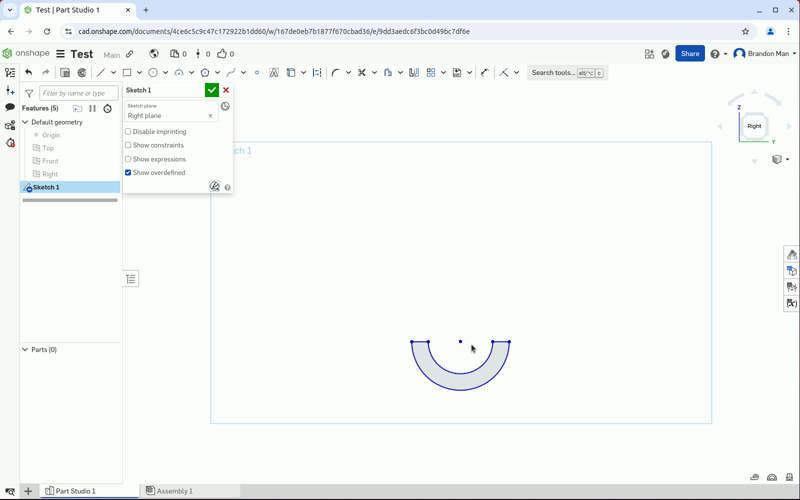
mouse_move(73, 352)
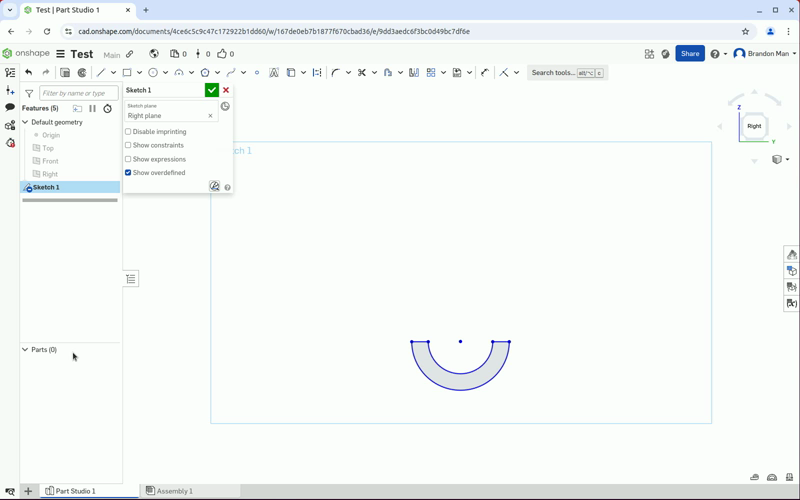
key(shift+y)
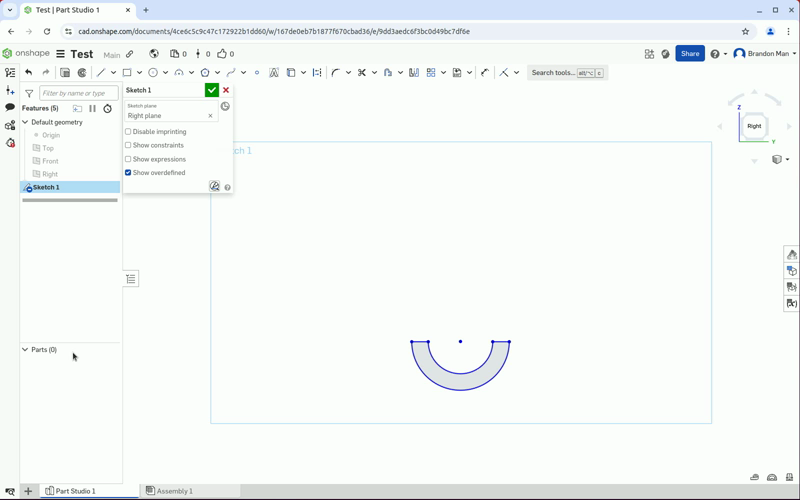
key(shift+e)
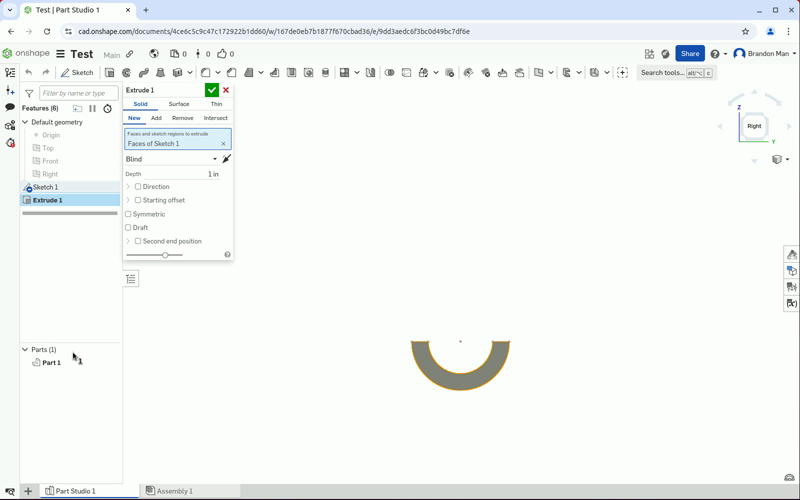
mouse_move(143, 106)
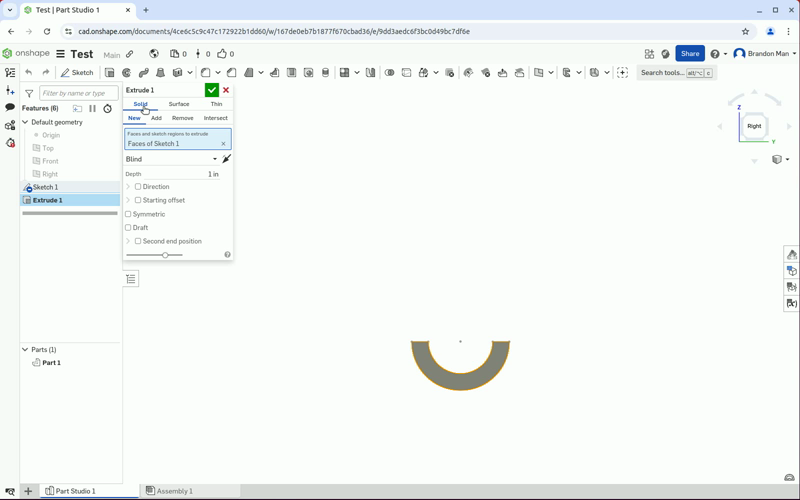
click(143, 106)
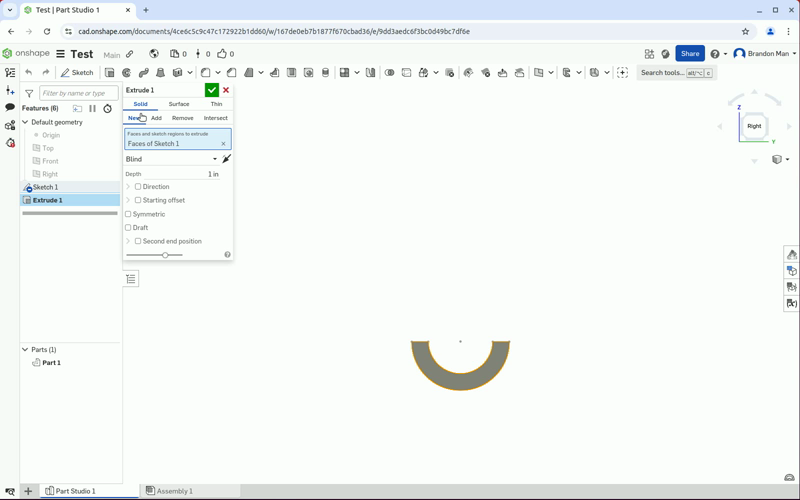
mouse_move(137, 120)
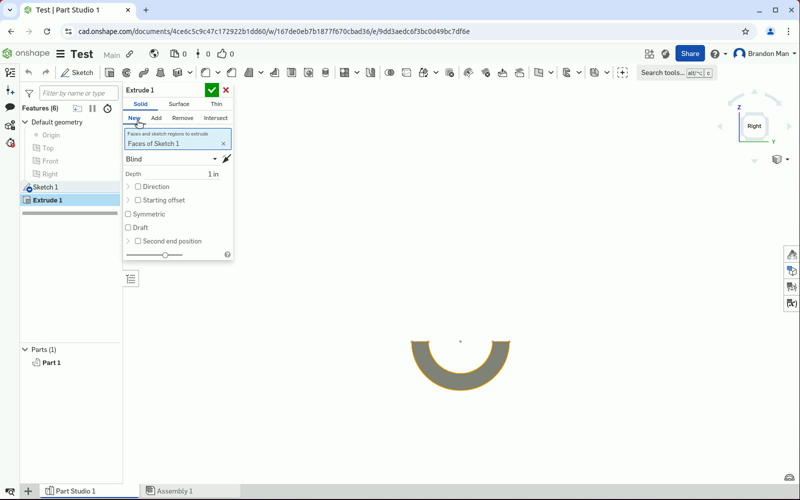
click(137, 120)
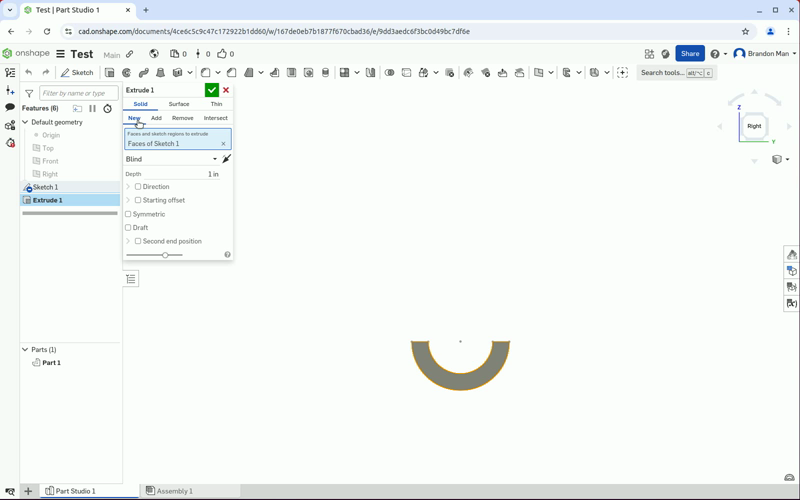
key(tab, 4)
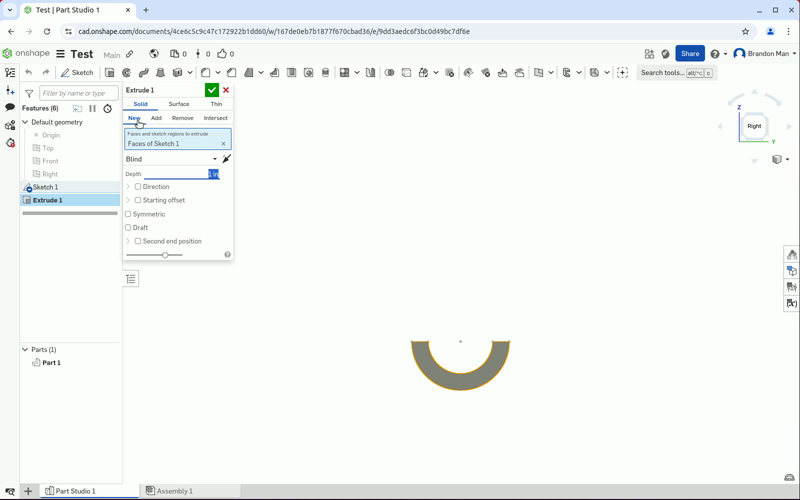
text(23.108)
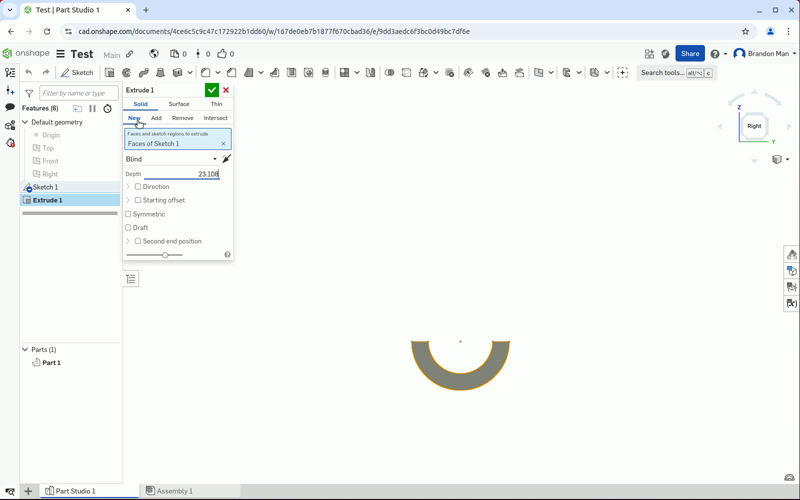
key(enter)
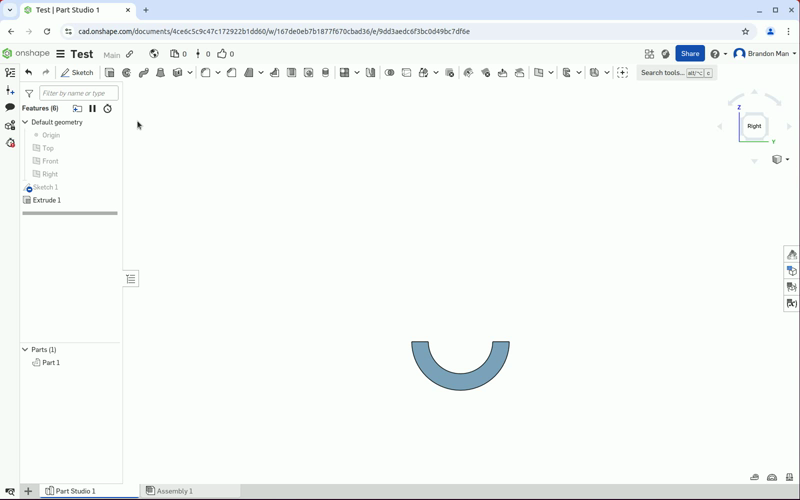
key(shift+h)
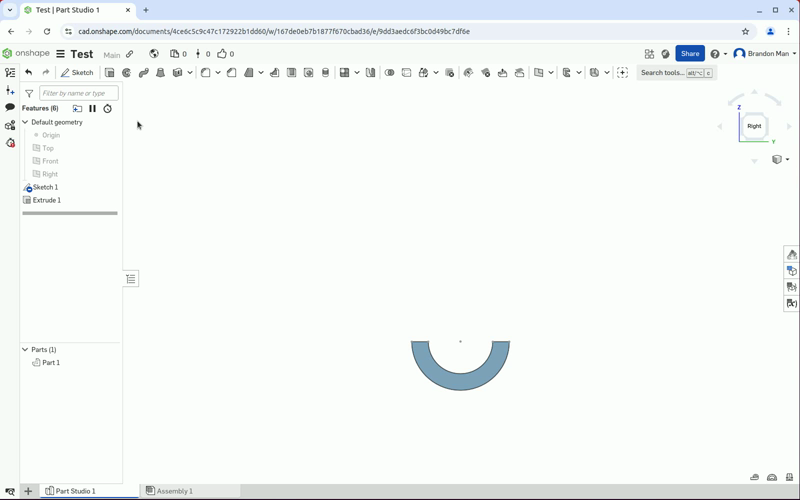
key(shift+h)
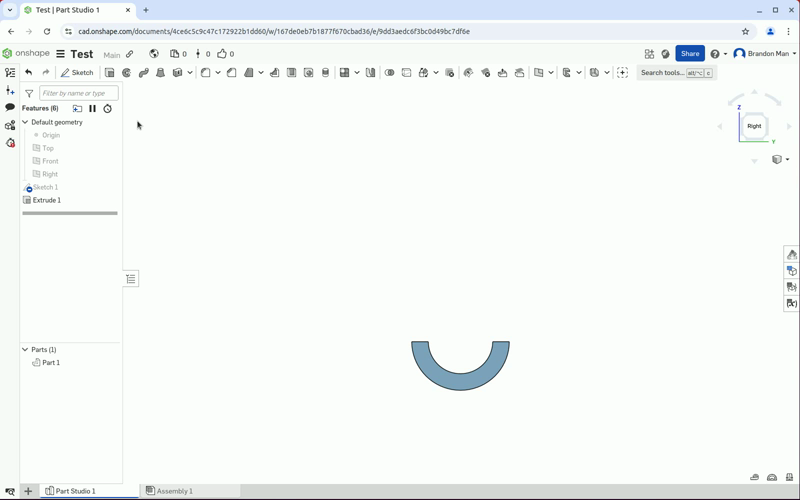
mouse_move(73, 189)
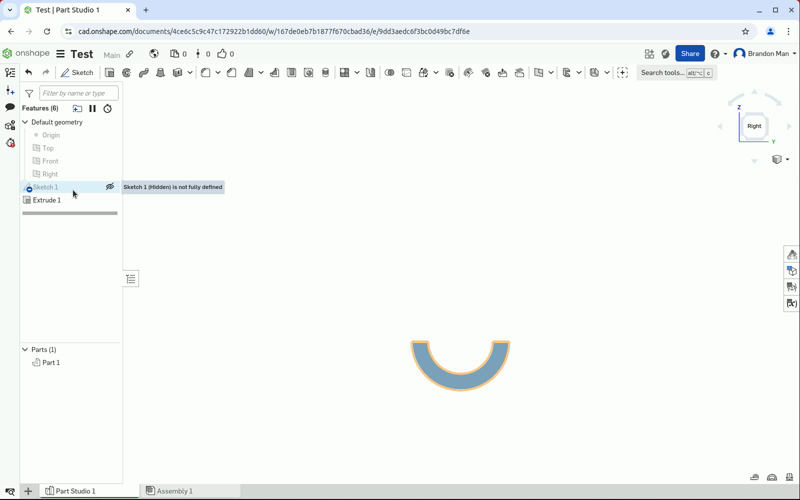
click(73, 189)
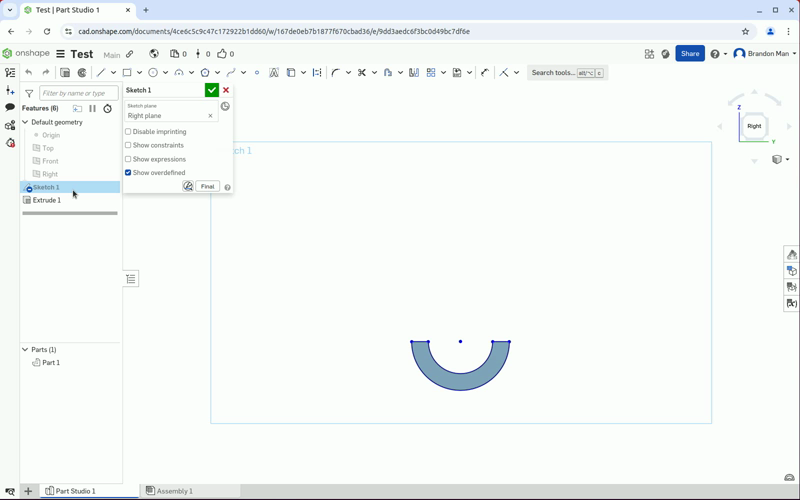
mouse_move(229, 92)
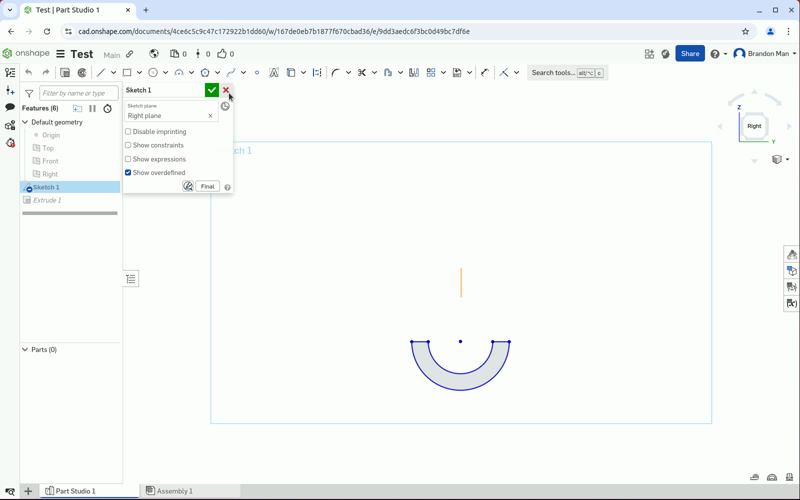
click(229, 92)
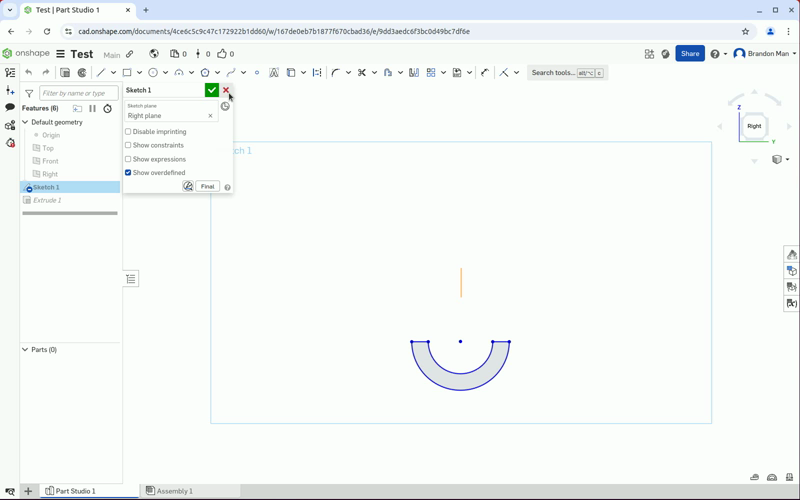
key(shift+s)
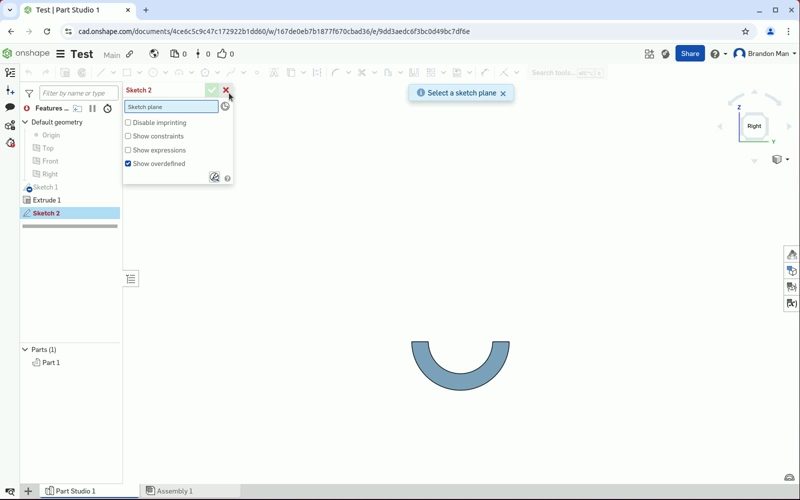
mouse_move(73, 176)
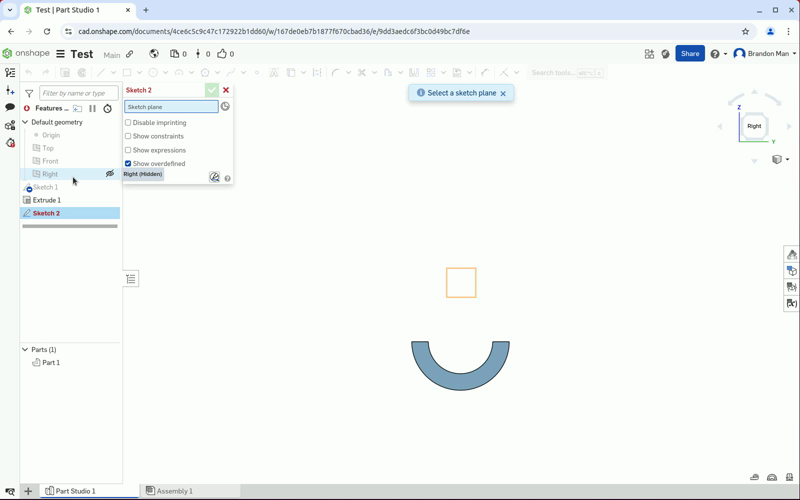
click(73, 176)
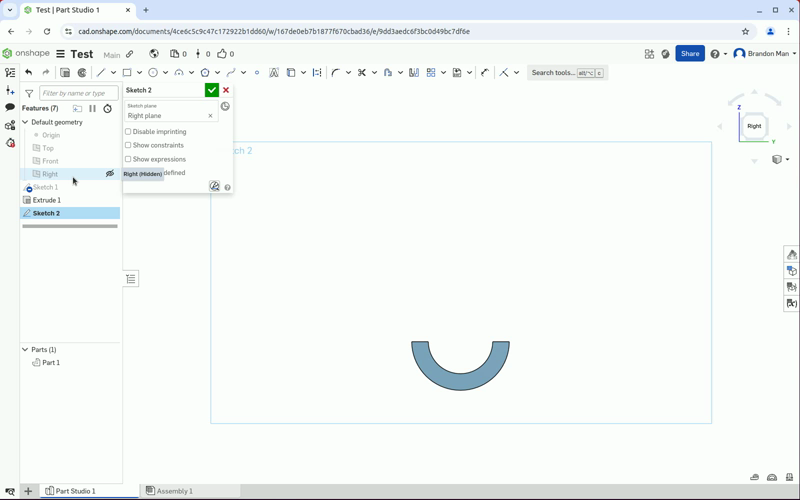
mouse_move(73, 352)
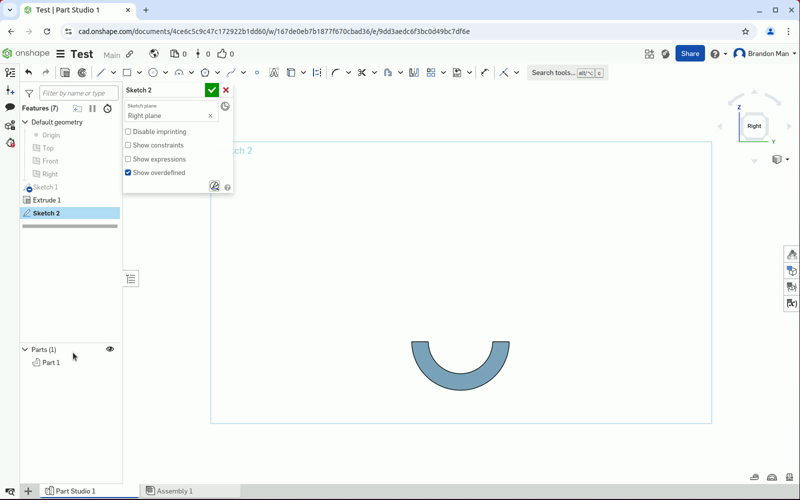
key(y)
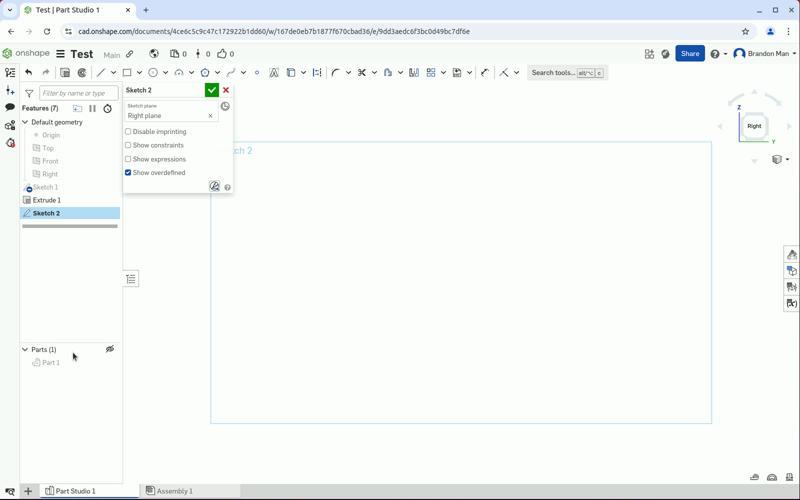
key(l)
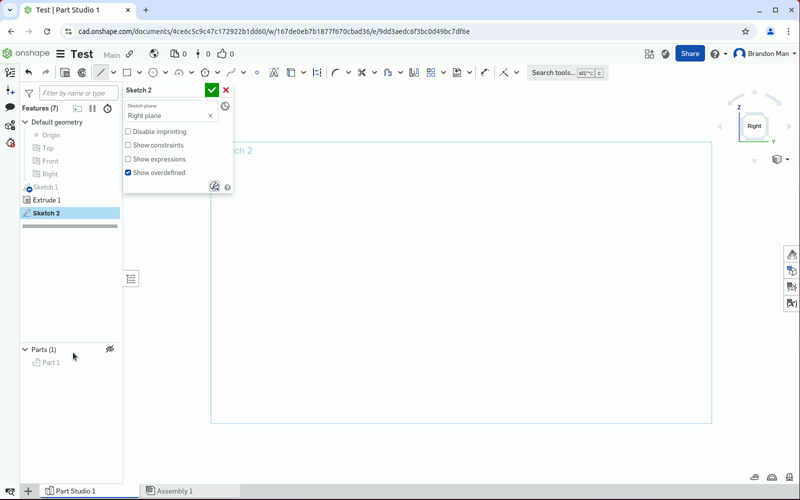
key_down(shift)
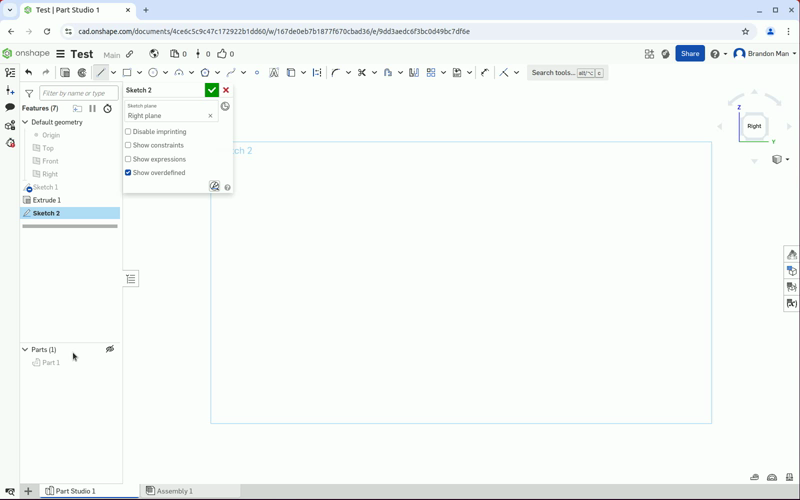
mouse_move(411, 341)
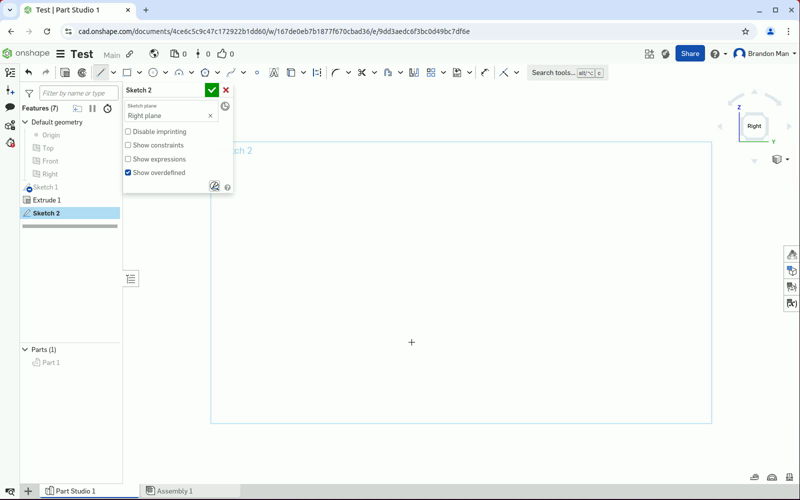
click(411, 341)
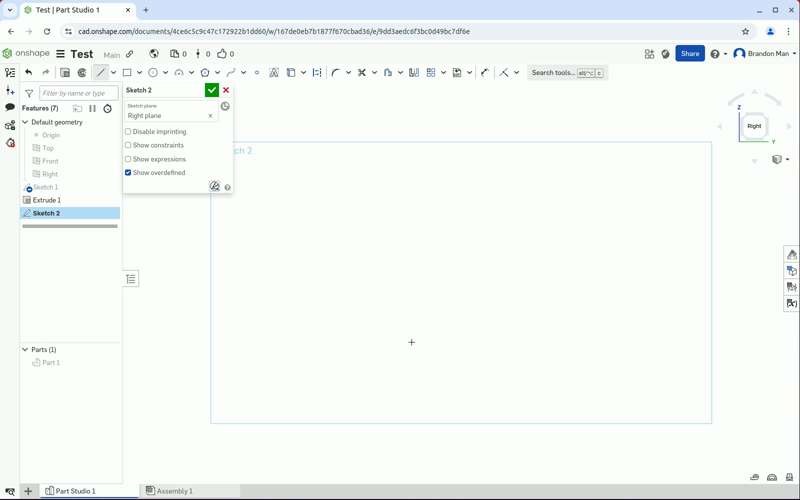
key_up(shift)
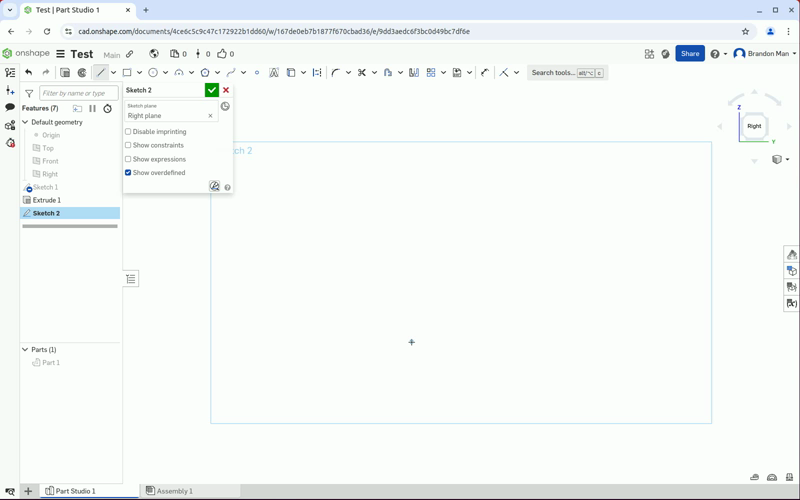
key_down(shift)
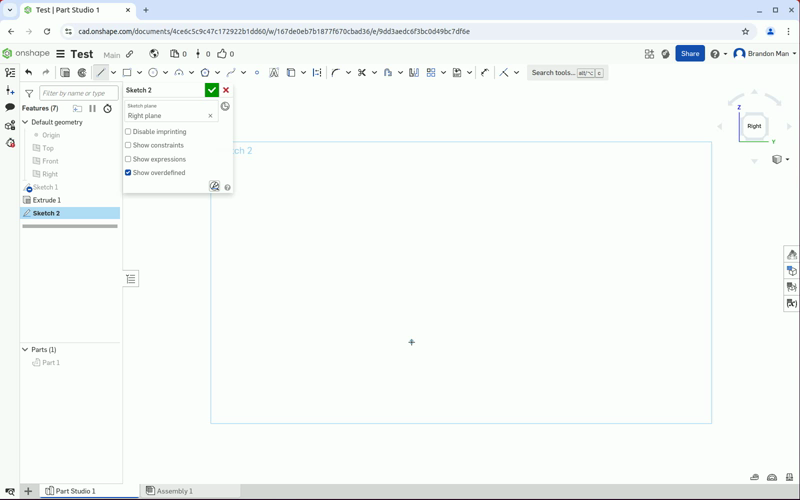
mouse_move(441, 341)
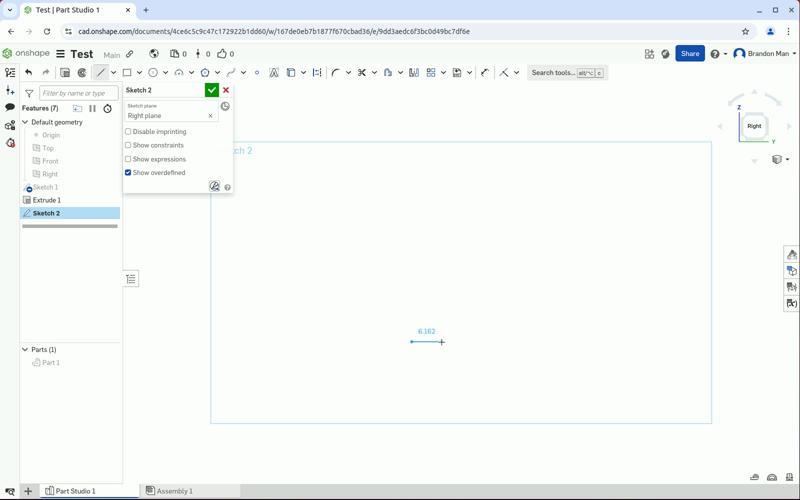
mouse_move(428, 341)
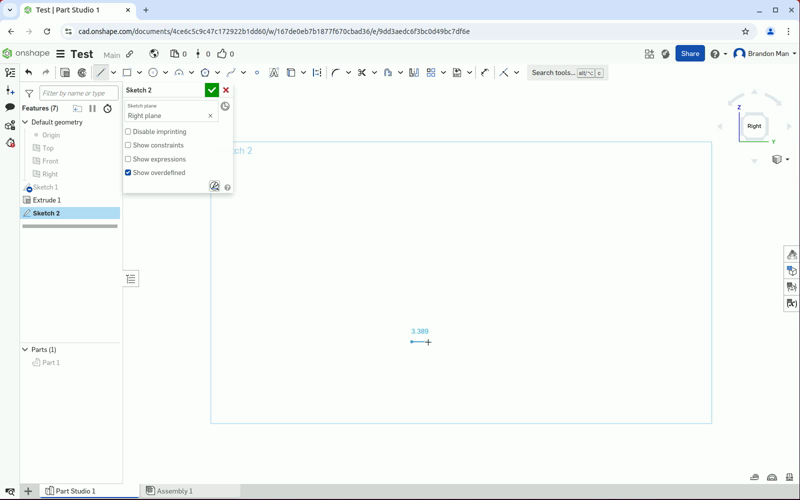
click(428, 341)
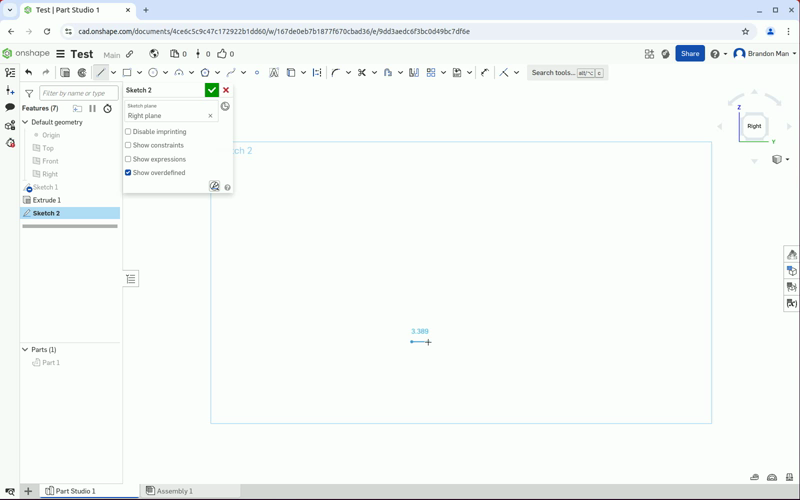
key_up(shift)
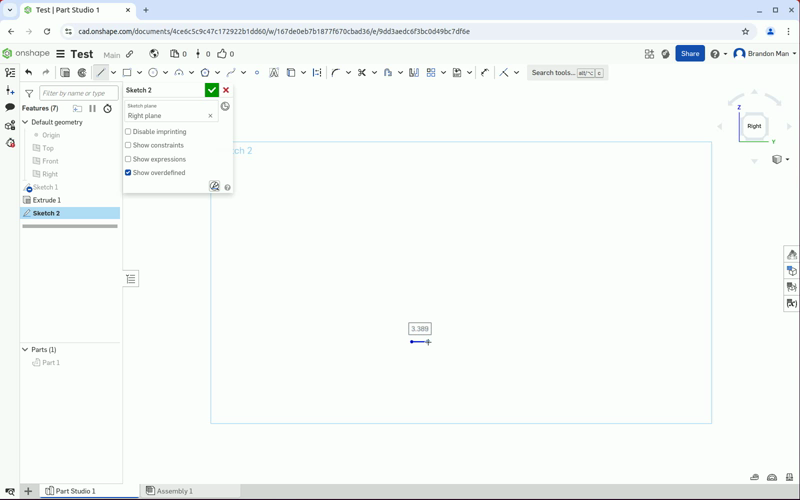
key(esc)
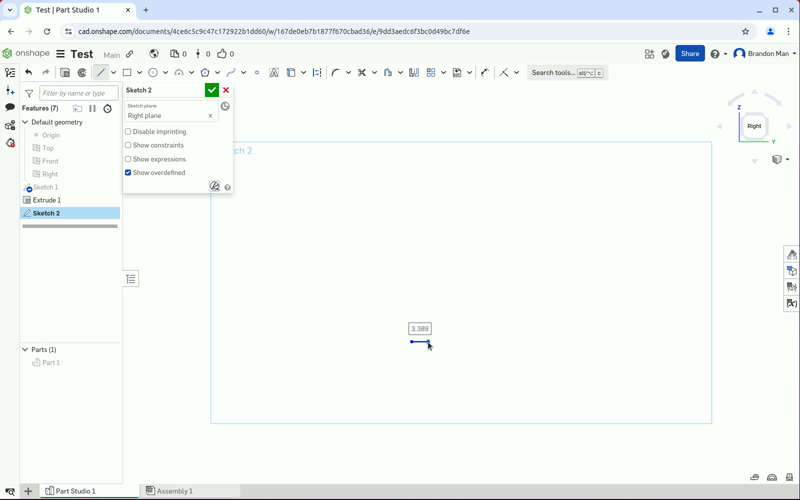
key(a)
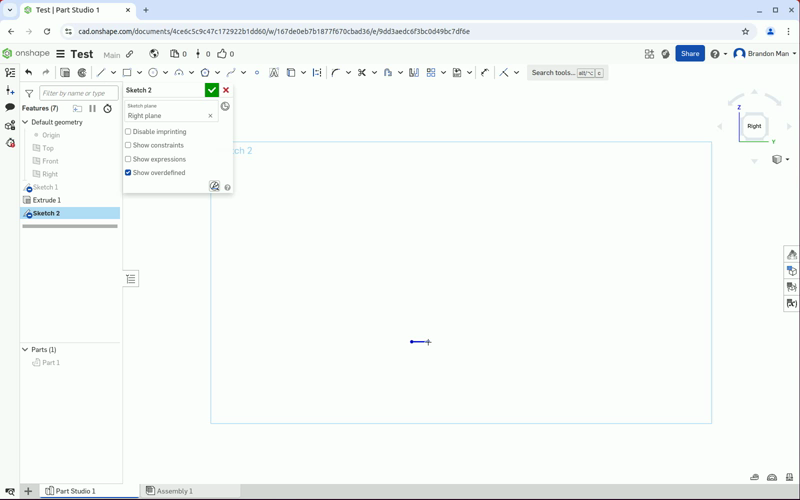
mouse_move(428, 341)
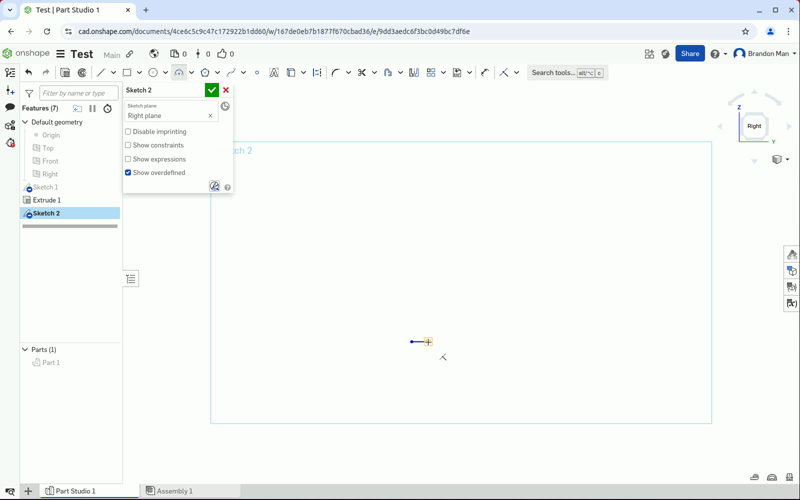
click(428, 341)
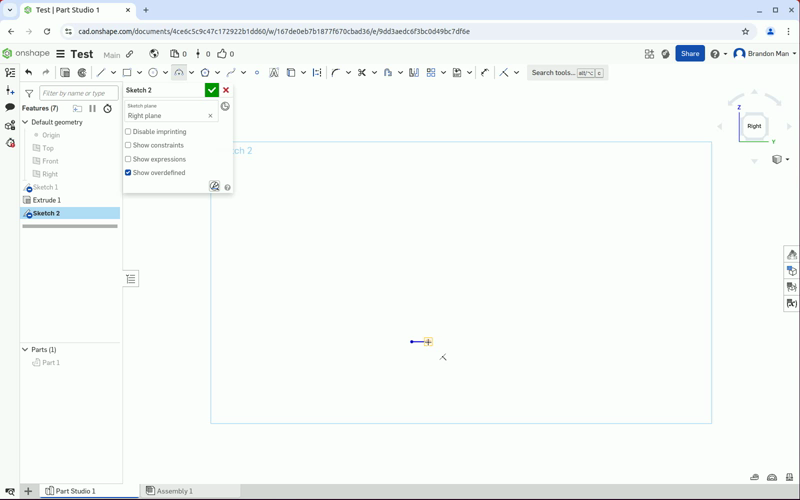
key_down(shift)
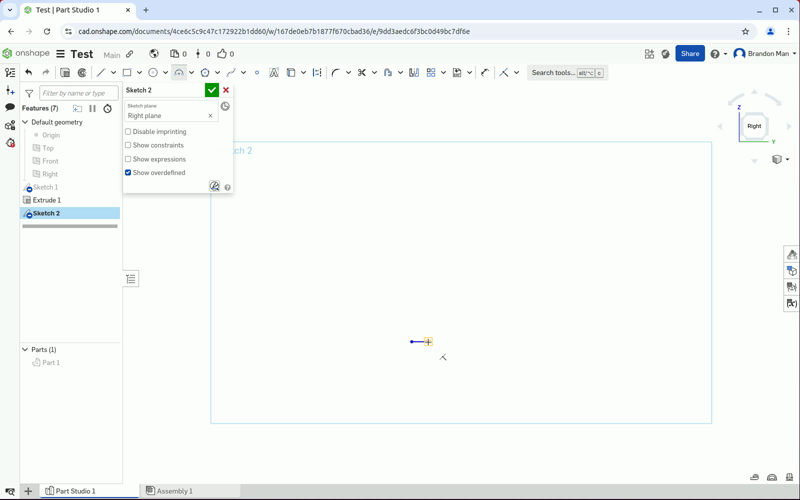
mouse_move(492, 341)
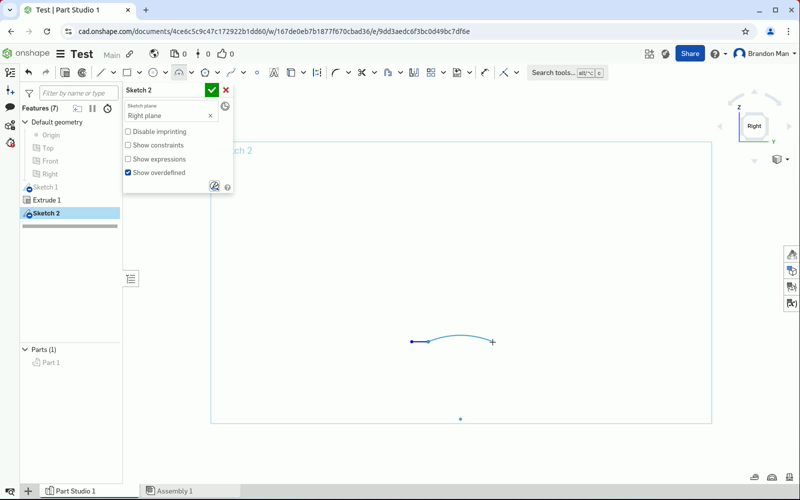
click(492, 341)
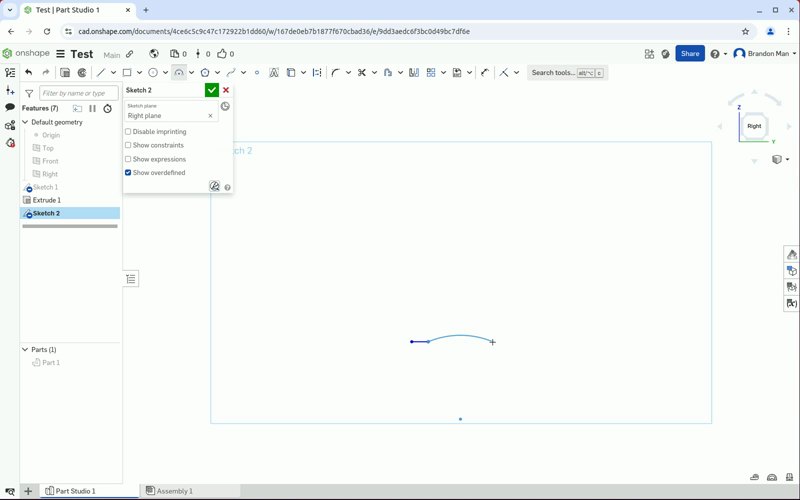
mouse_move(460, 309)
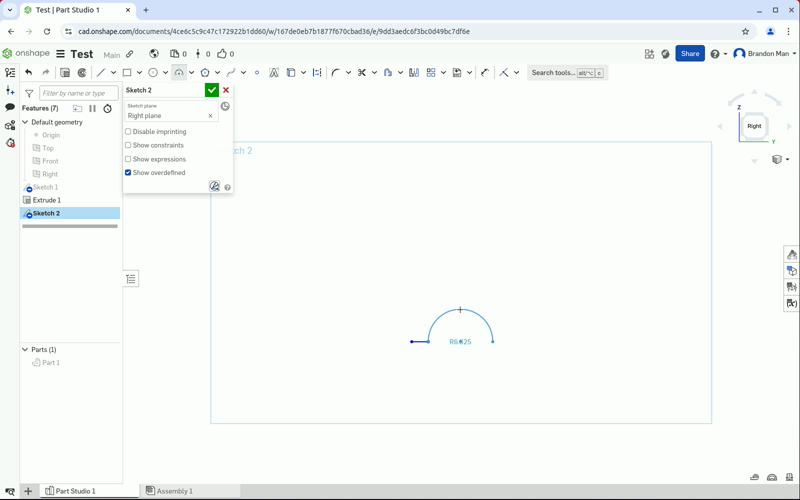
click(460, 309)
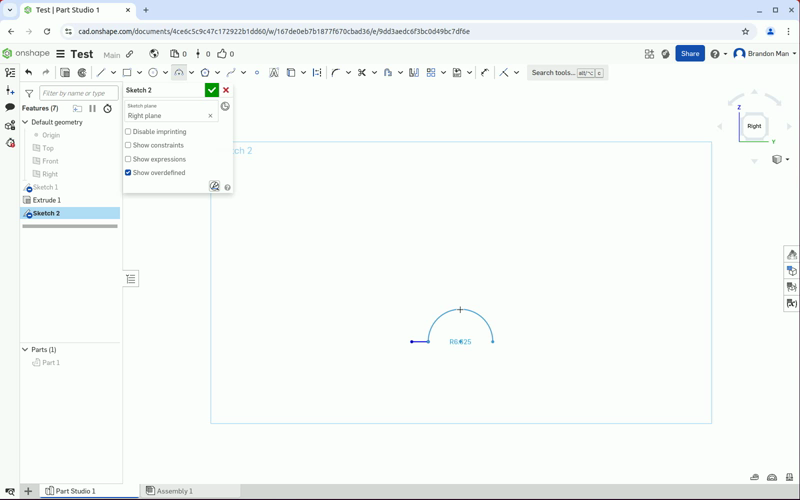
key_up(shift)
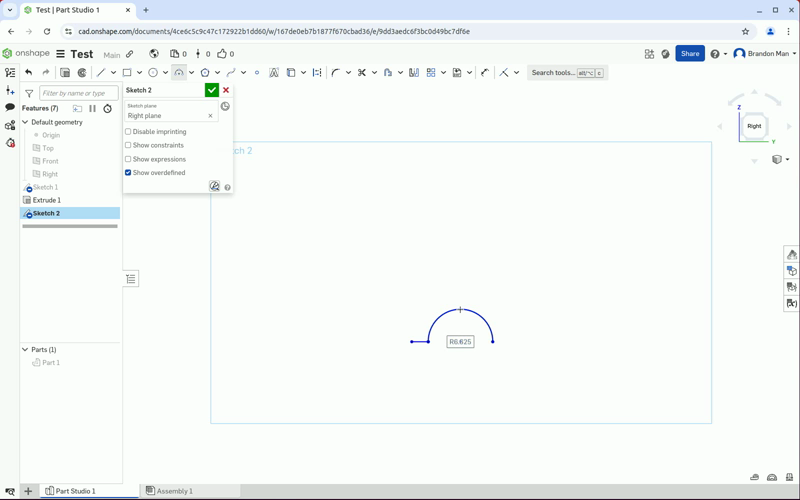
key(esc)
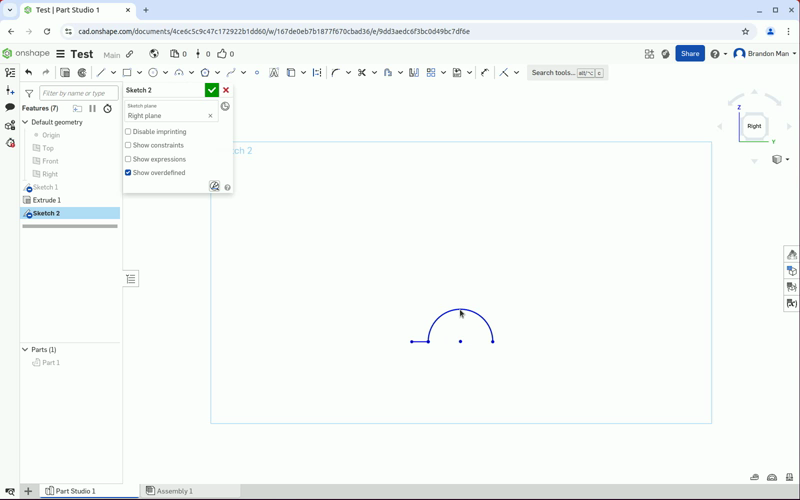
key(l)
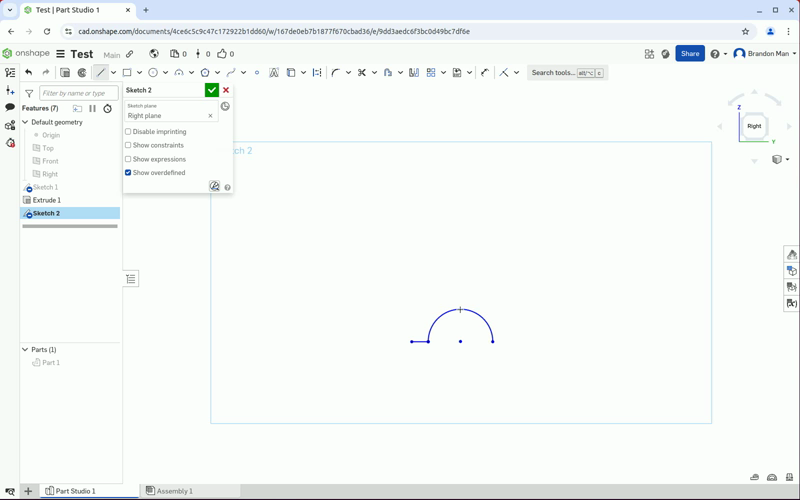
mouse_move(492, 341)
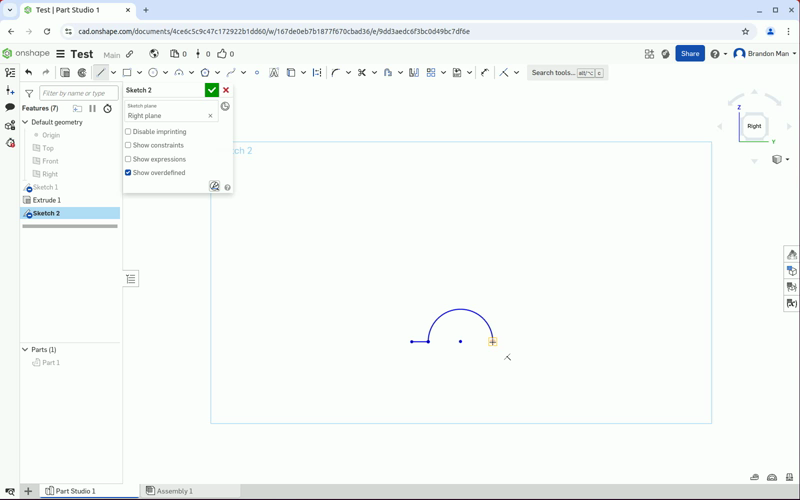
click(492, 341)
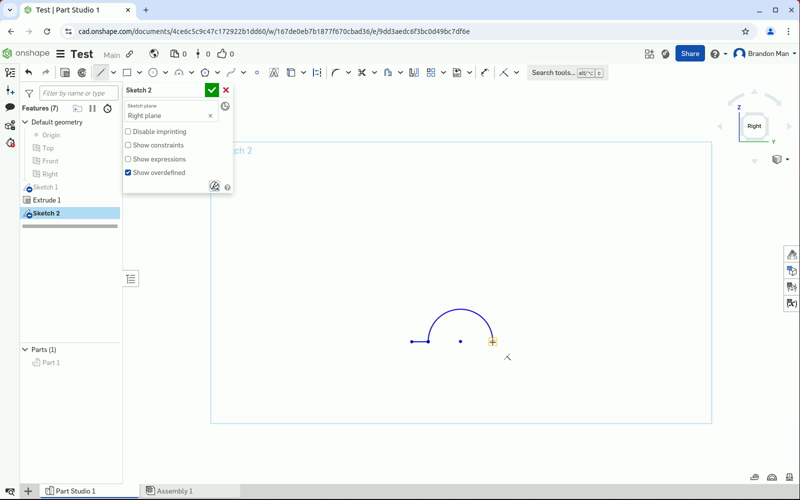
key_down(shift)
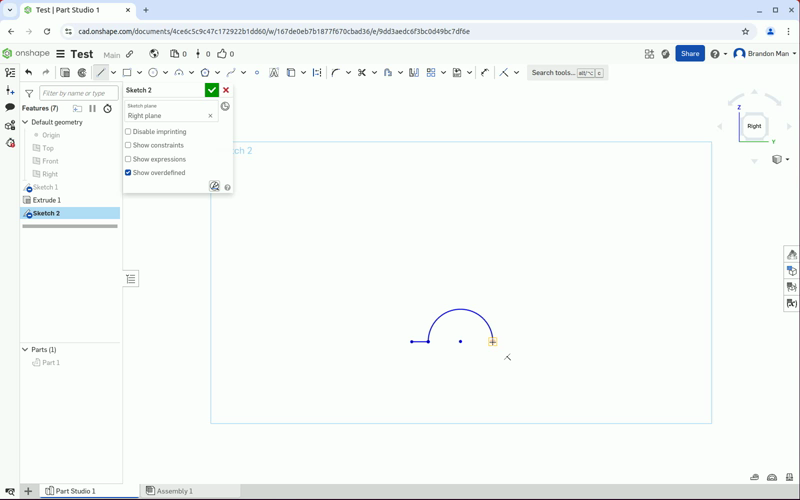
mouse_move(522, 341)
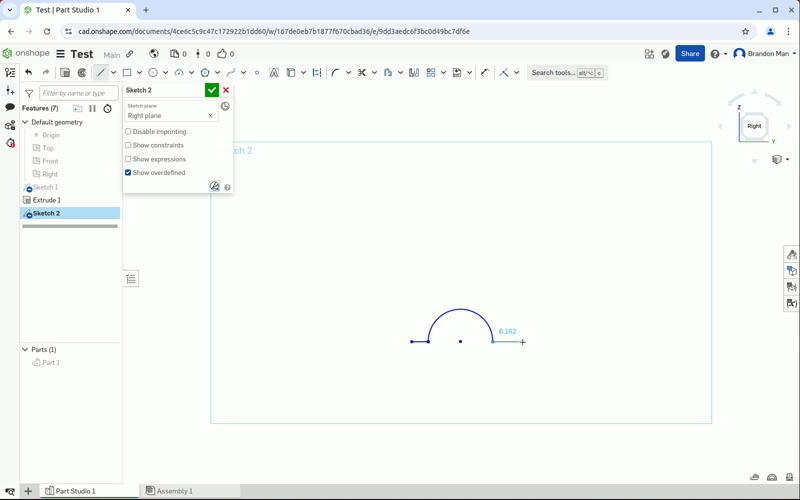
mouse_move(509, 341)
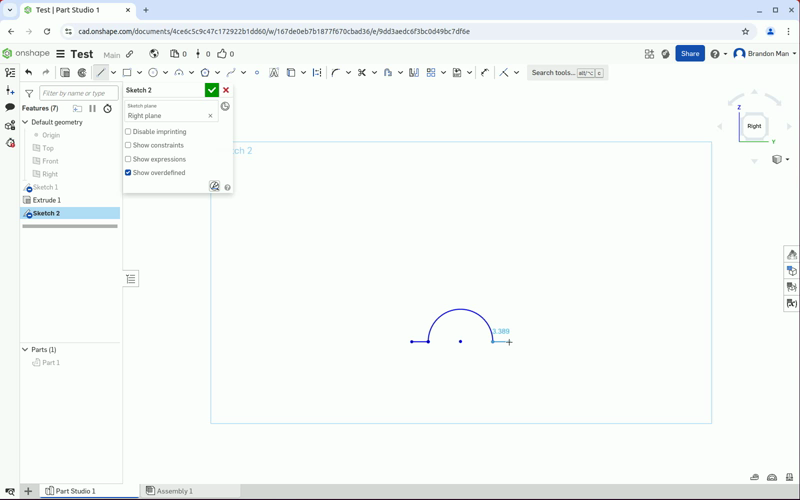
click(509, 341)
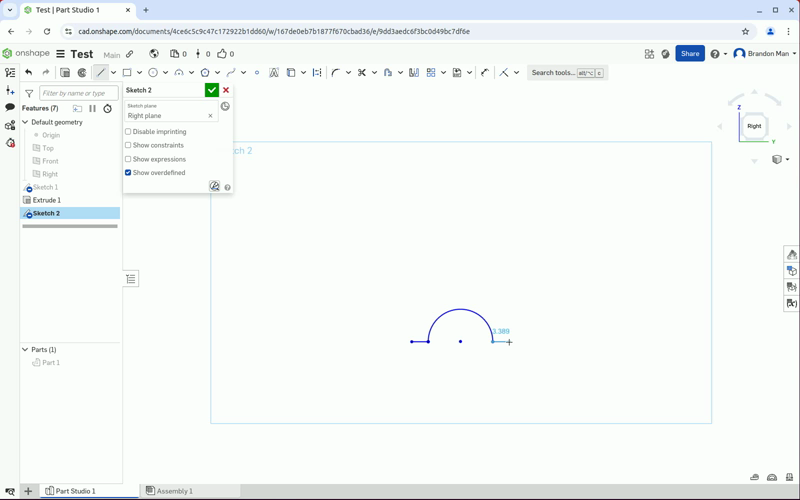
key_up(shift)
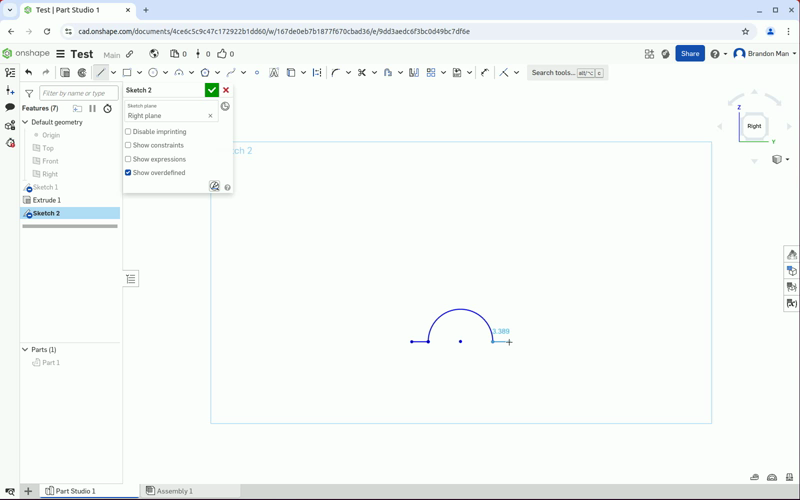
key(esc)
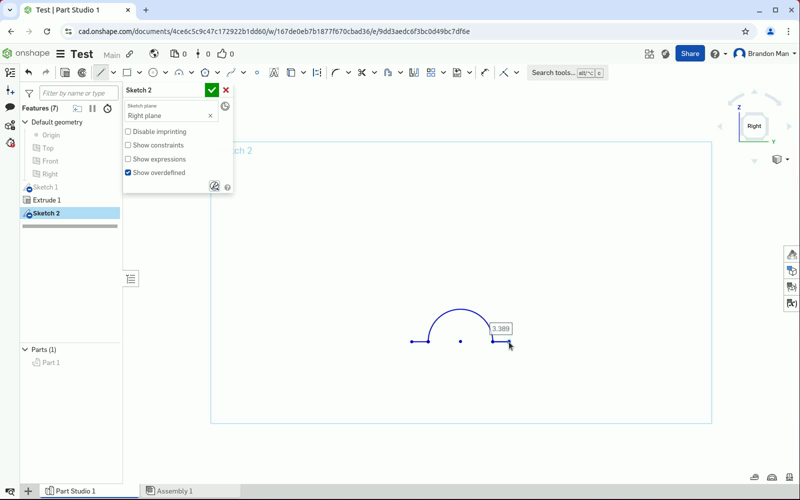
key(a)
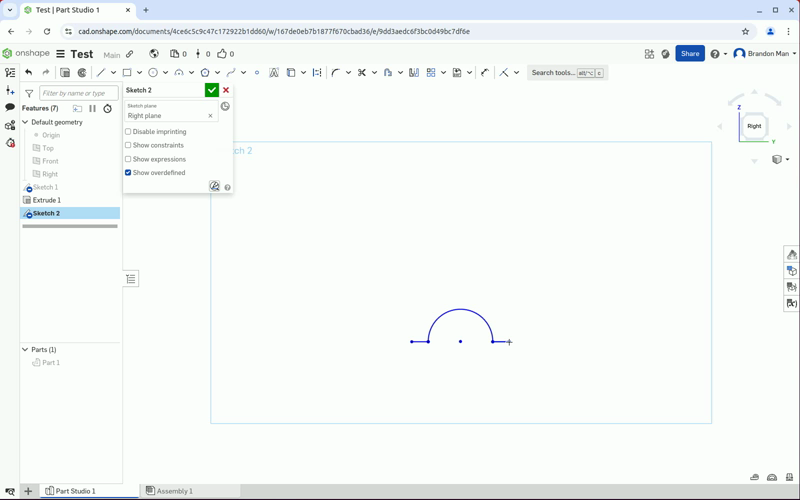
mouse_move(509, 341)
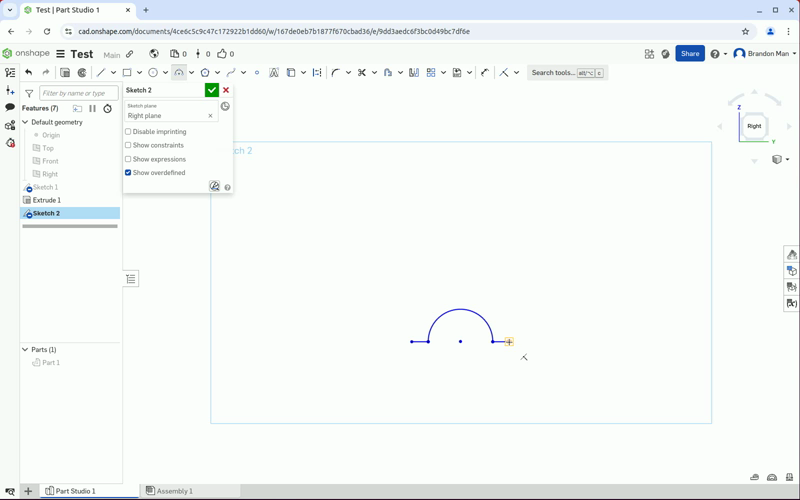
click(509, 341)
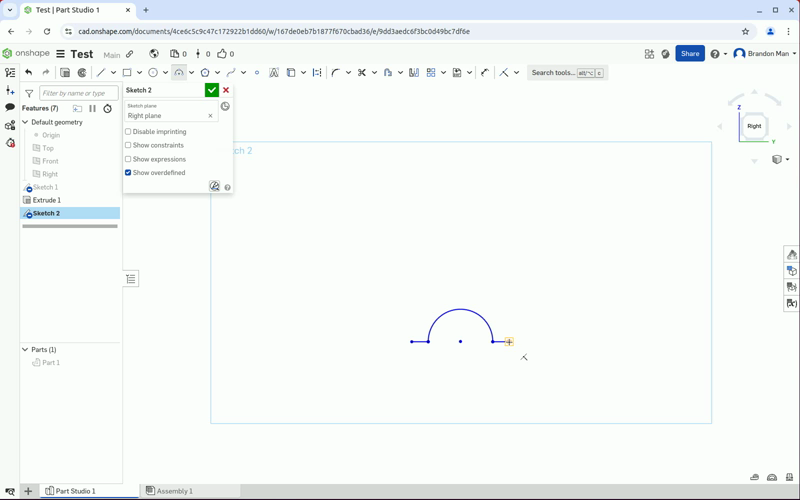
mouse_move(411, 341)
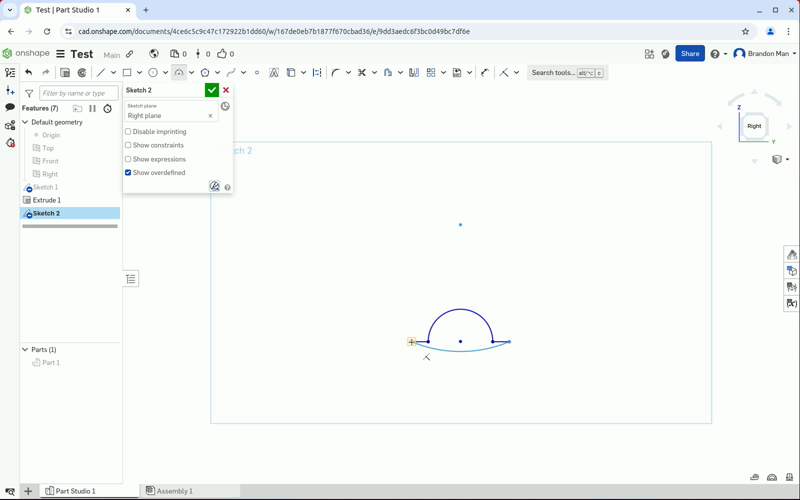
click(411, 341)
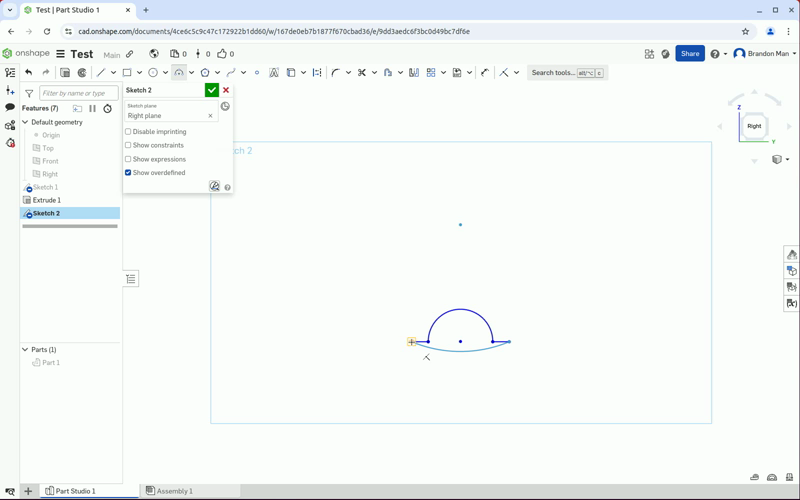
key_down(shift)
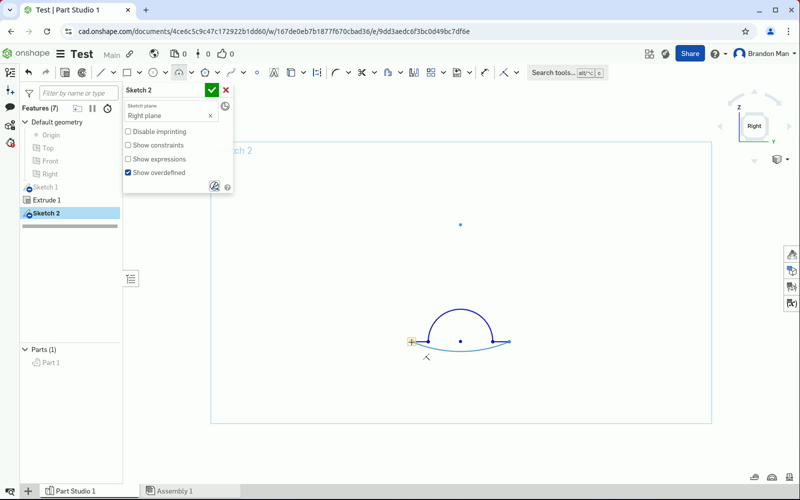
mouse_move(460, 292)
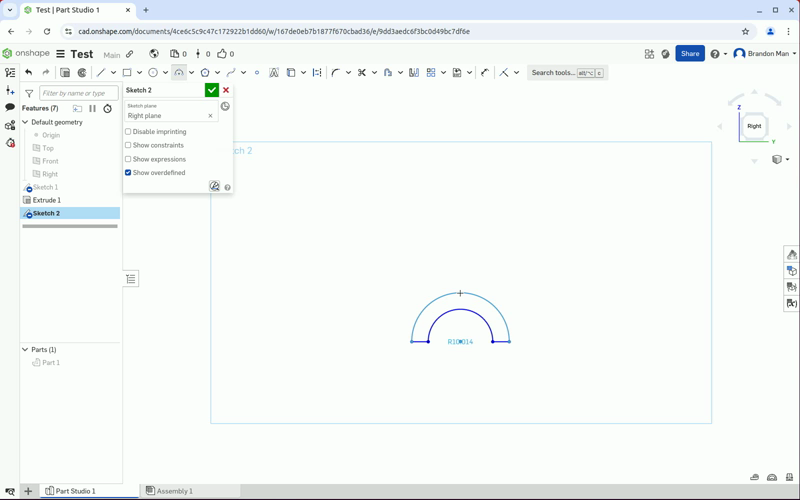
click(460, 292)
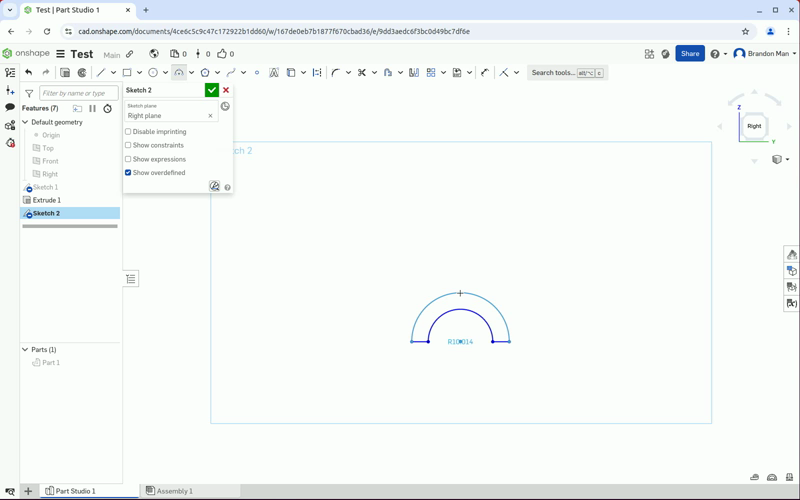
key_up(shift)
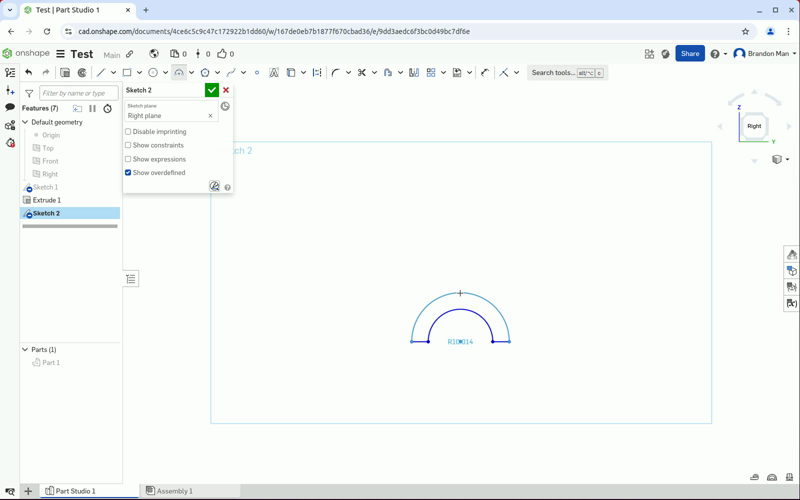
key(esc)
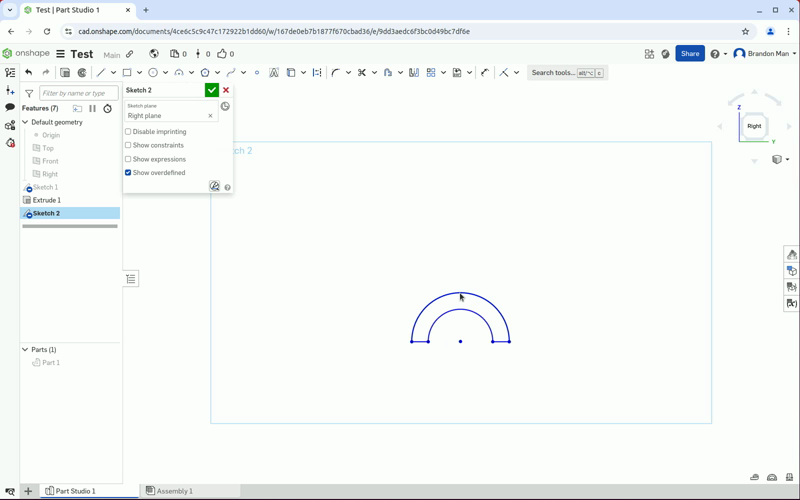
mouse_move(433, 325)
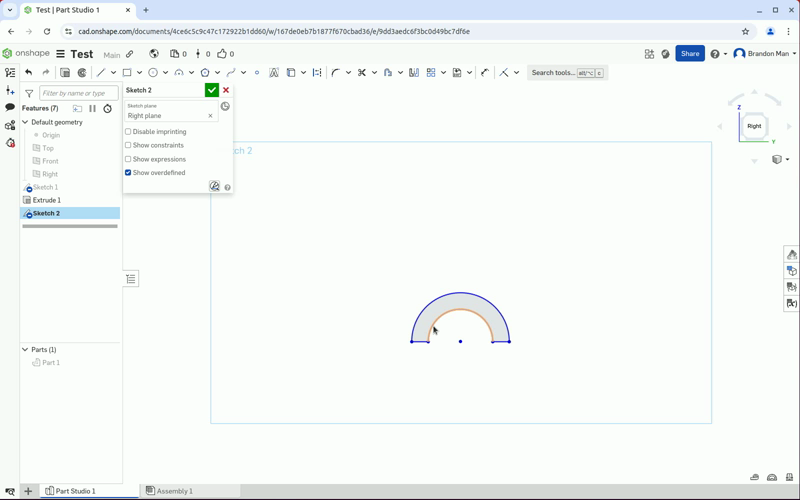
scroll(6)
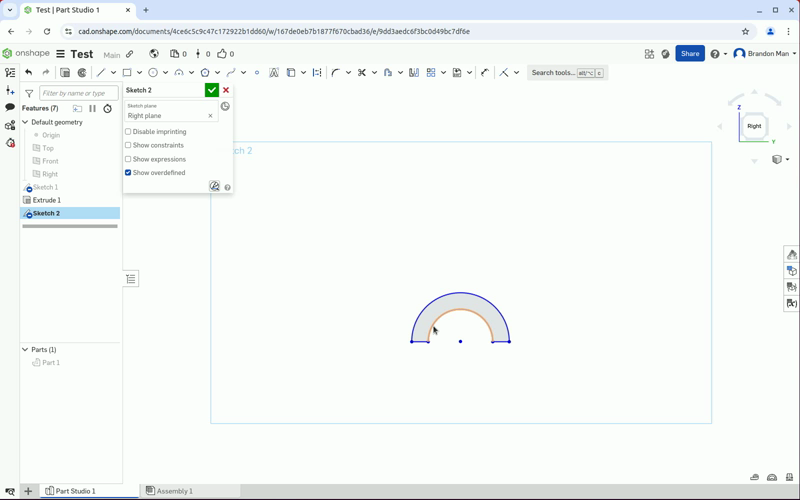
scroll(6)
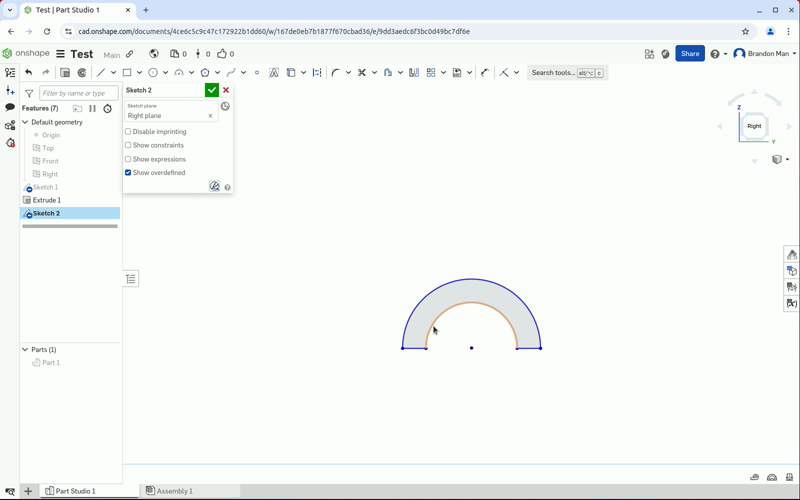
scroll(6)
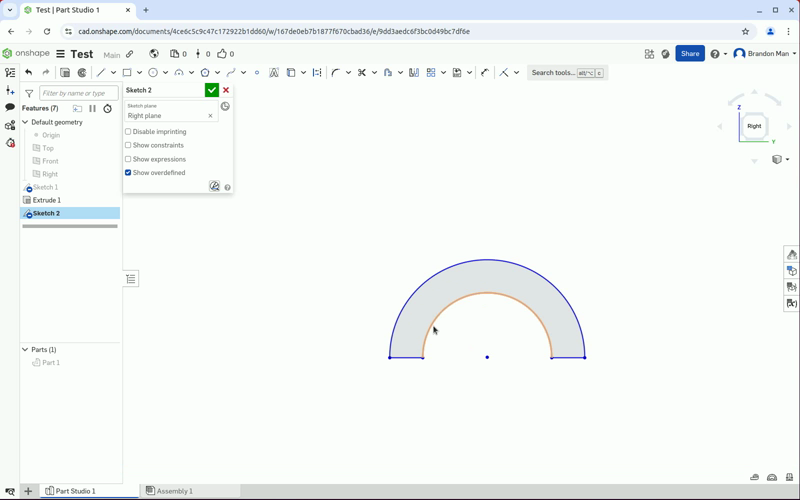
scroll(6)
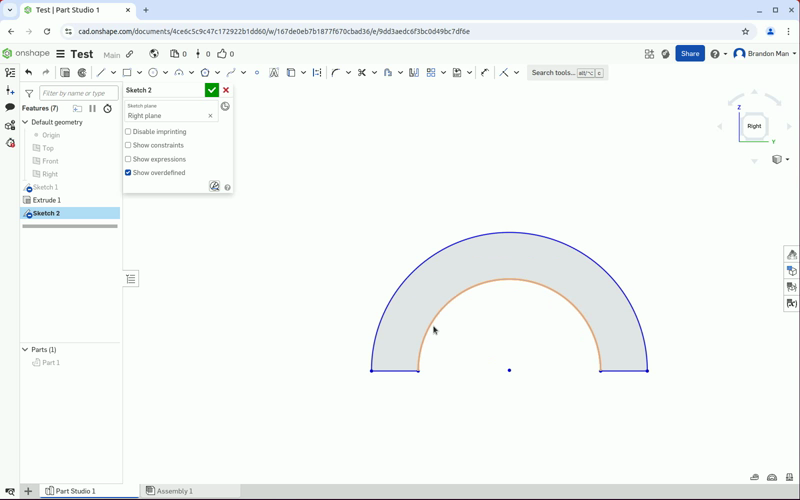
scroll(6)
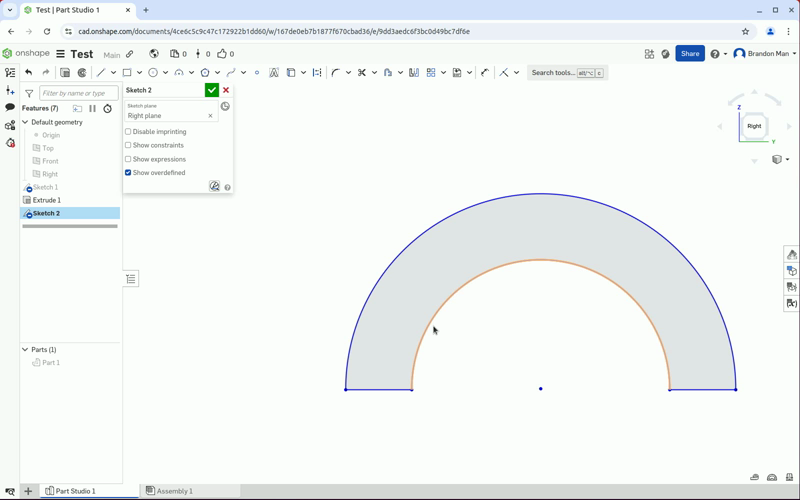
scroll(6)
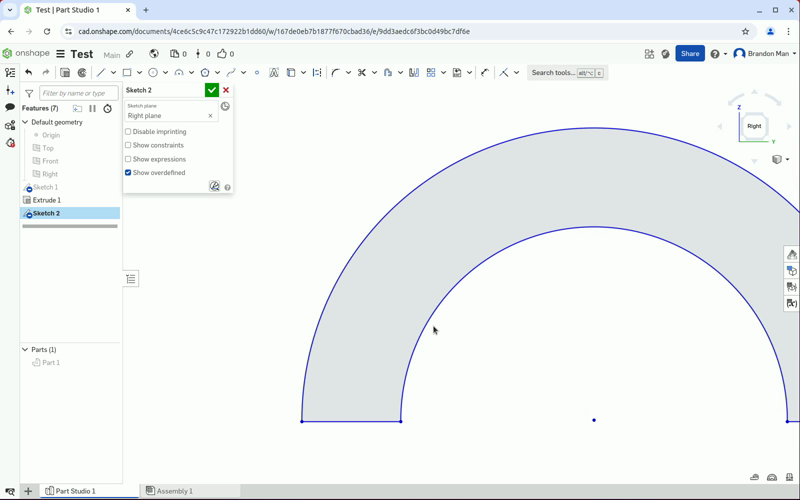
scroll(6)
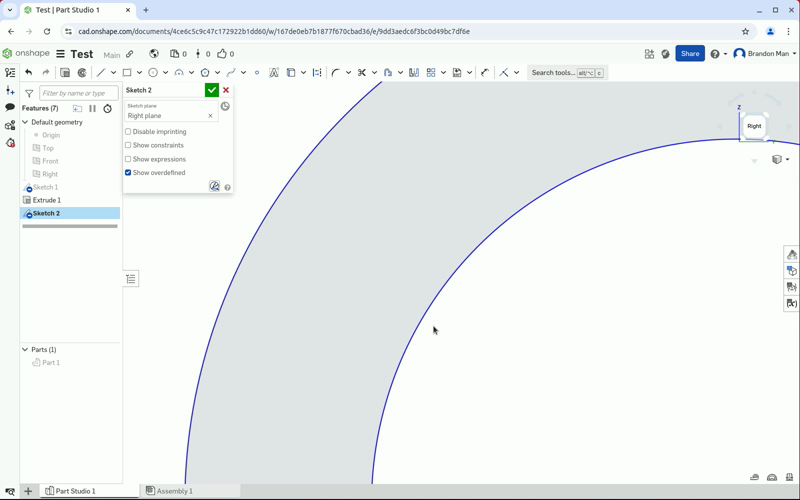
click(433, 325)
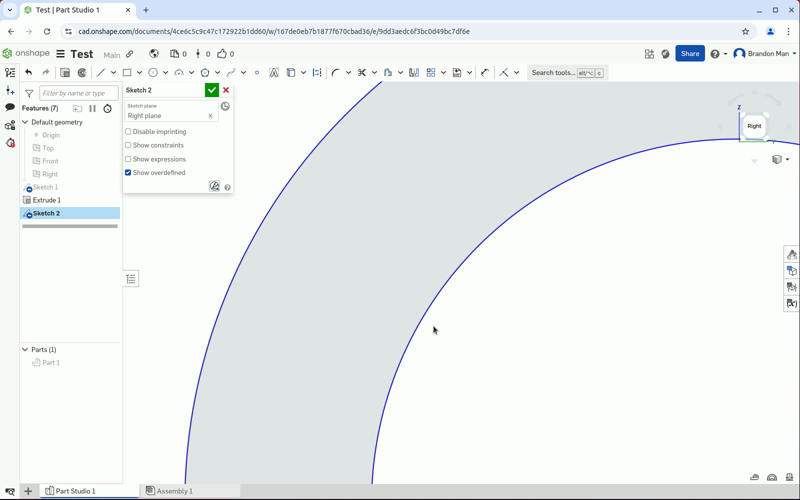
scroll(-6)
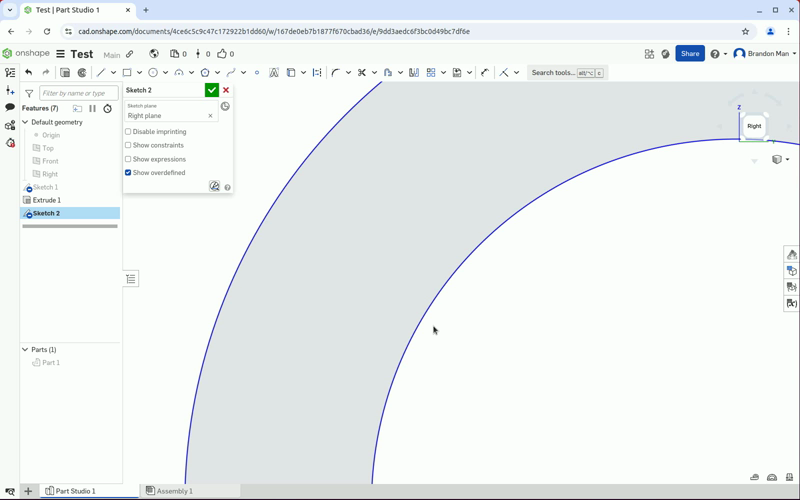
scroll(-6)
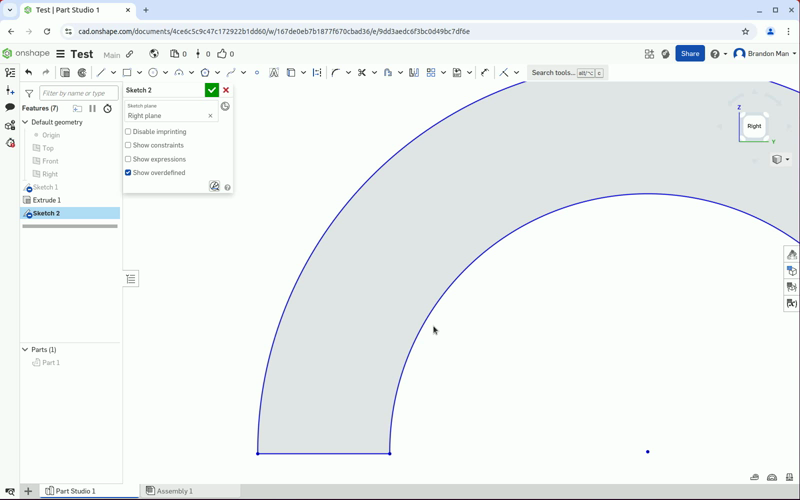
scroll(-6)
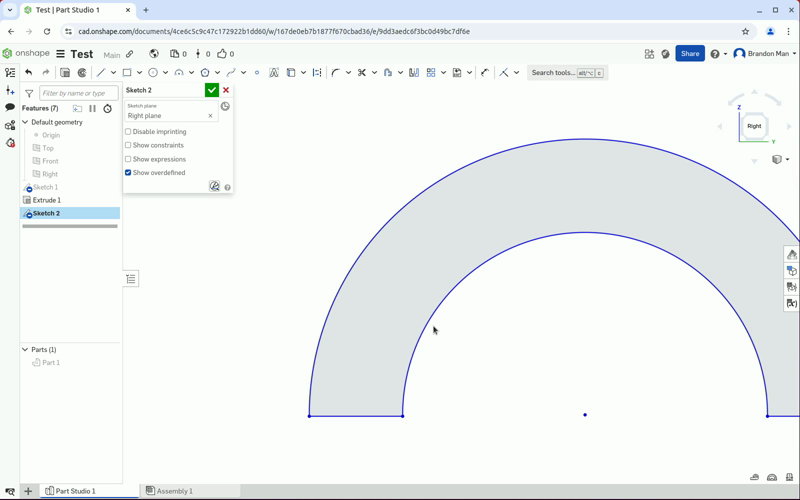
scroll(-6)
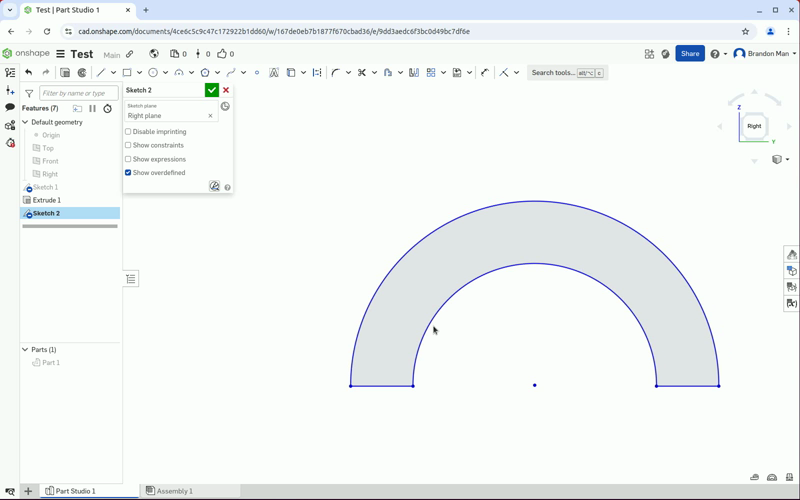
scroll(-6)
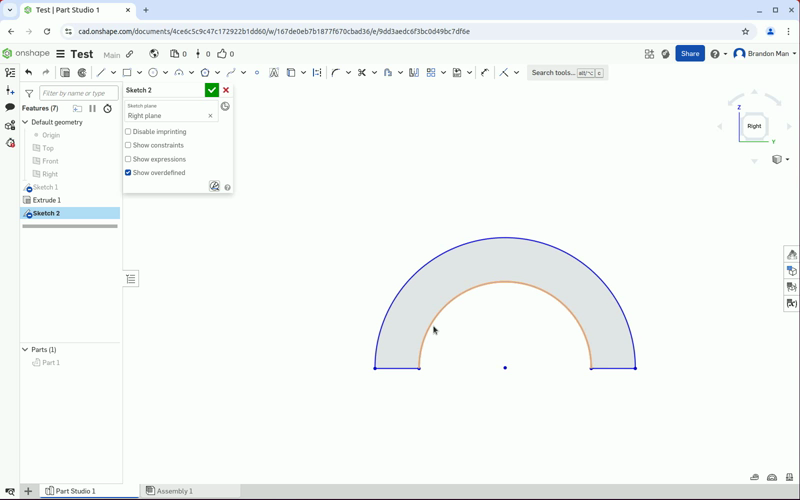
scroll(-6)
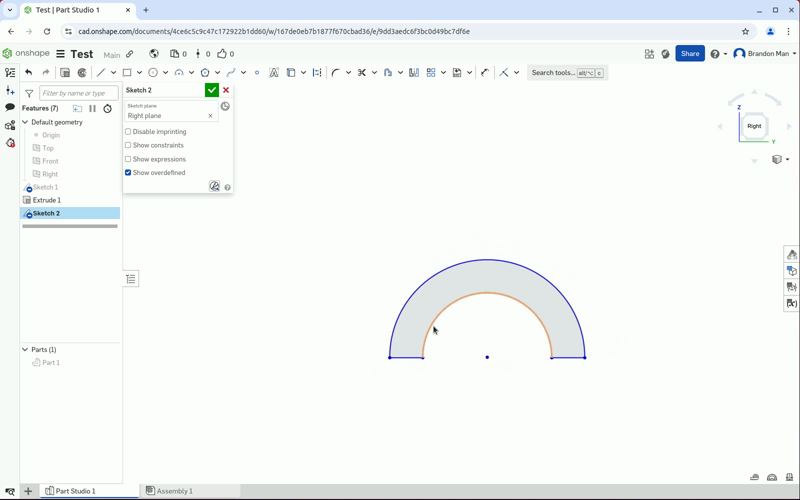
scroll(-6)
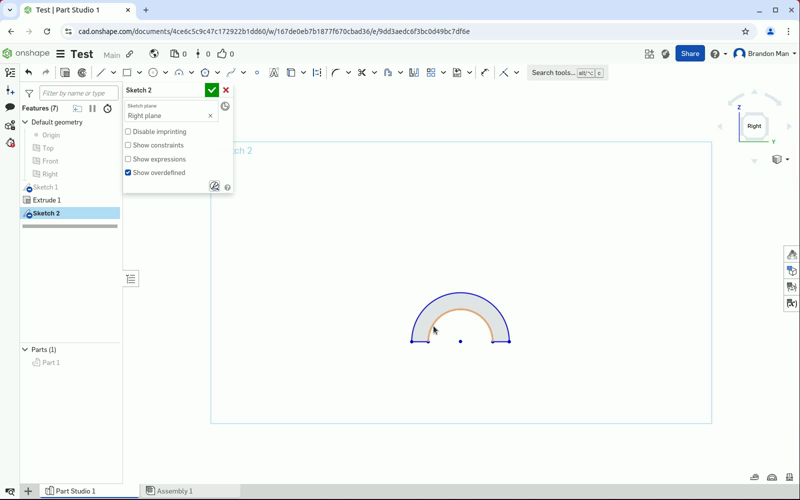
mouse_move(73, 352)
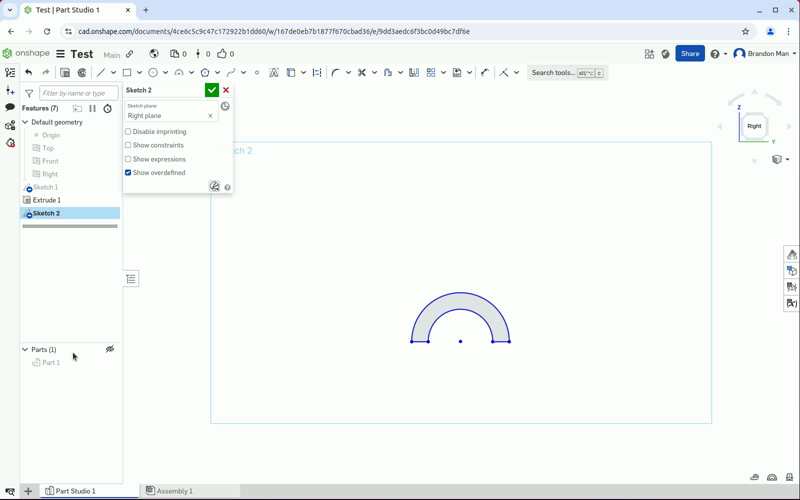
key(shift+y)
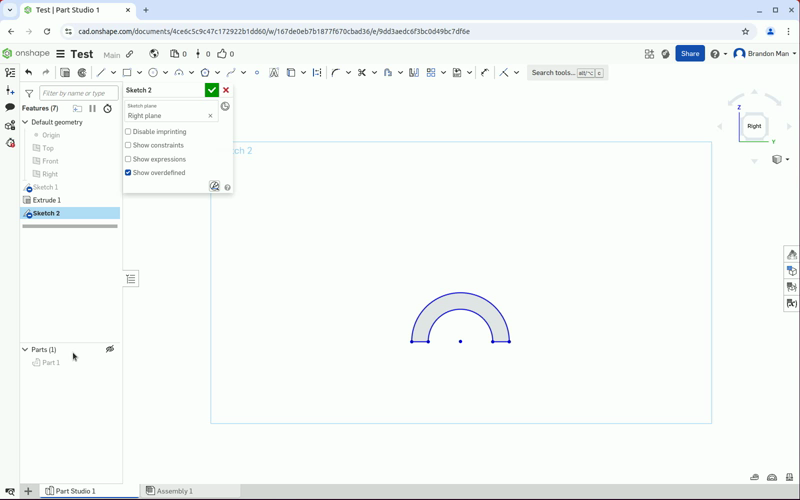
key(shift+e)
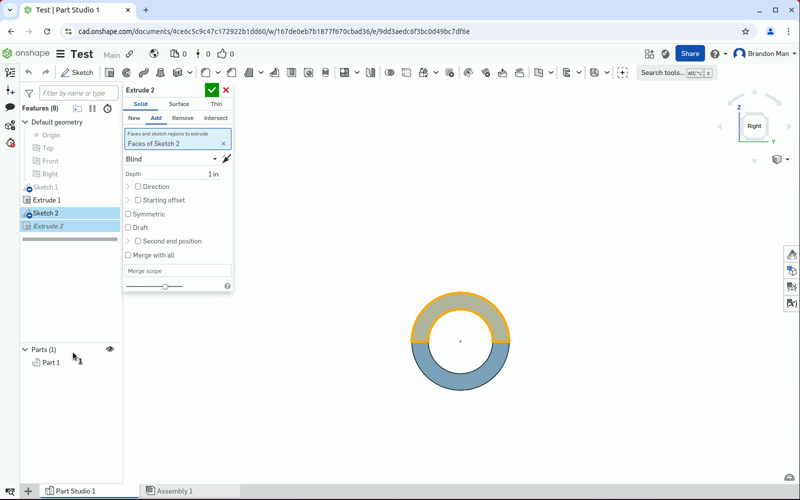
mouse_move(143, 106)
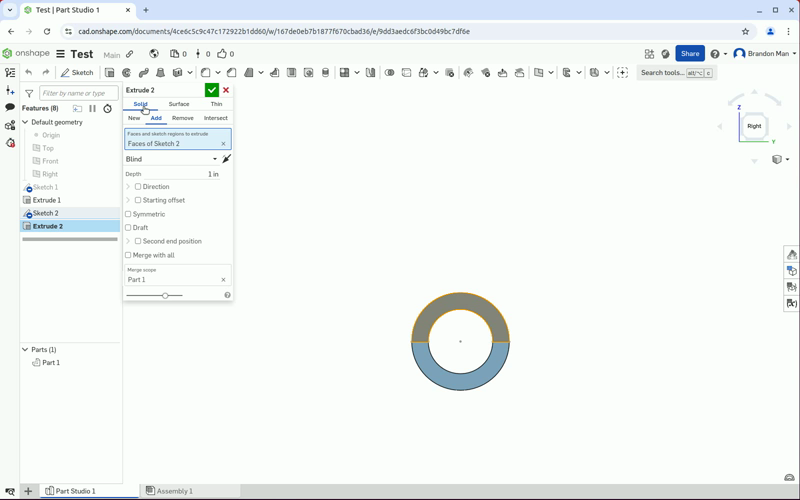
click(143, 106)
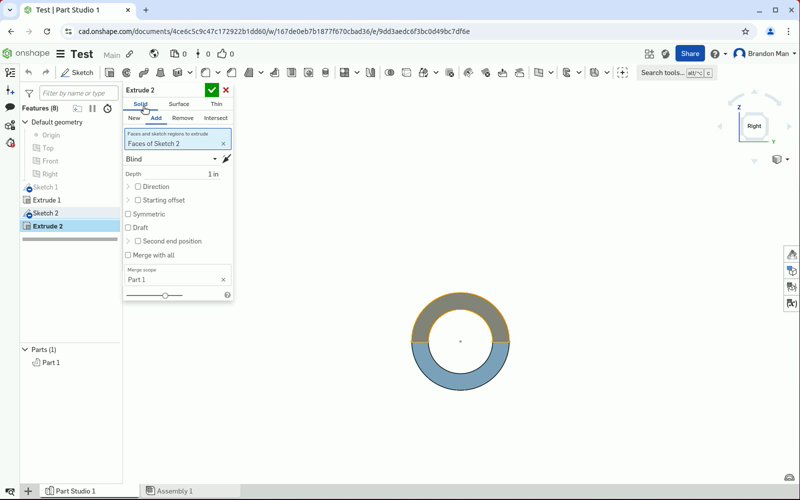
mouse_move(137, 120)
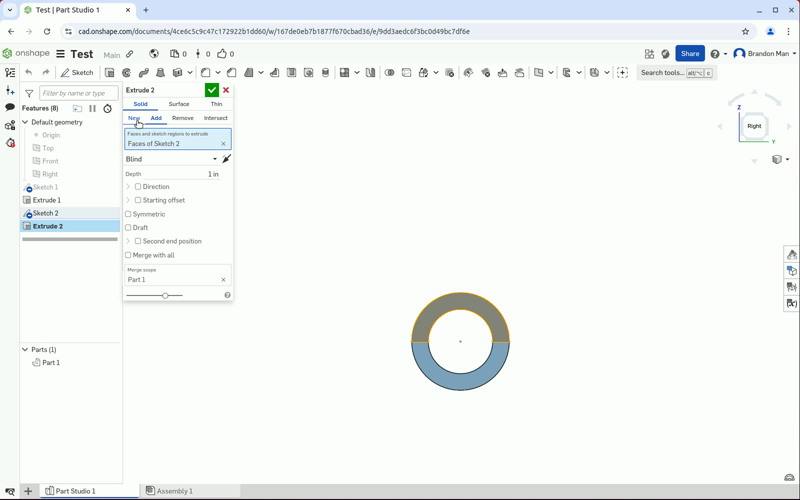
click(137, 120)
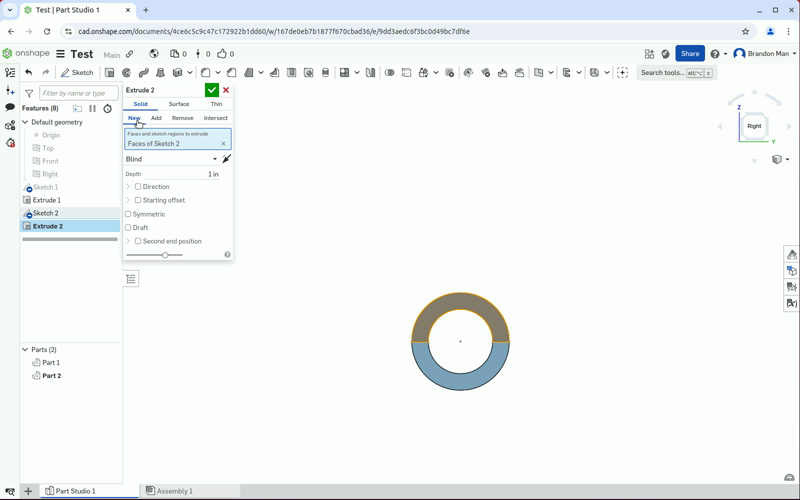
key(tab, 4)
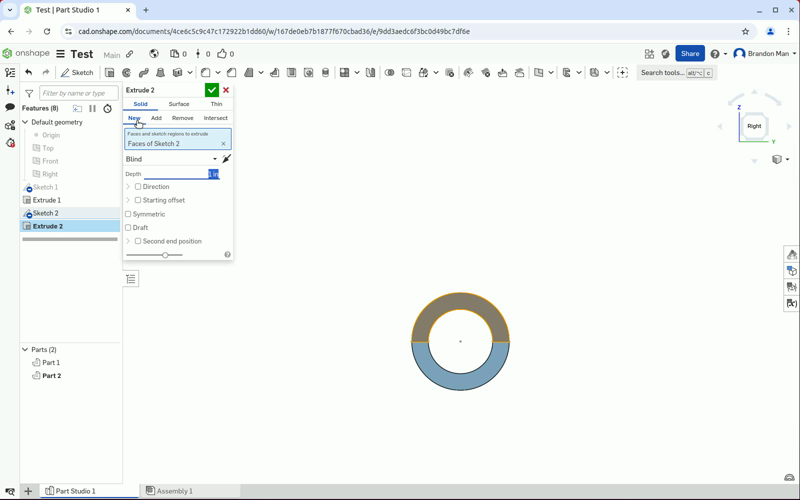
text(23.108)
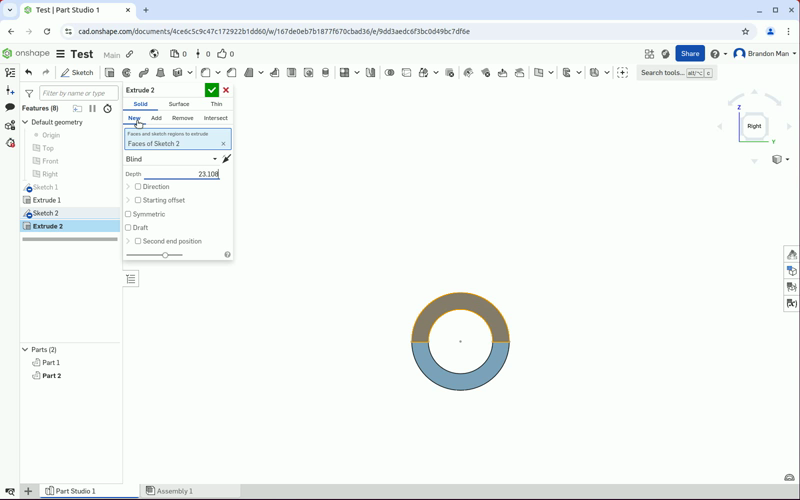
key(enter)
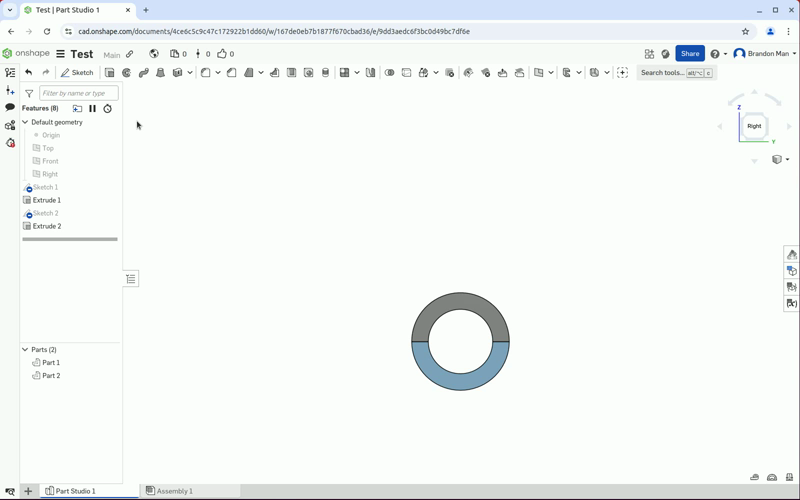
key(shift+h)
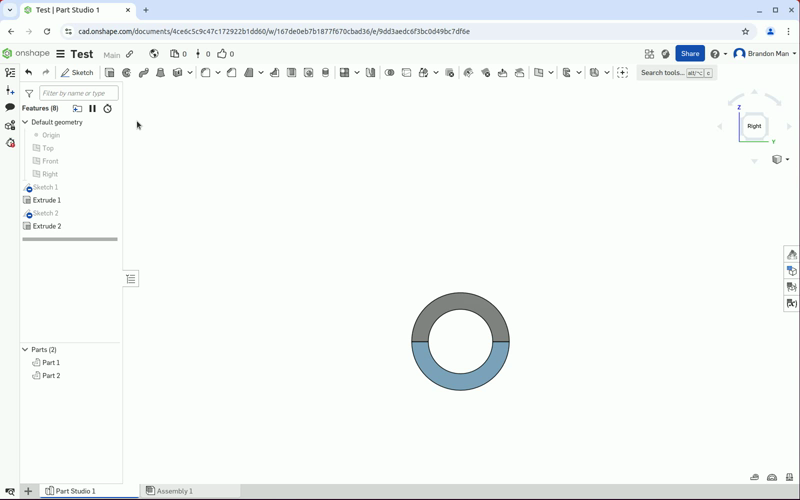
key(shift+h)
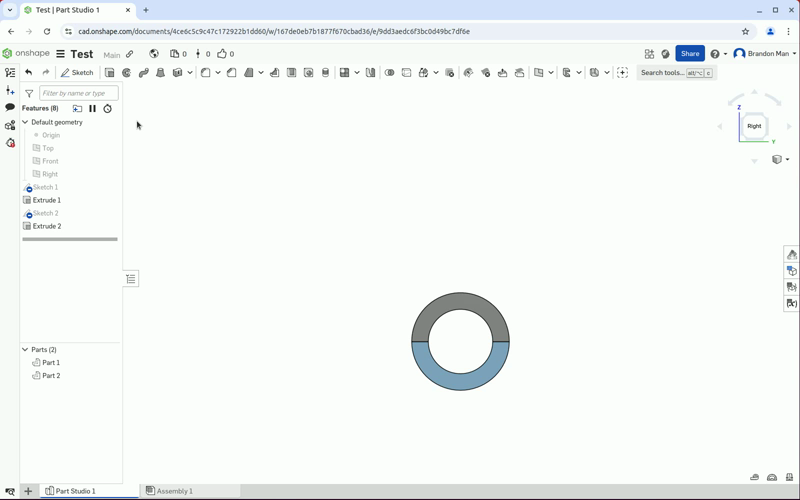
mouse_move(73, 189)
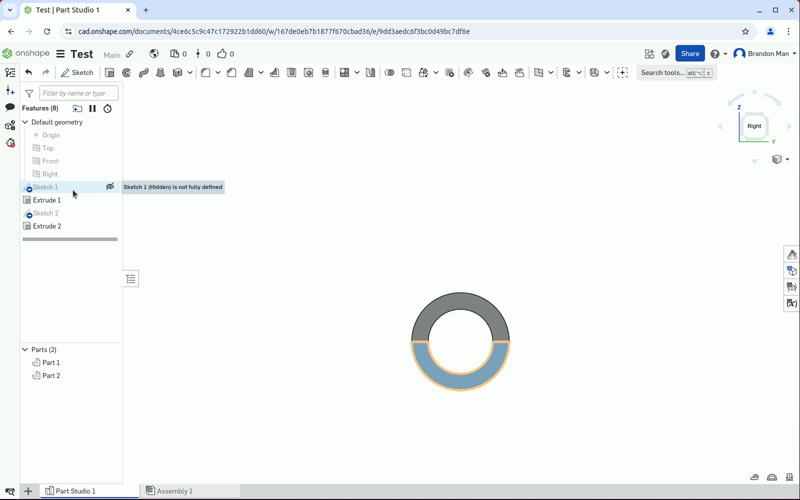
click(73, 189)
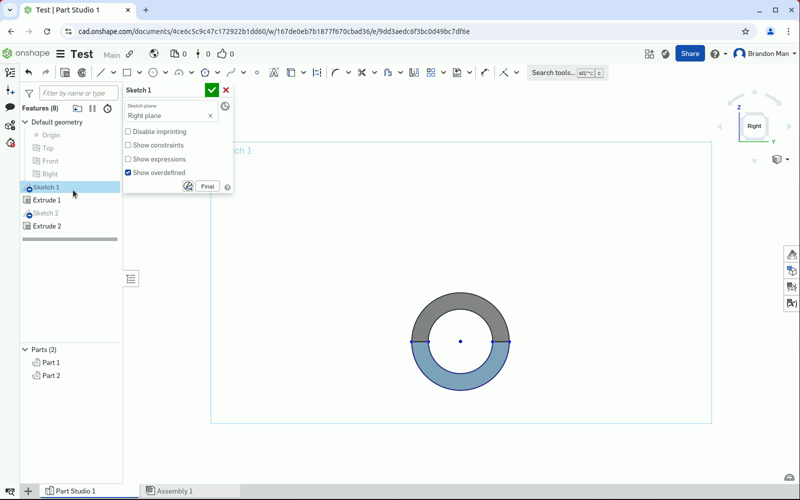
mouse_move(229, 92)
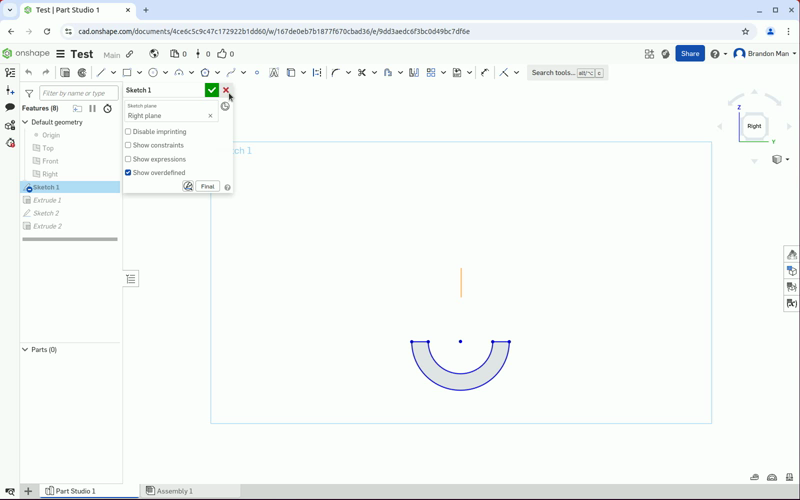
click(229, 92)
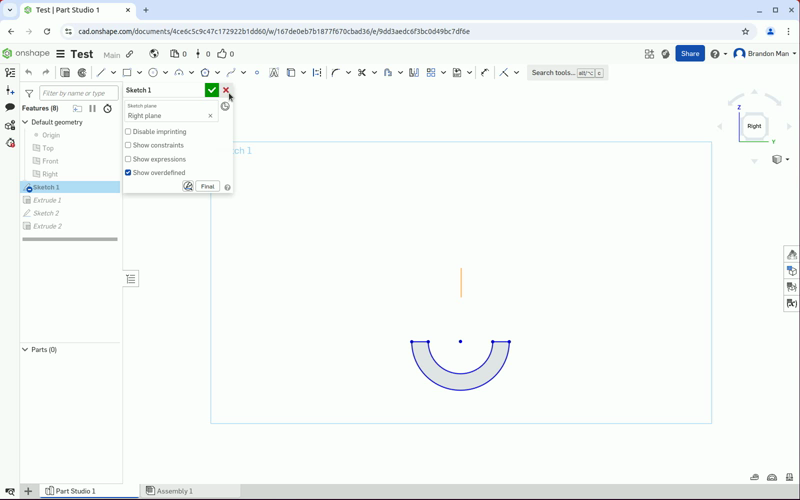
key(shift+s)
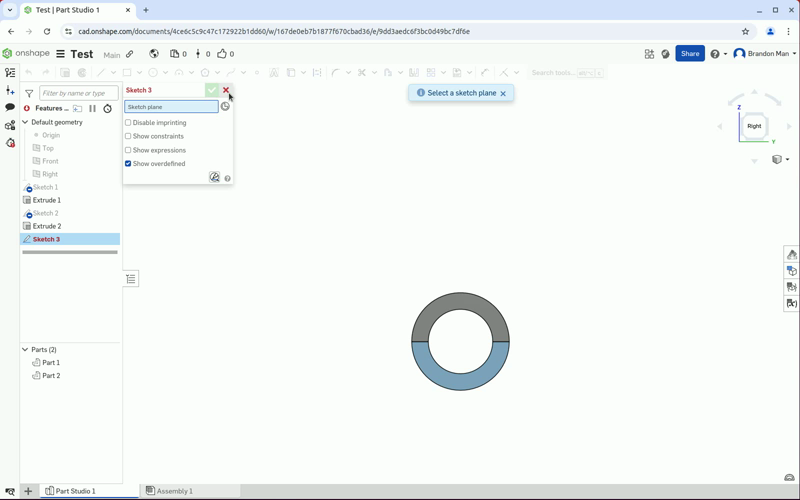
mouse_move(73, 176)
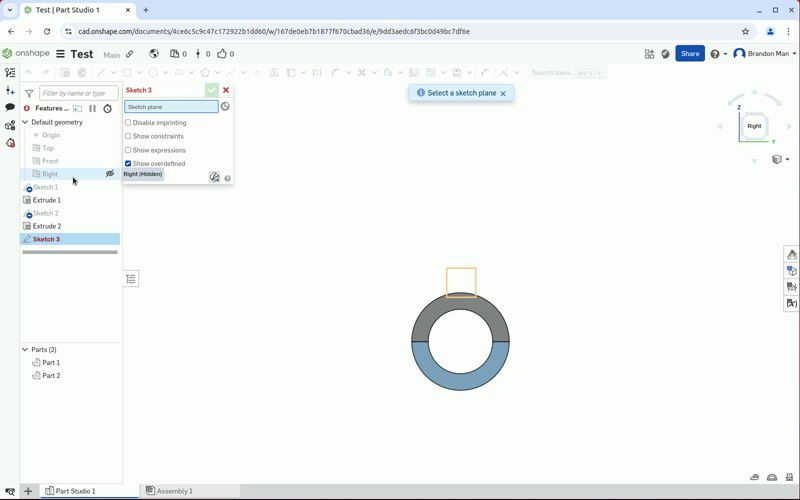
click(73, 176)
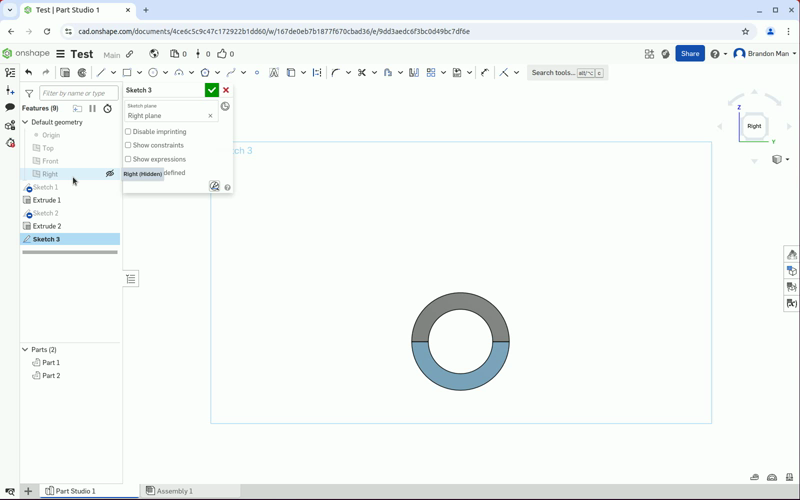
mouse_move(73, 352)
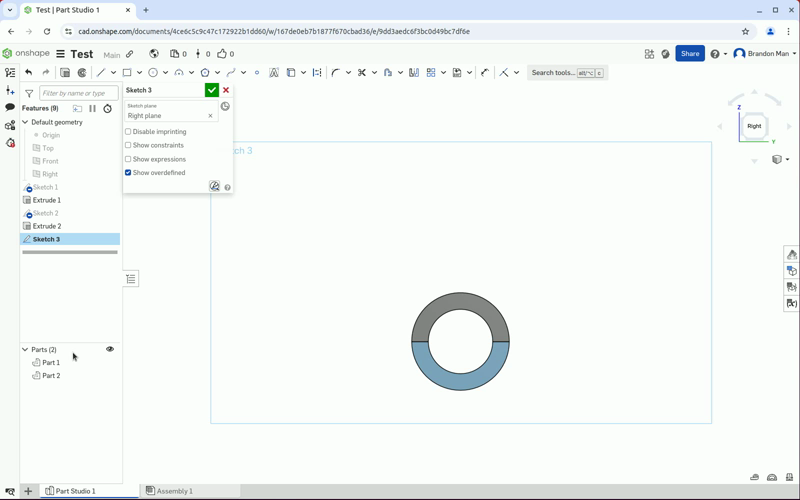
key(y)
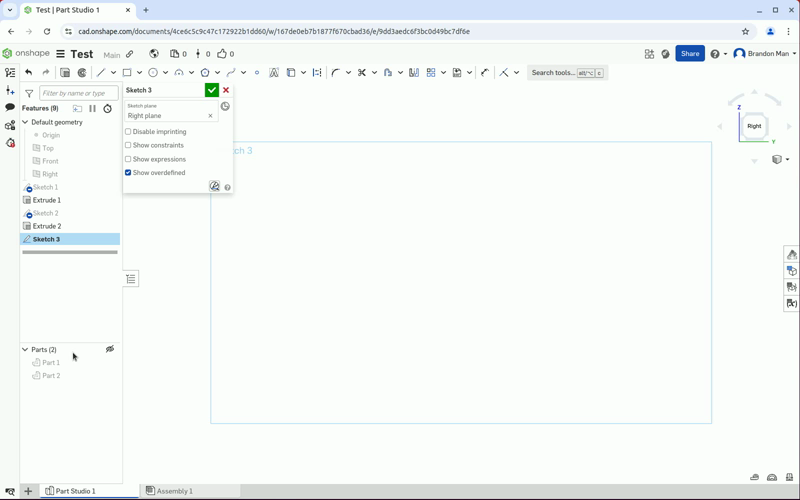
key(a)
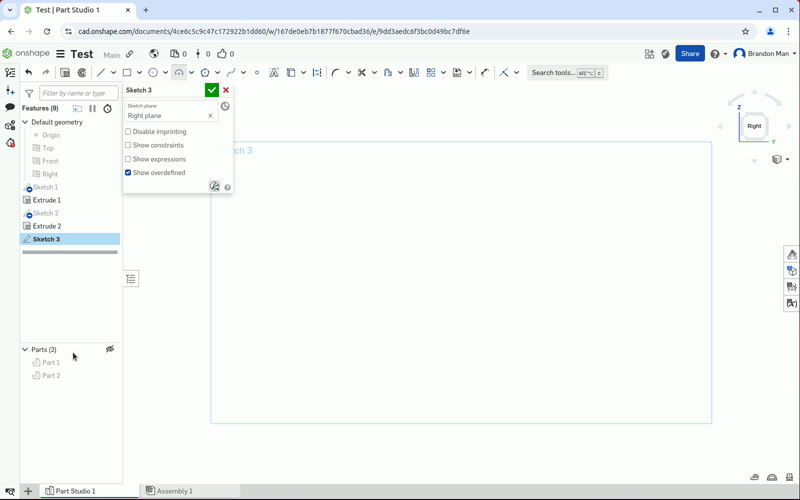
key_down(shift)
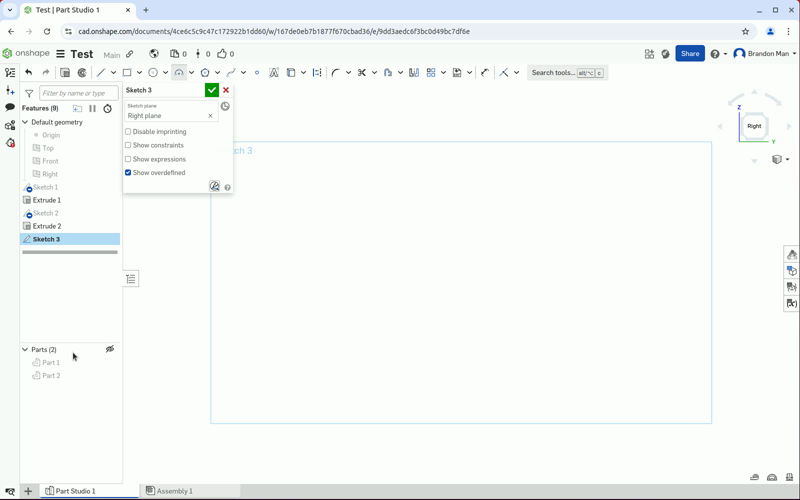
mouse_move(411, 341)
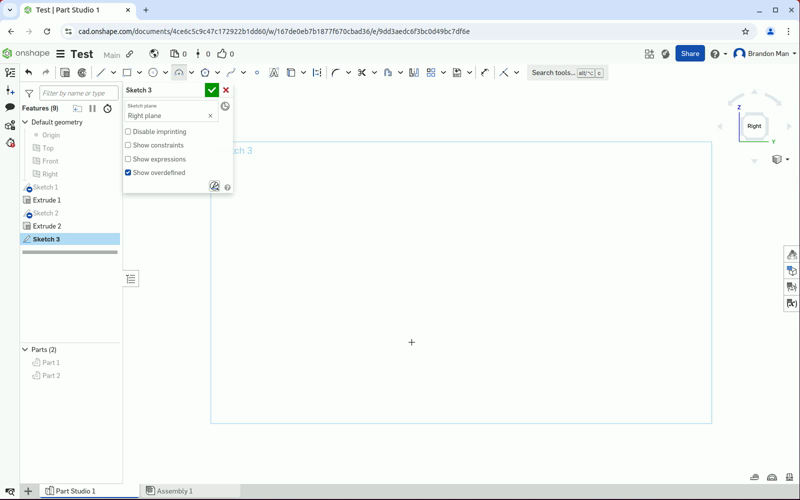
click(411, 341)
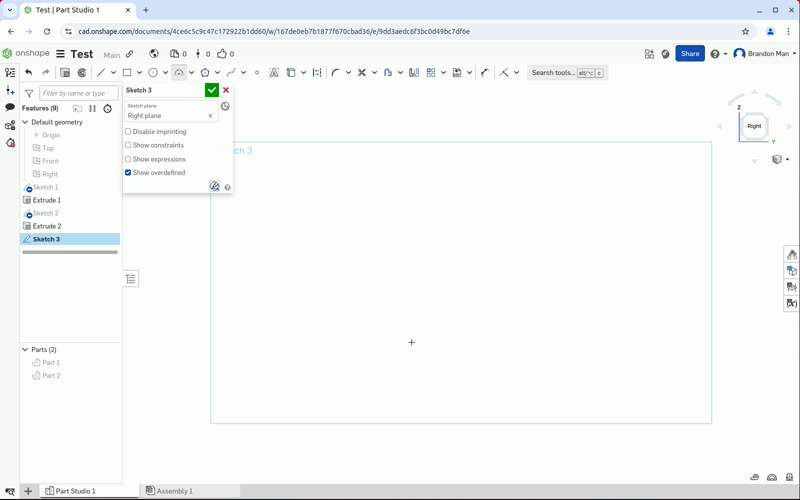
key_up(shift)
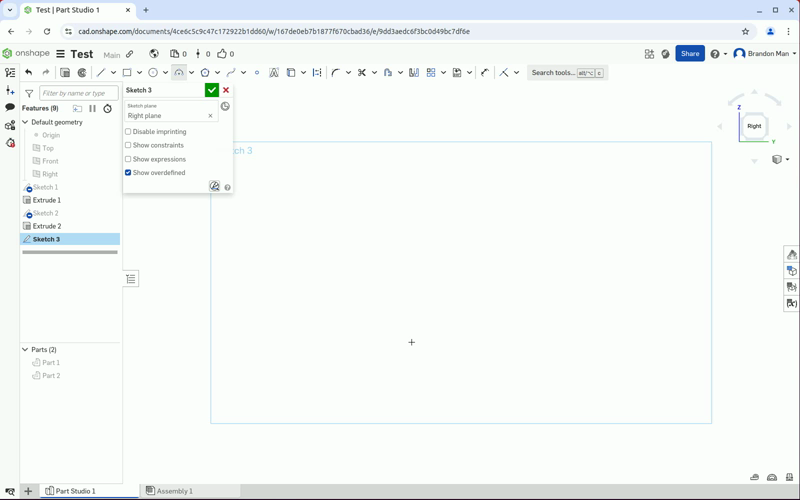
key_down(shift)
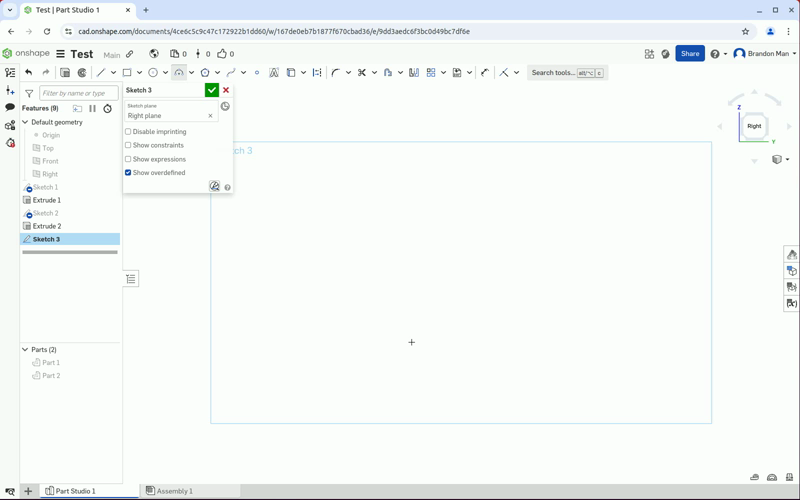
mouse_move(509, 341)
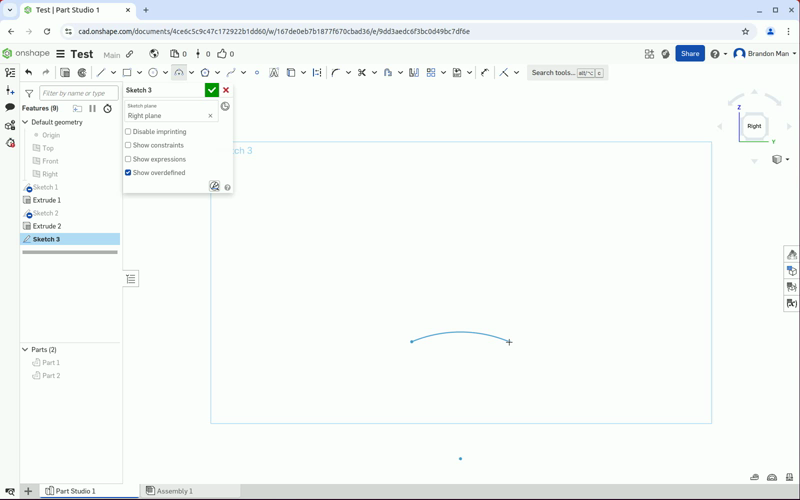
click(509, 341)
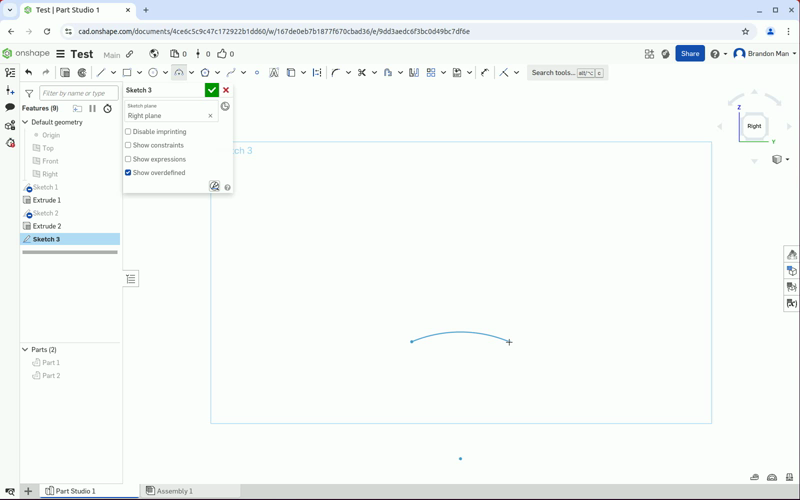
mouse_move(460, 292)
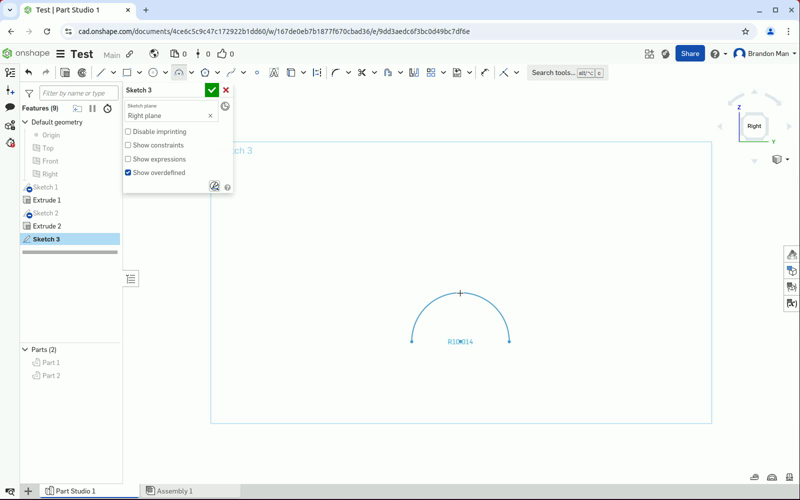
click(460, 292)
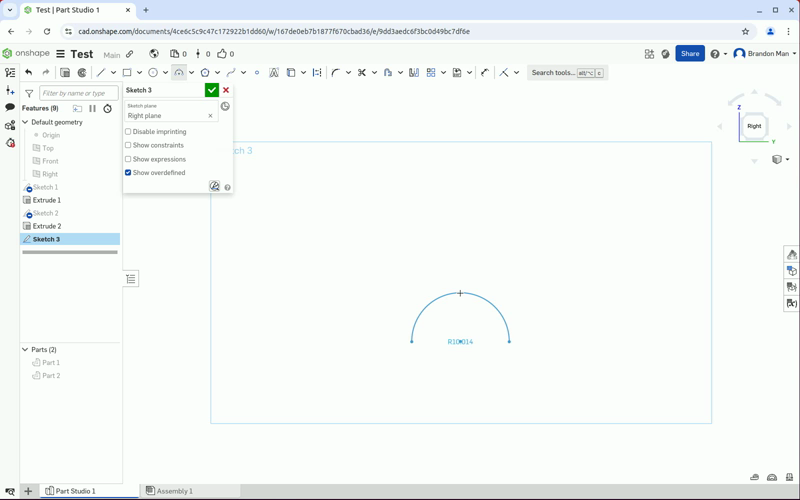
key_up(shift)
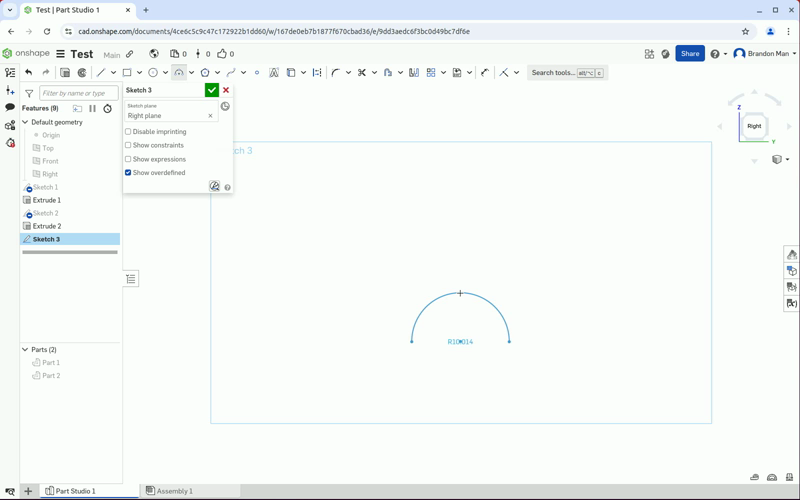
key(esc)
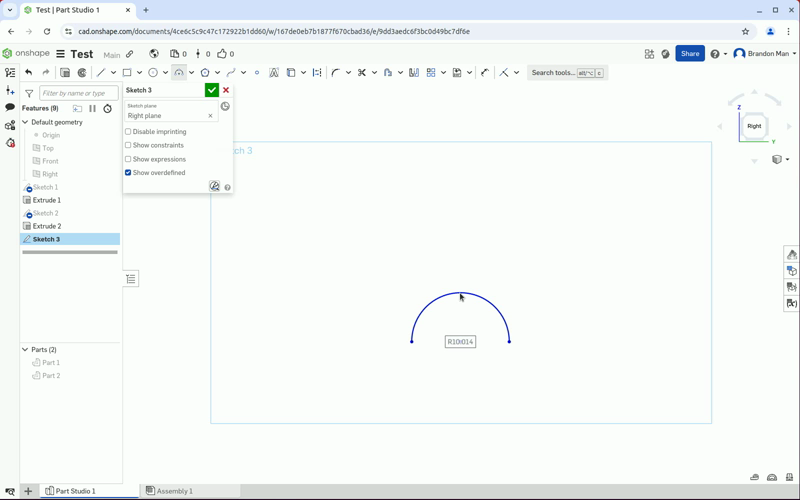
key(l)
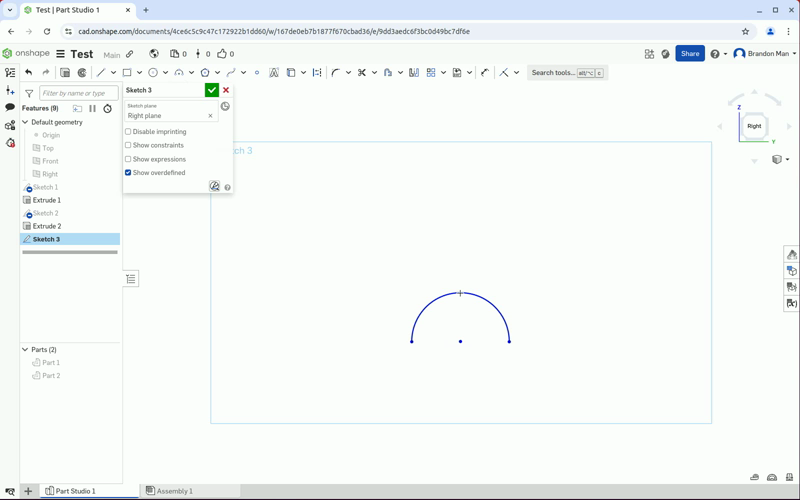
mouse_move(509, 341)
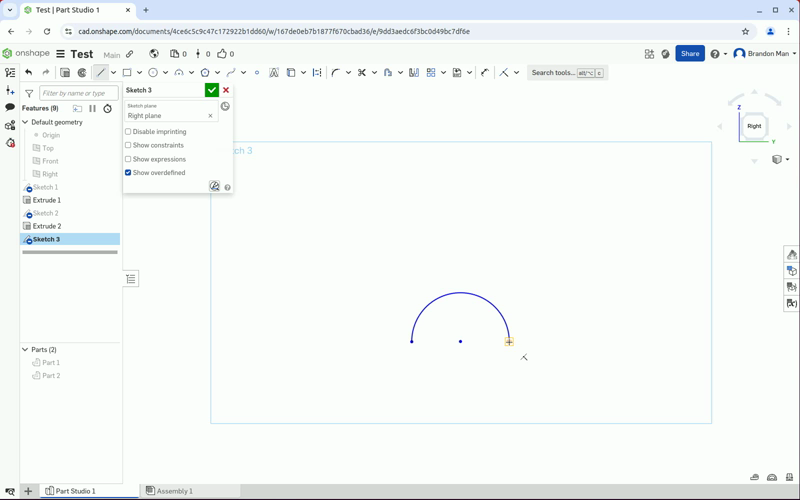
click(509, 341)
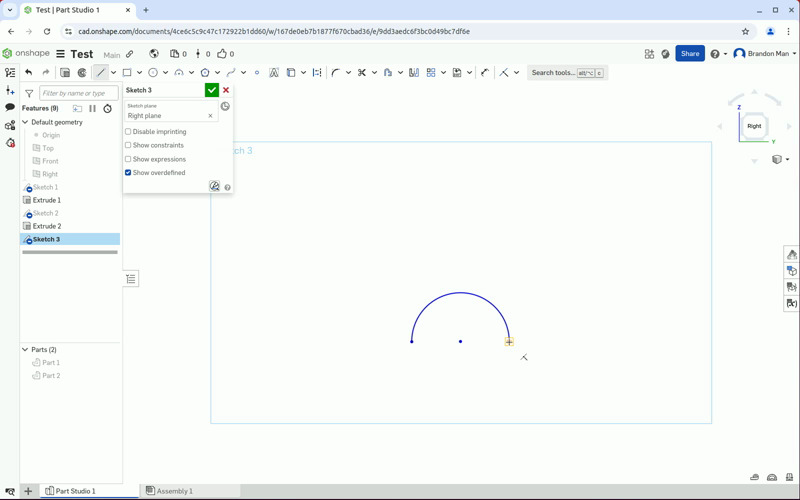
key_down(shift)
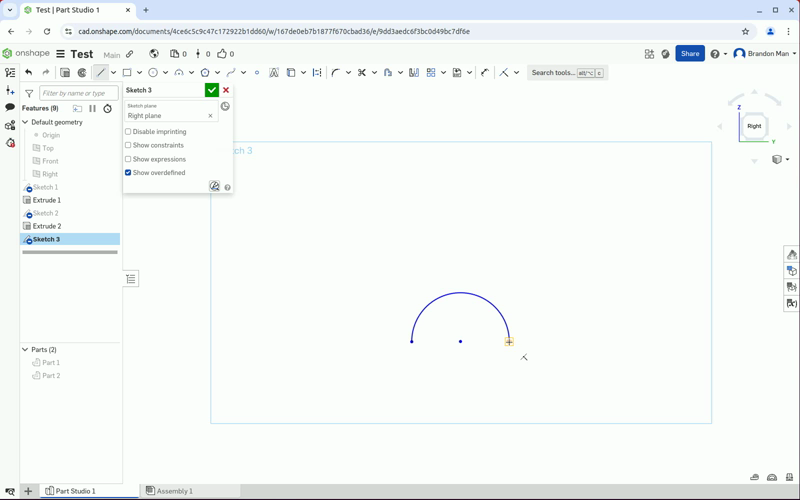
mouse_move(509, 225)
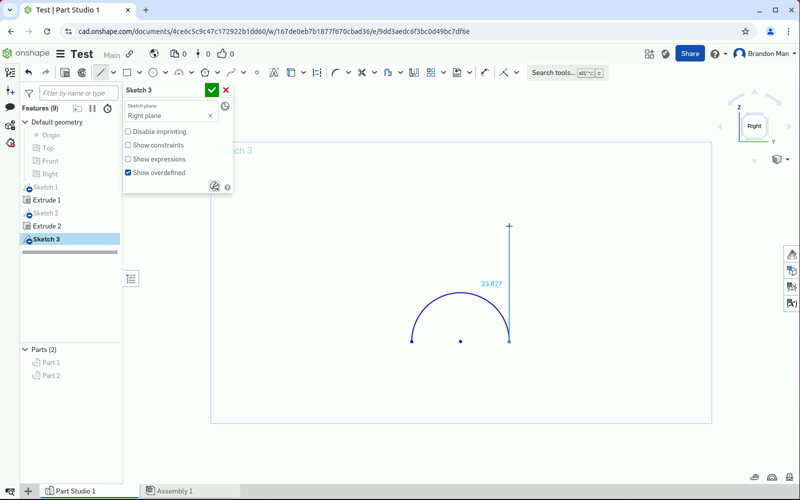
click(509, 225)
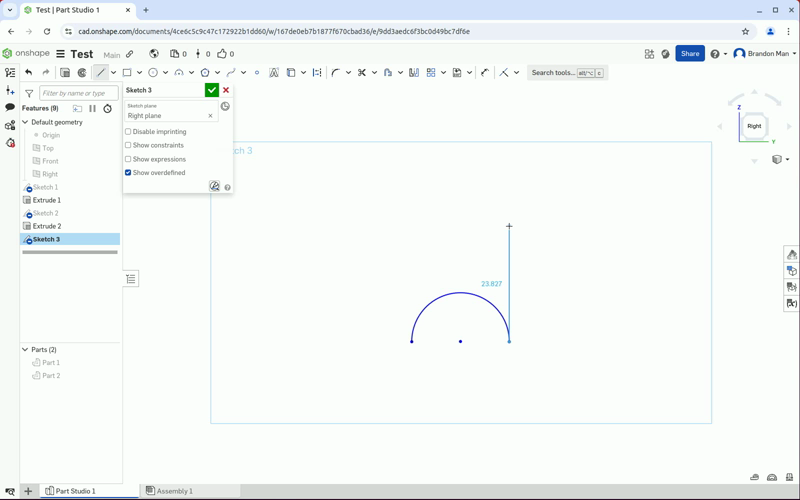
key_up(shift)
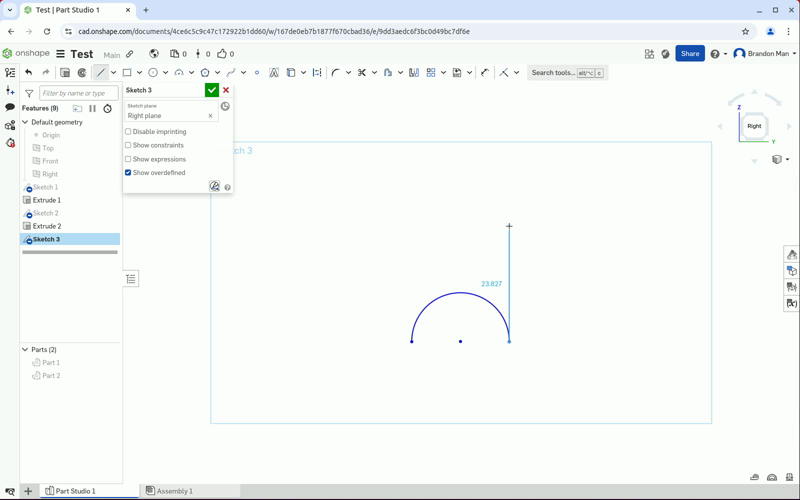
key_down(shift)
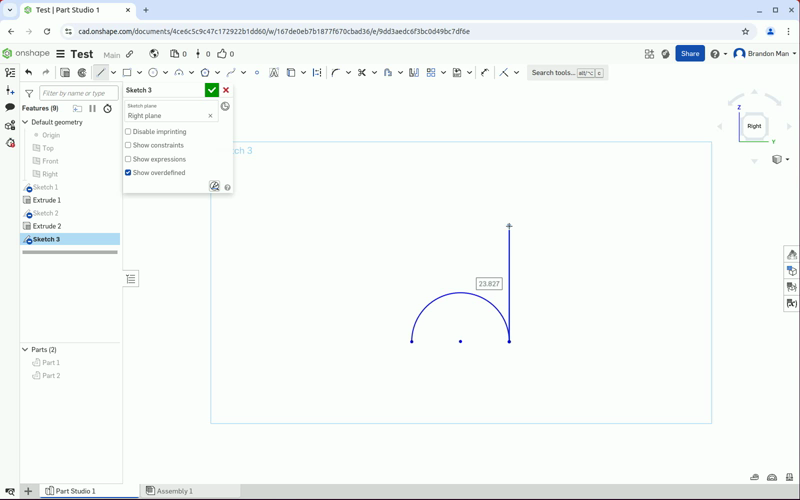
mouse_move(411, 225)
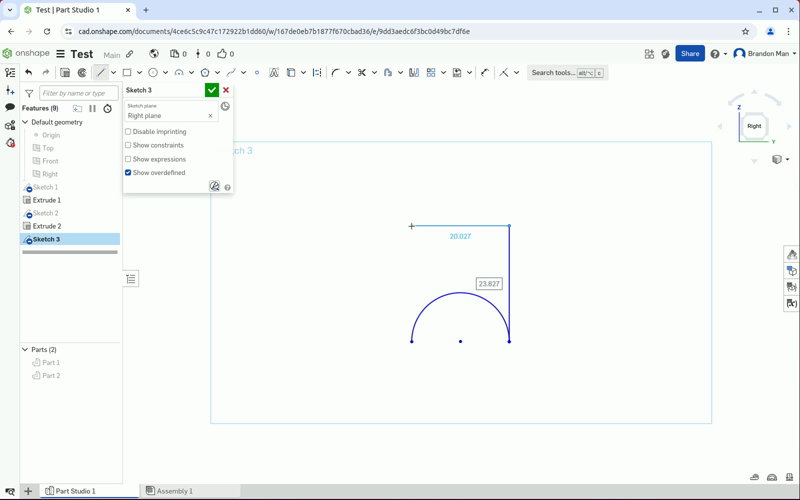
click(411, 225)
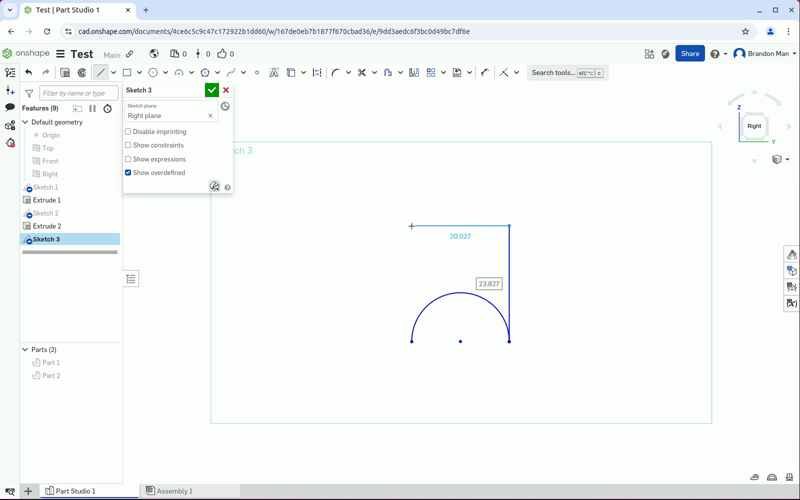
key_up(shift)
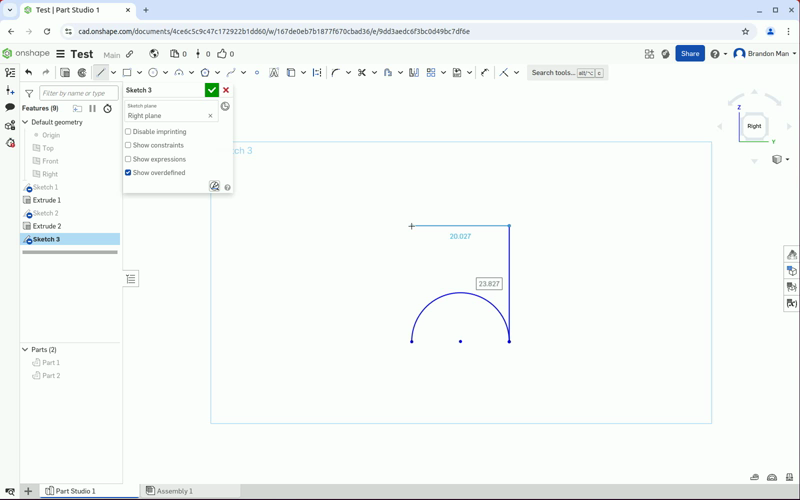
key_down(shift)
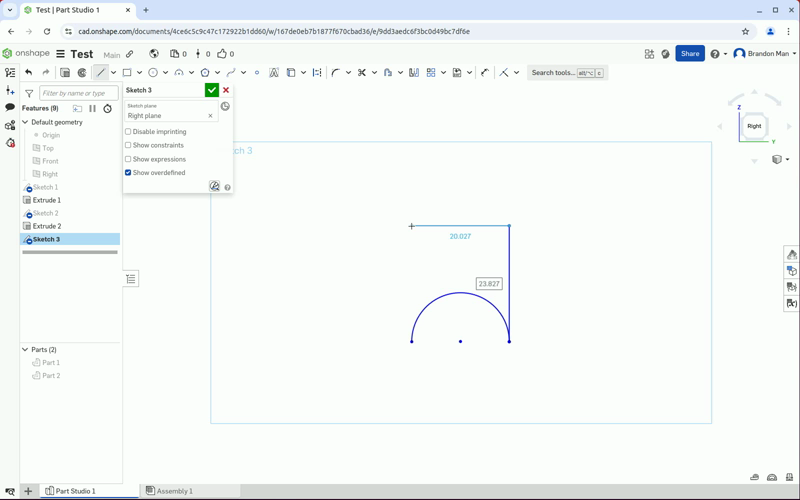
mouse_move(411, 341)
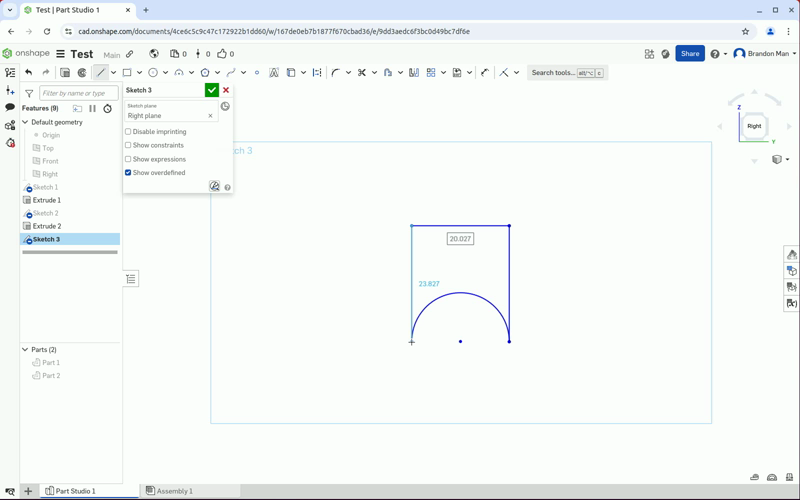
key_up(shift)
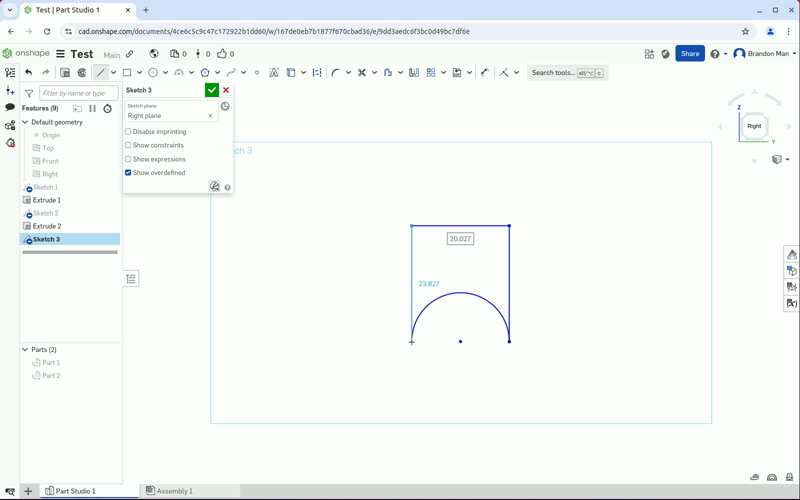
click(411, 341)
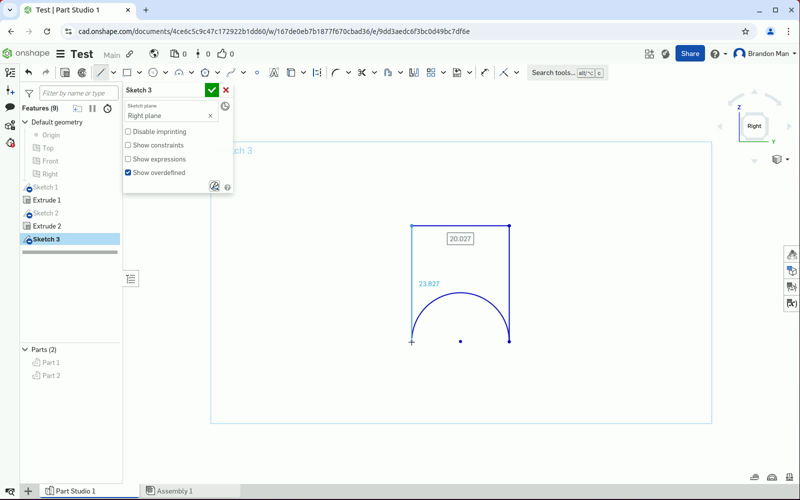
key(esc)
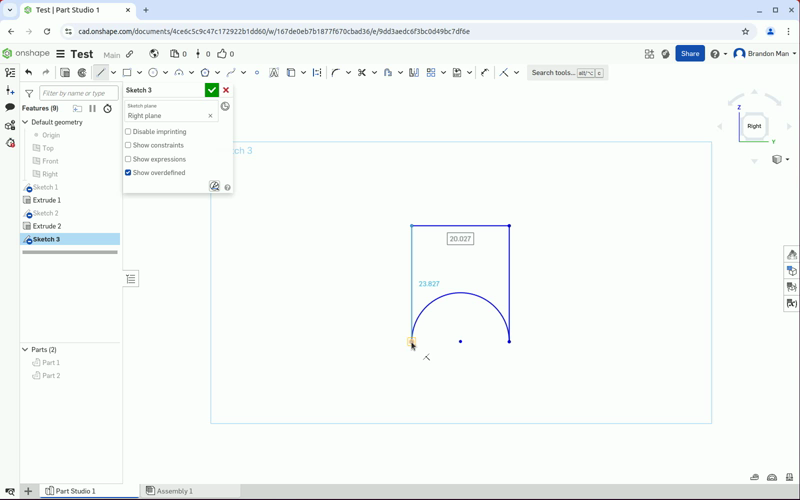
mouse_move(484, 275)
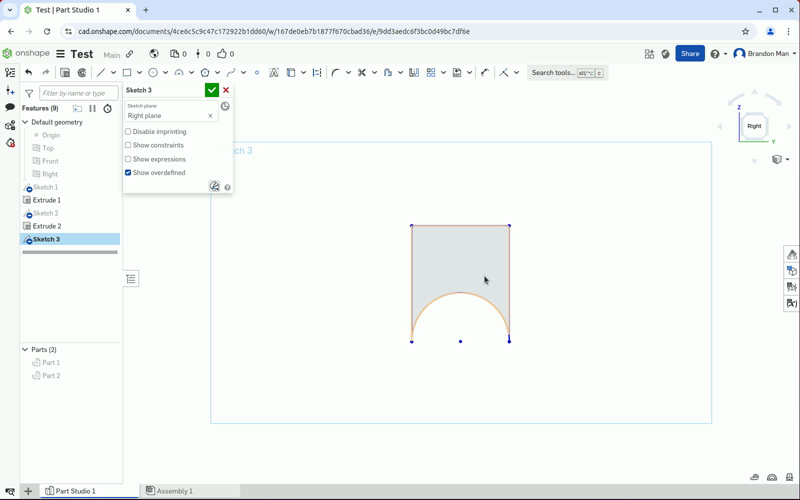
click(484, 275)
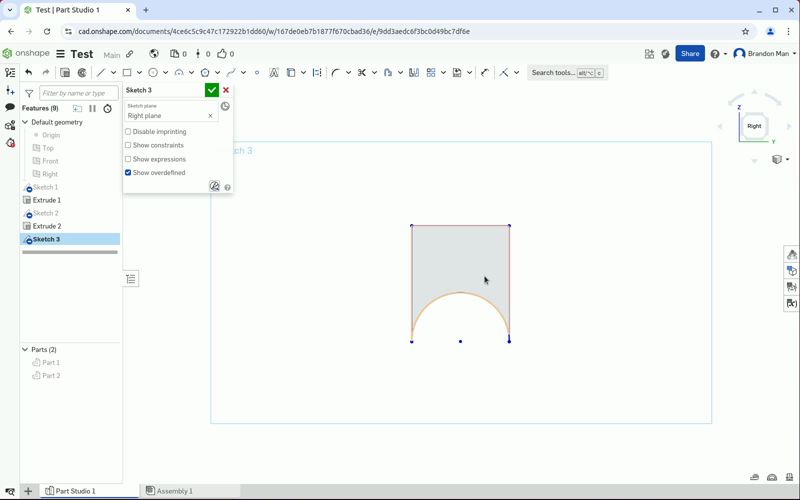
mouse_move(73, 352)
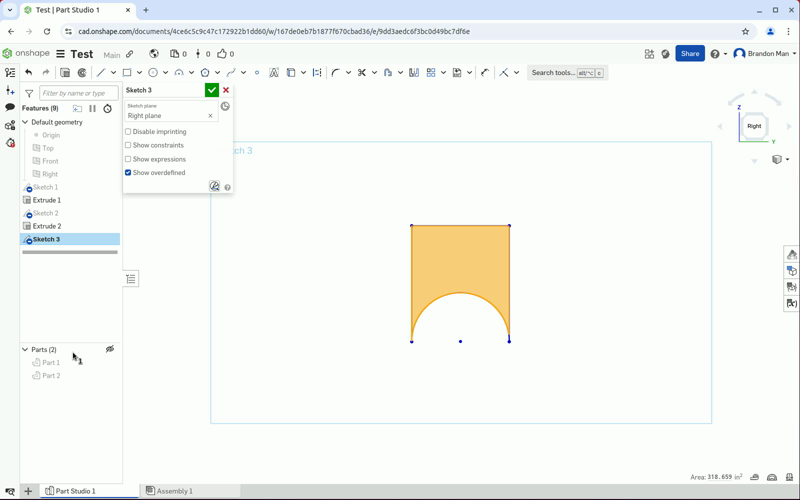
key(shift+y)
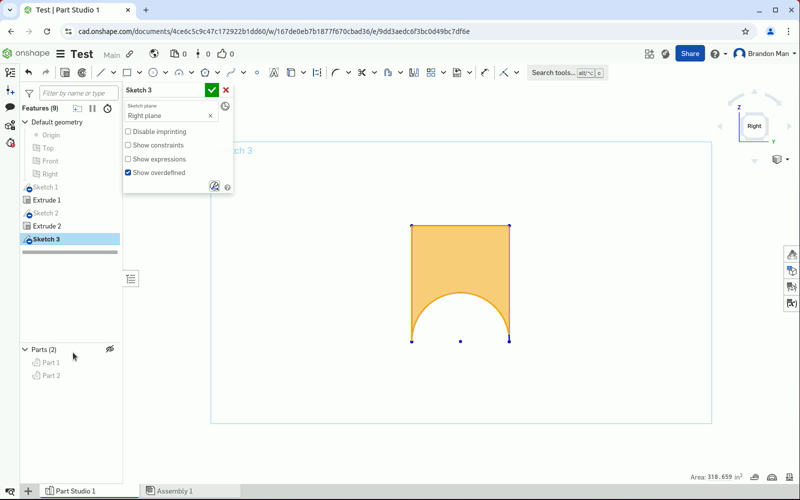
key(shift+e)
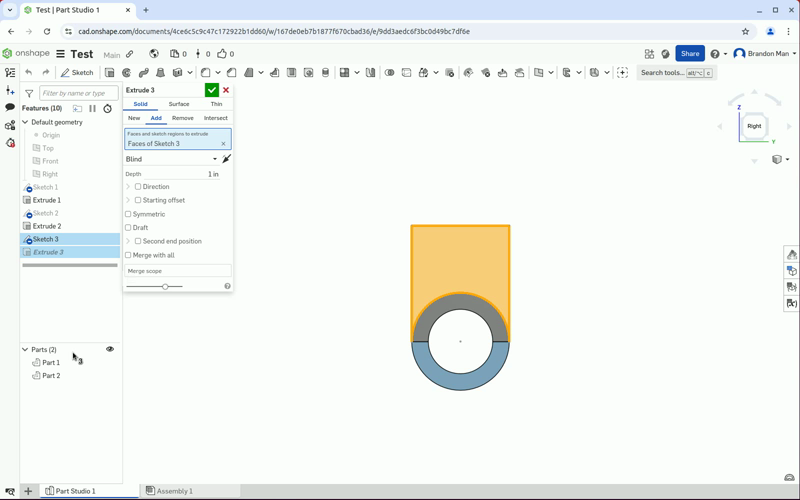
mouse_move(143, 106)
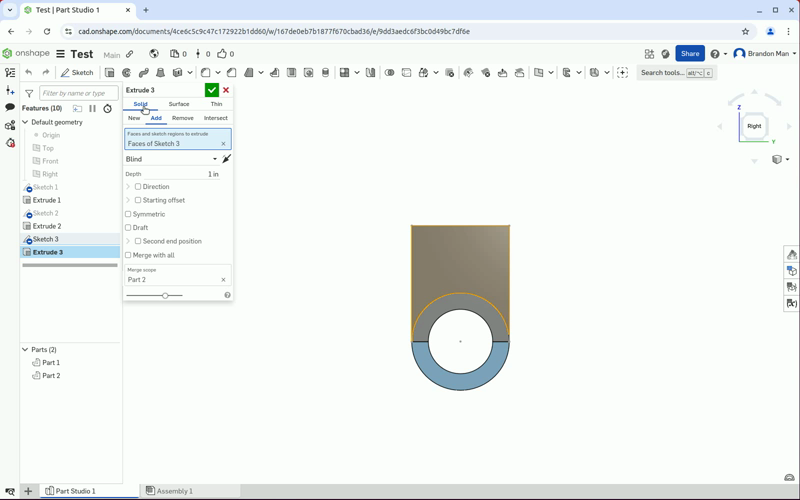
click(143, 106)
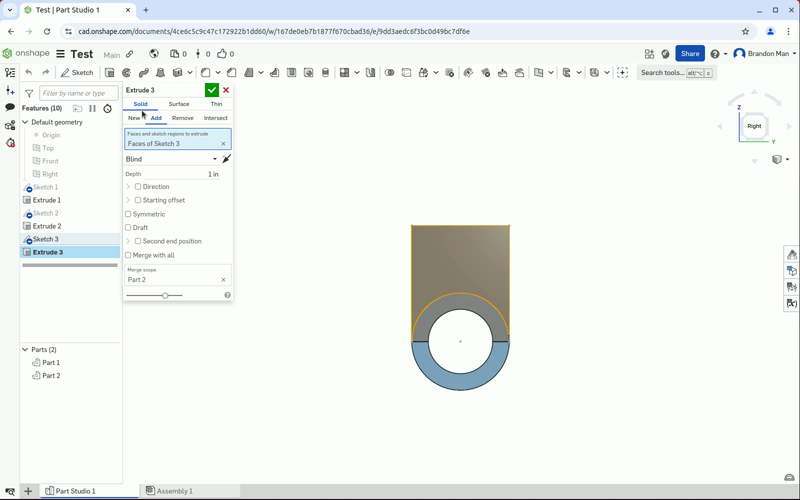
mouse_move(137, 120)
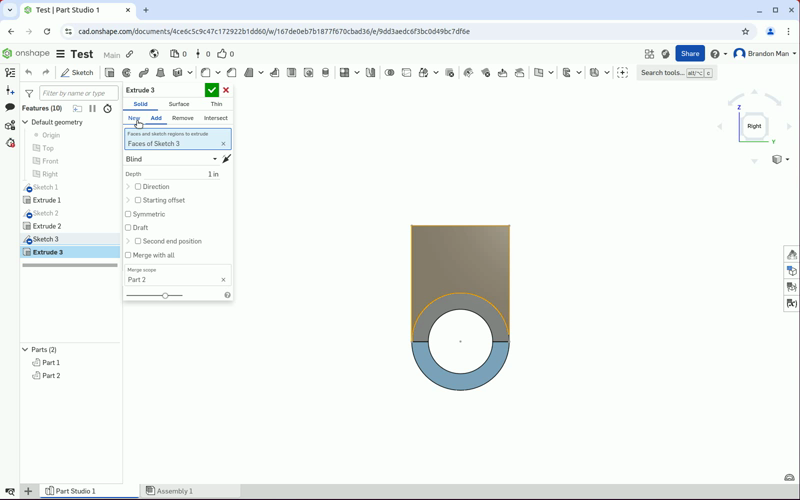
click(137, 120)
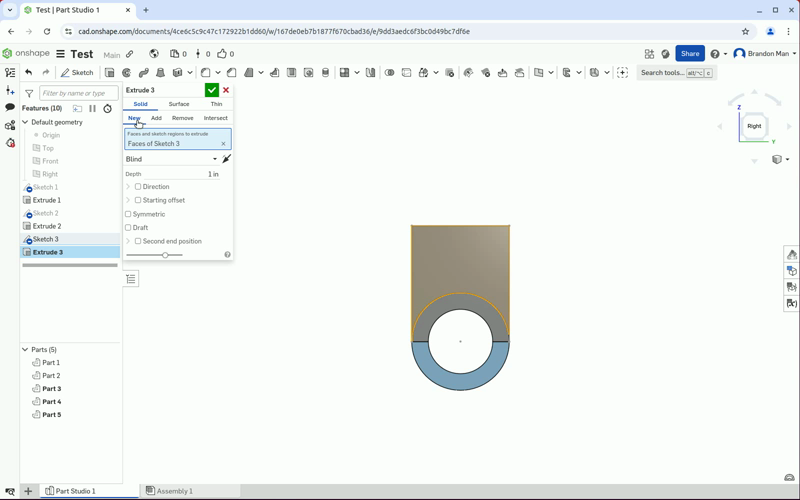
key(tab, 4)
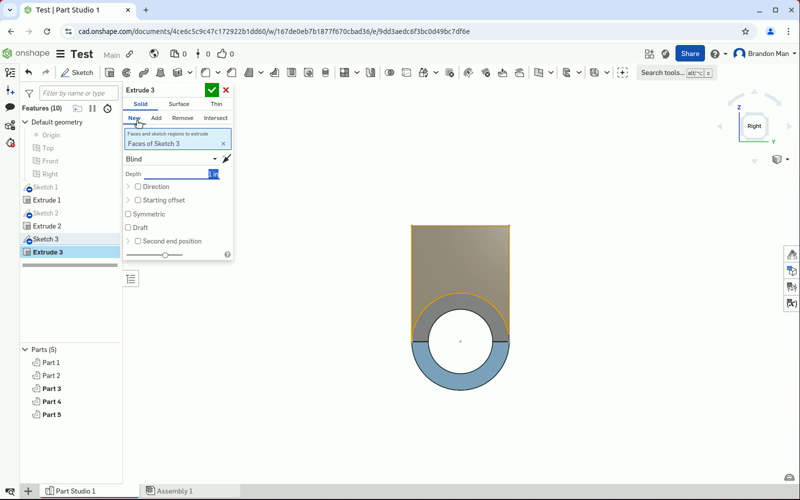
text(23.108)
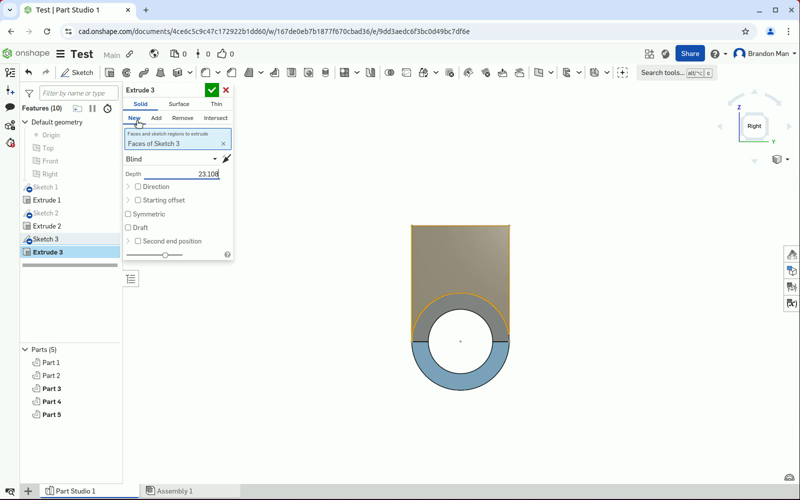
key(enter)
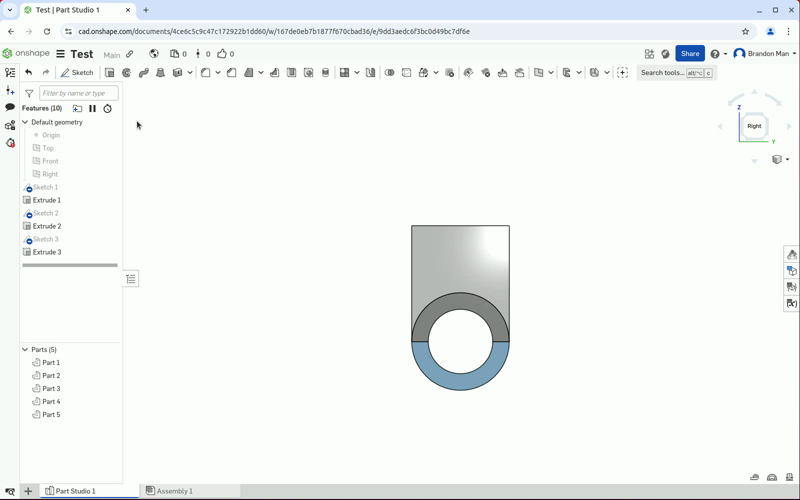
key(shift+h)
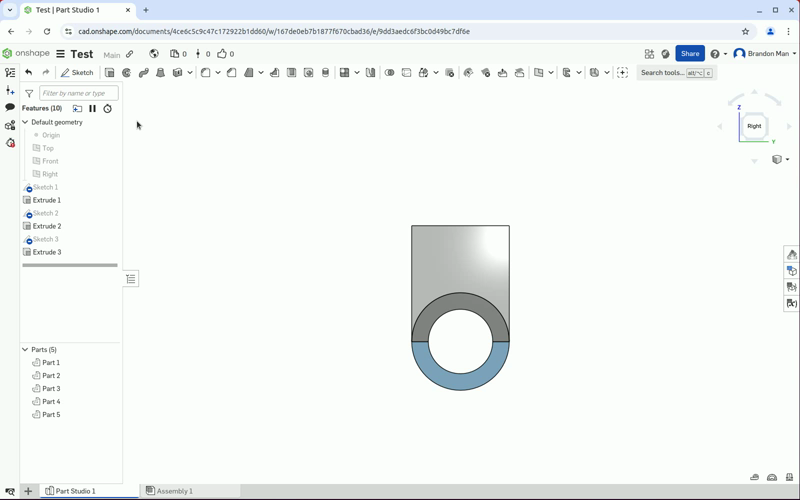
key(shift+h)
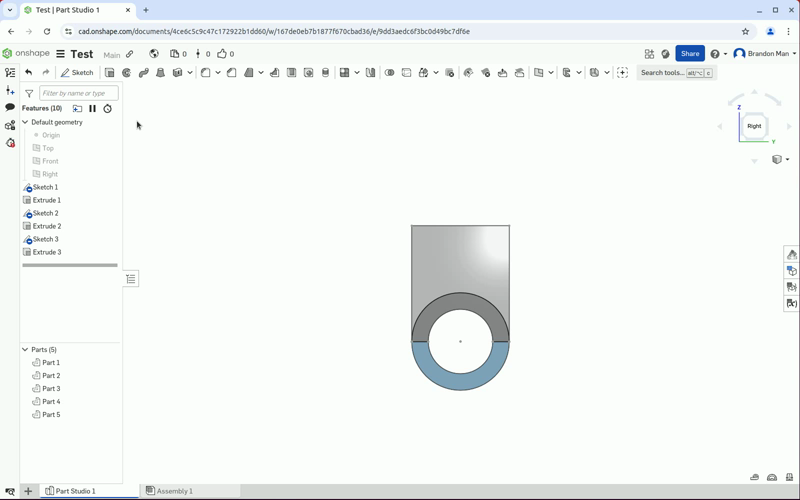
key(shift+7)
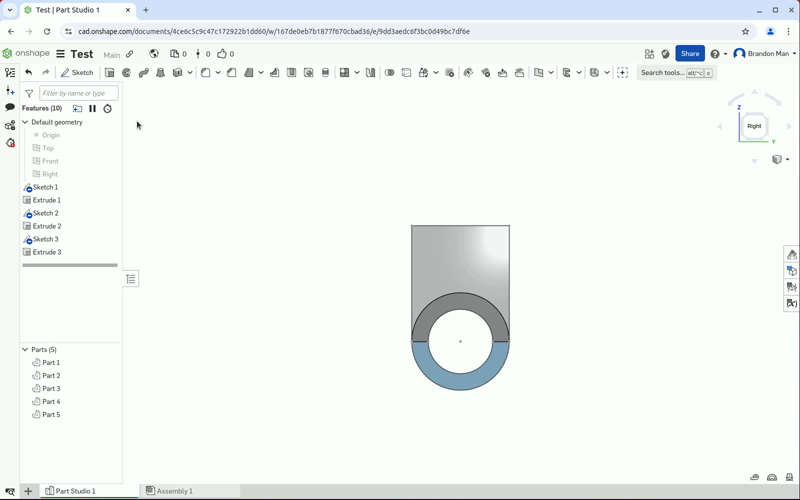
key(right, 2)
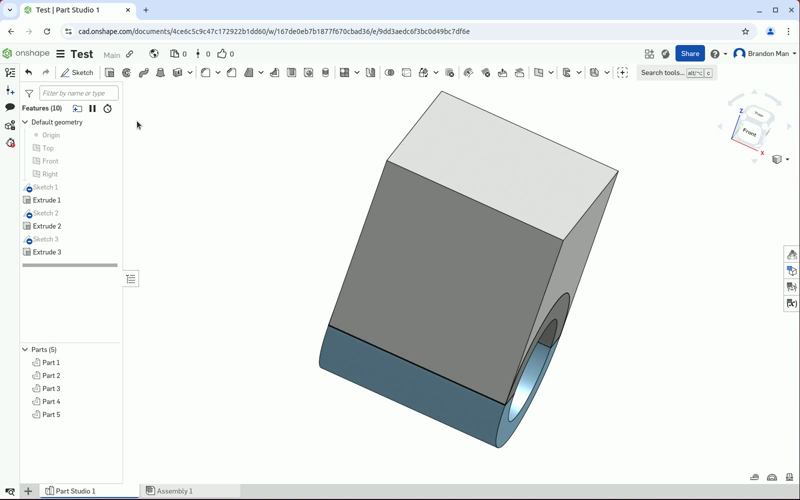
key(down, 2)
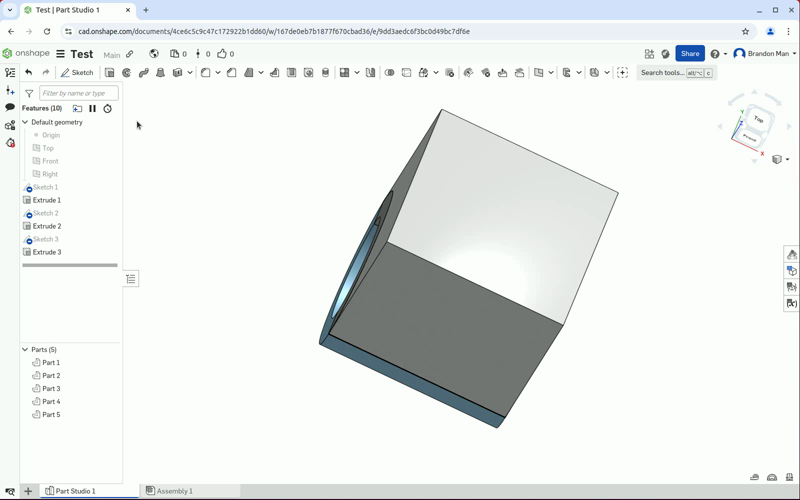
key(up, 2)
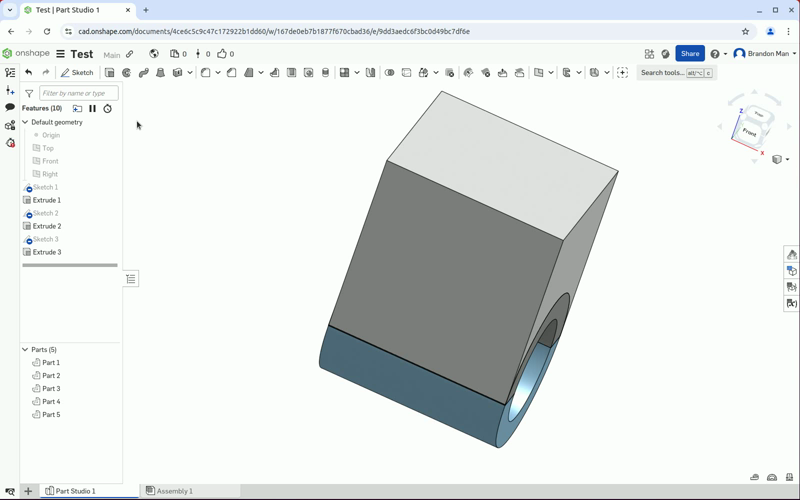
key(left, 2)
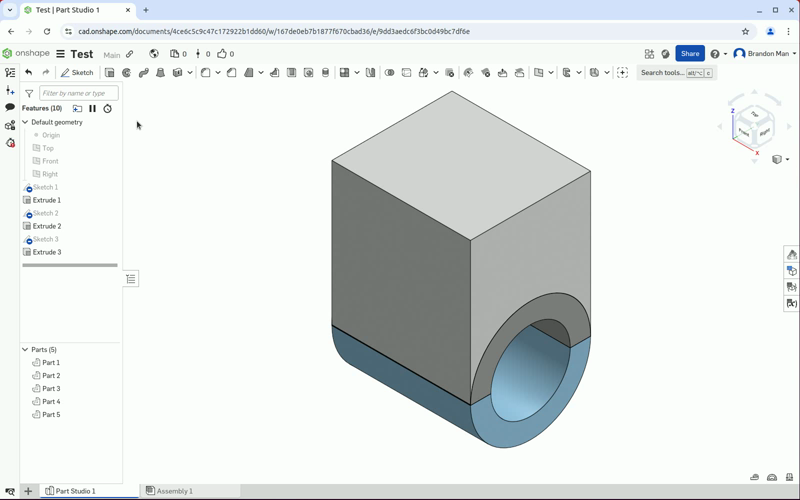
mouse_move(73, 189)
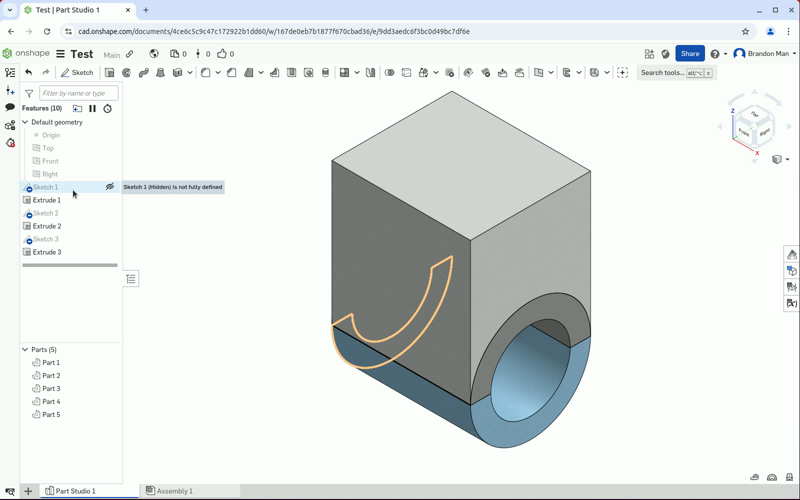
click(73, 189)